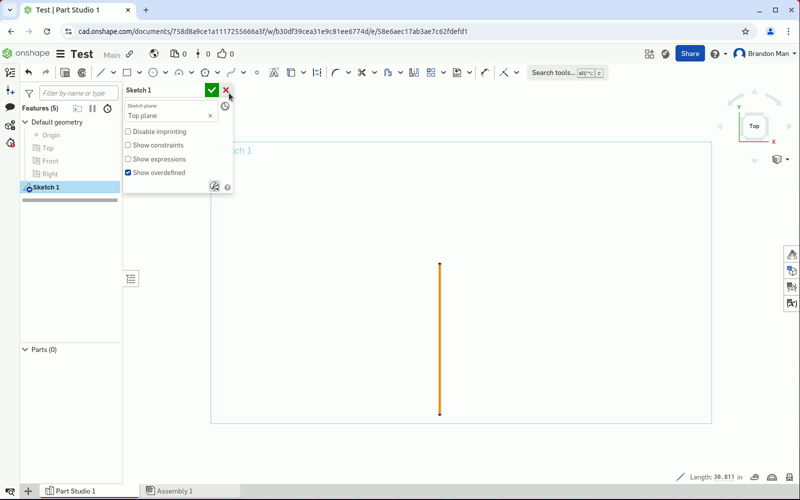
key(shift+h)
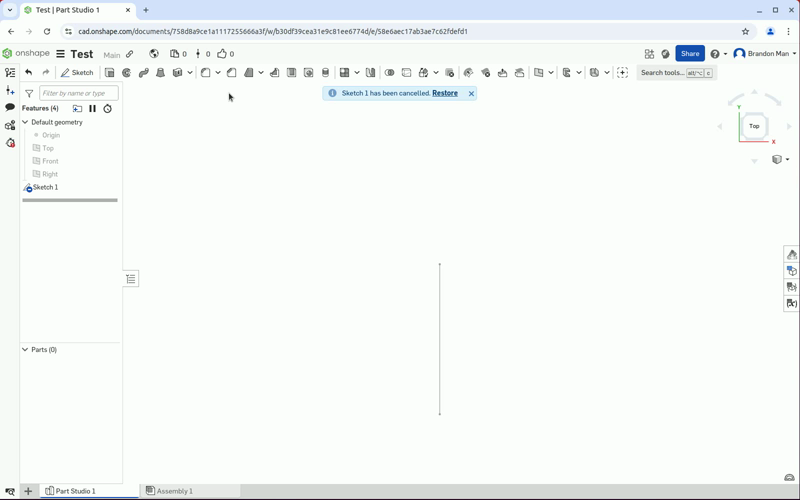
mouse_move(73, 352)
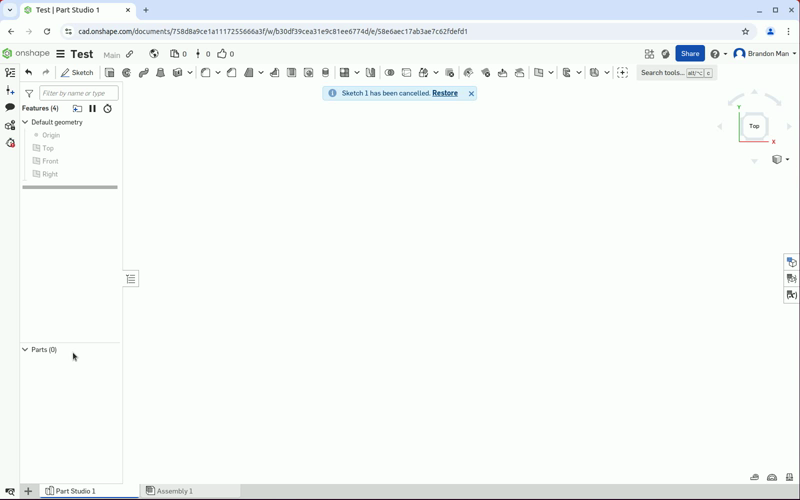
key(y)
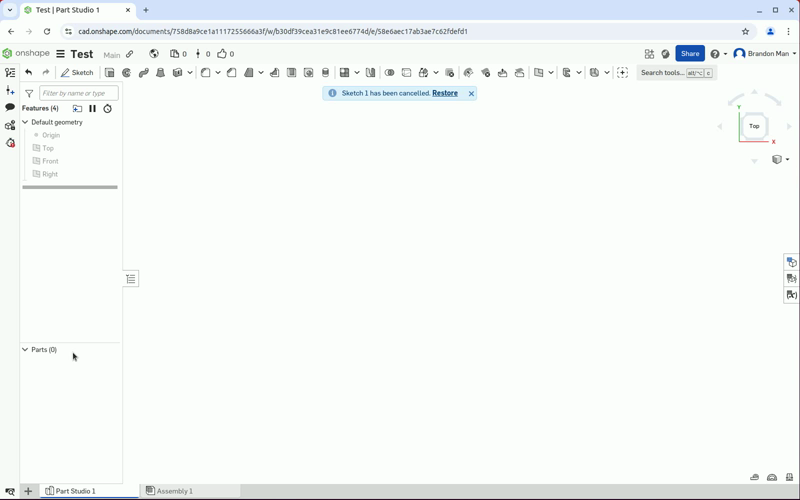
key(shift+p)
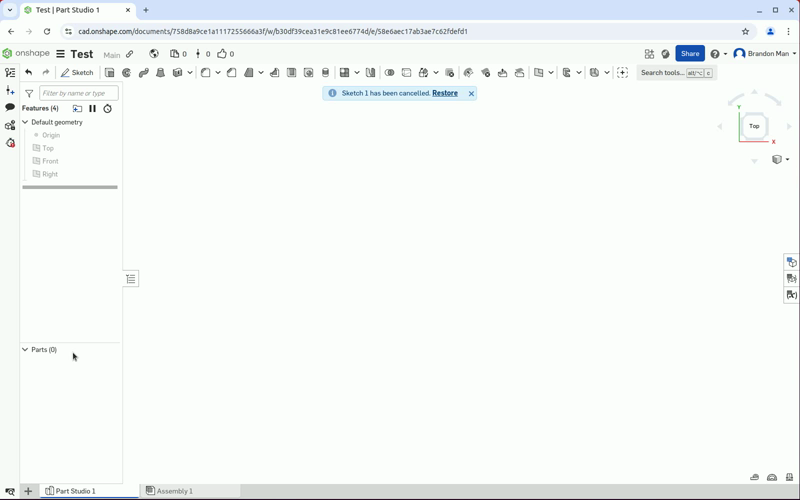
key(space)
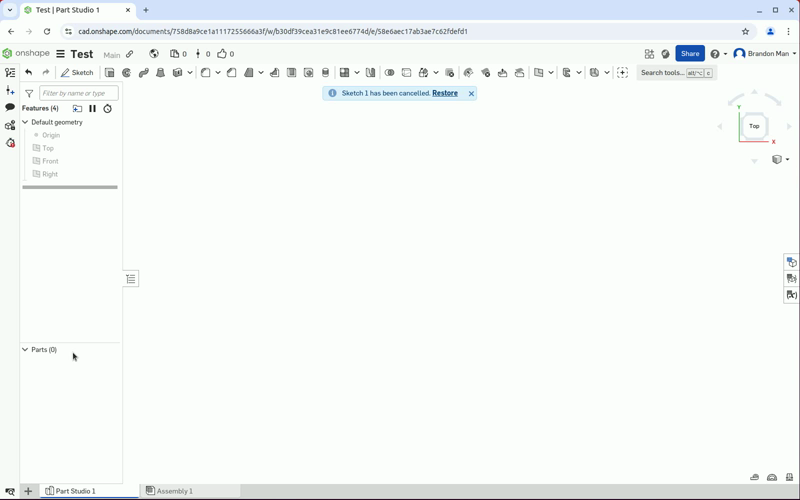
key_down(shift)
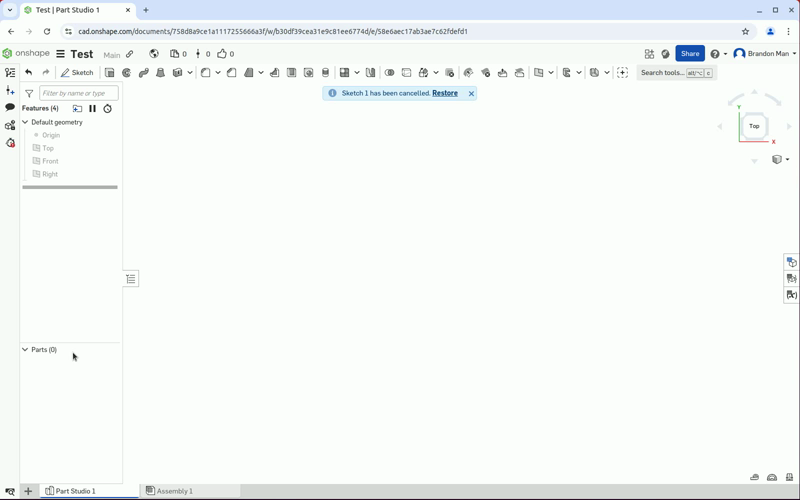
key(up)
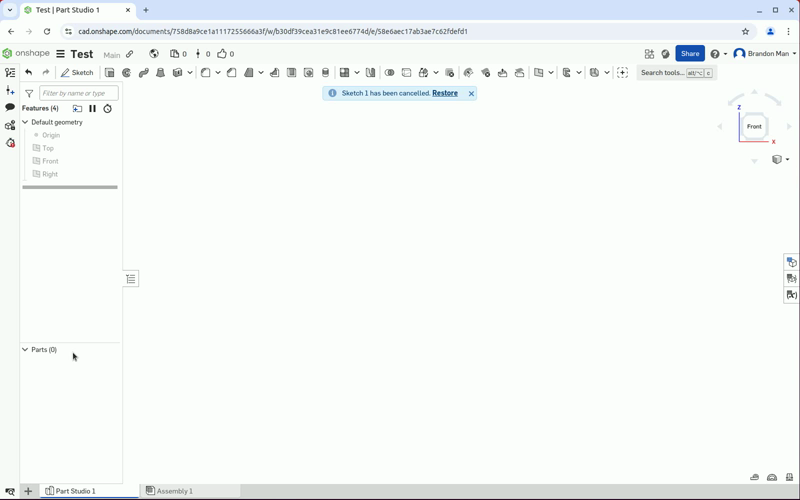
key_up(shift)
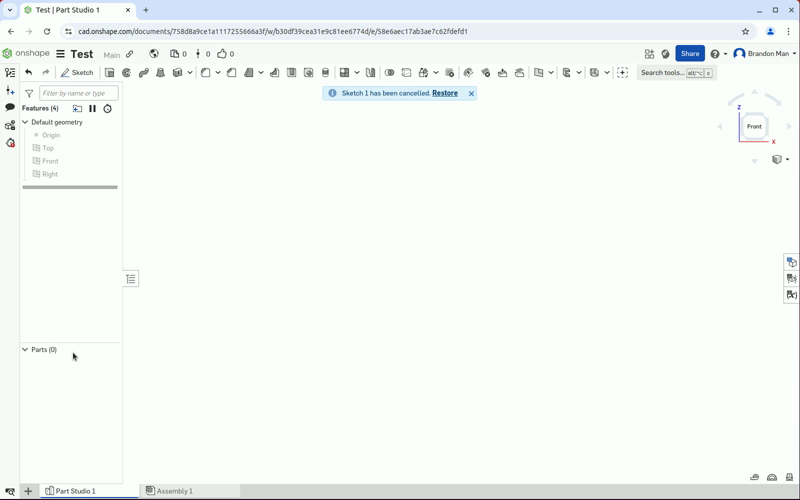
mouse_move(73, 352)
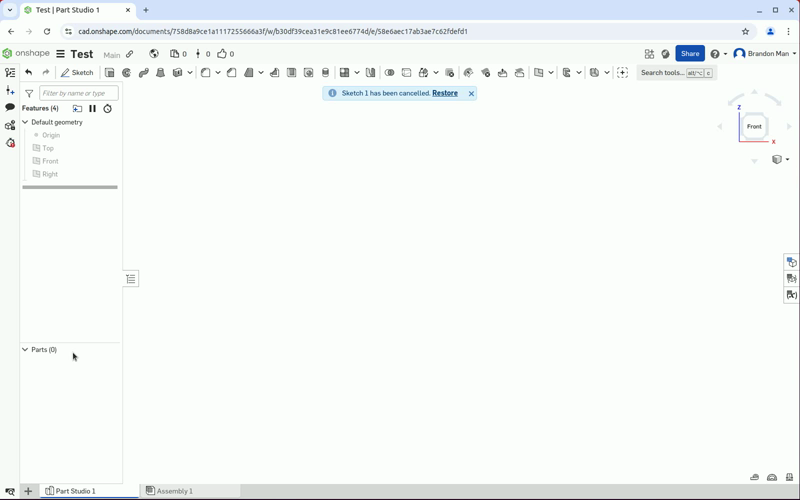
key(shift+y)
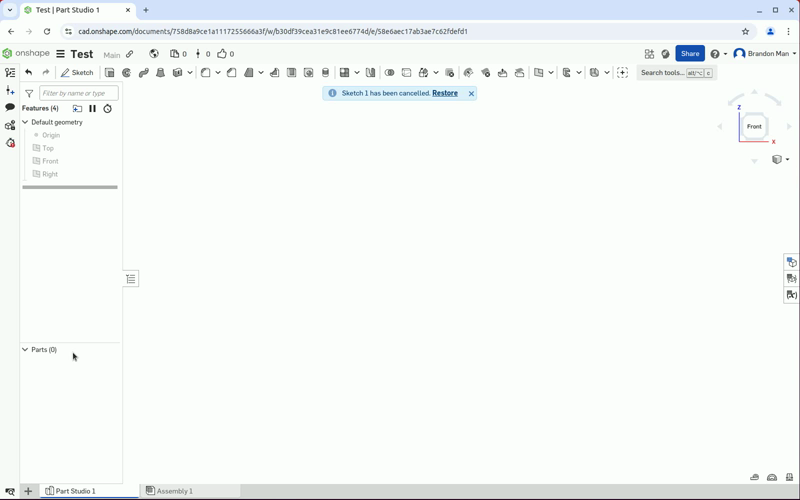
key(shift+s)
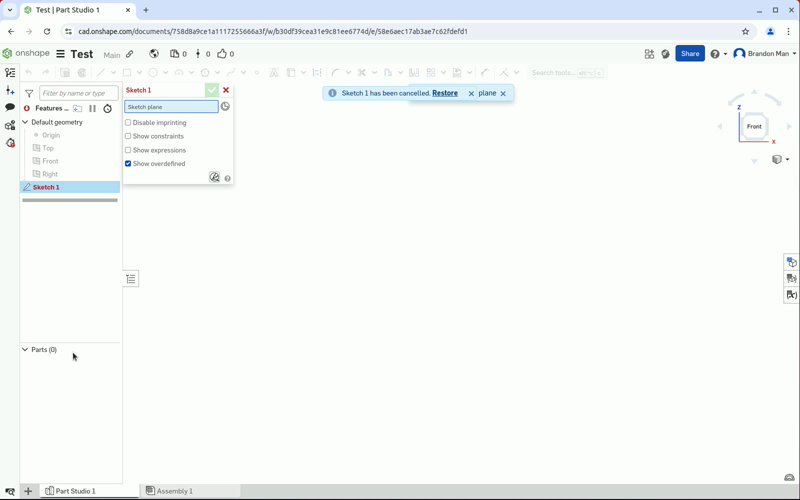
mouse_move(73, 163)
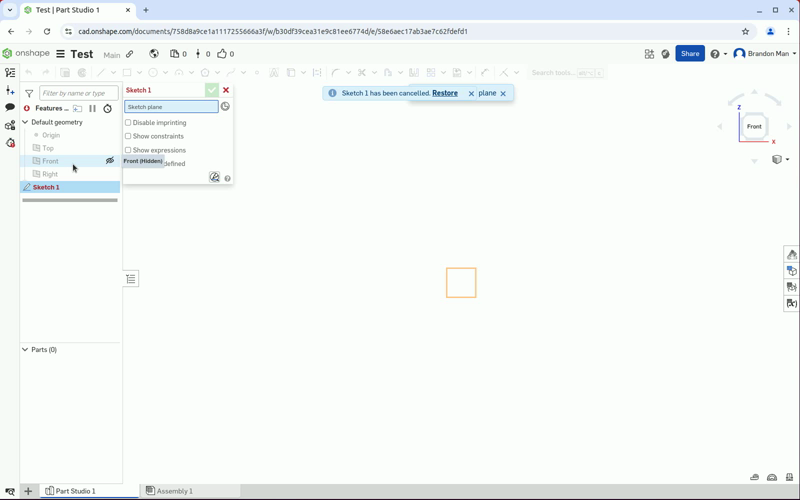
click(73, 163)
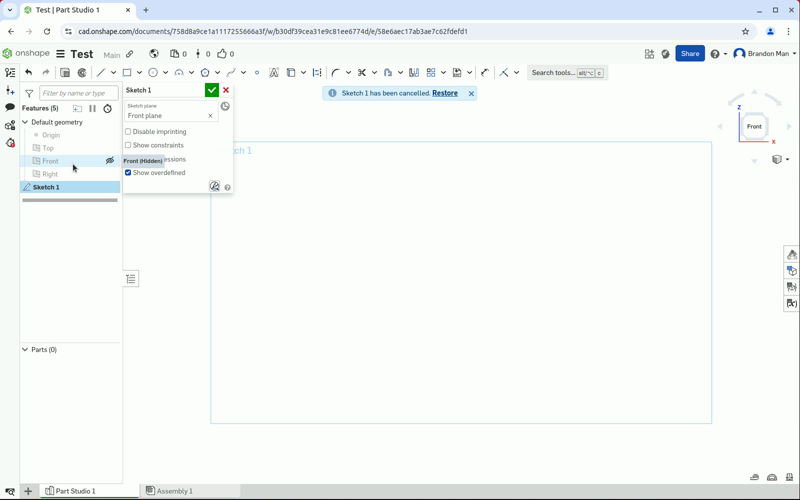
mouse_move(73, 352)
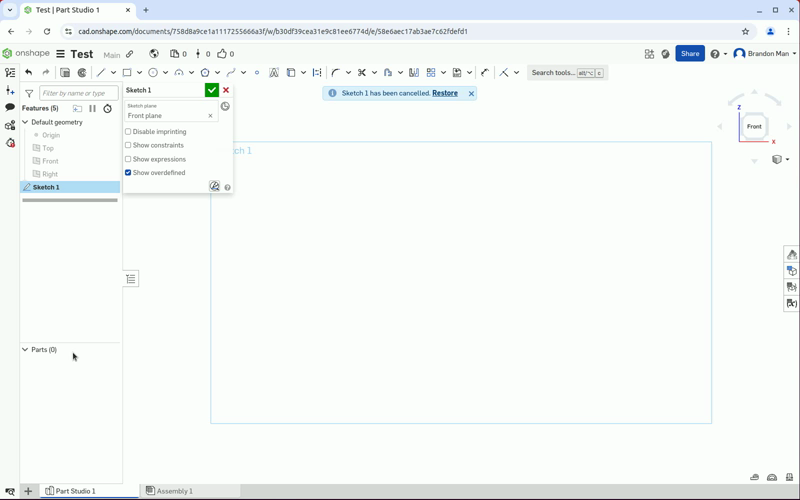
key(y)
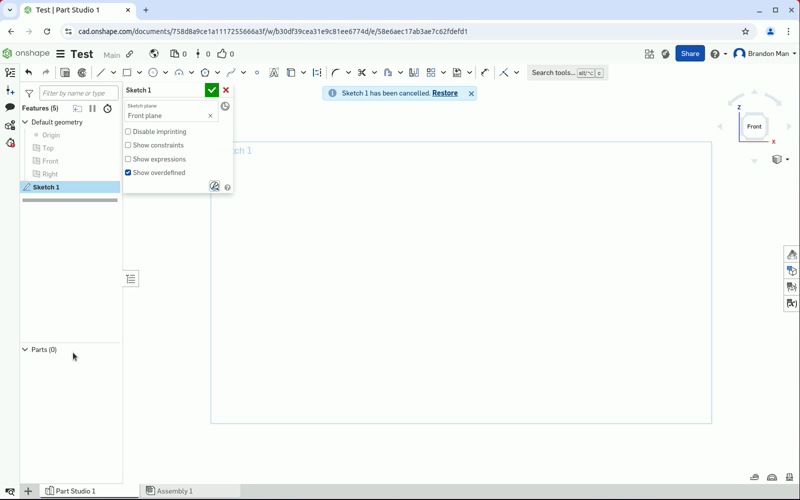
key(l)
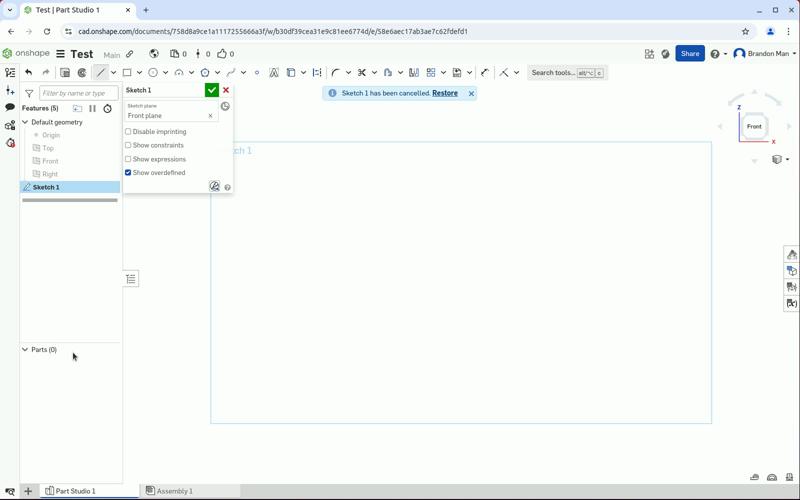
key_down(shift)
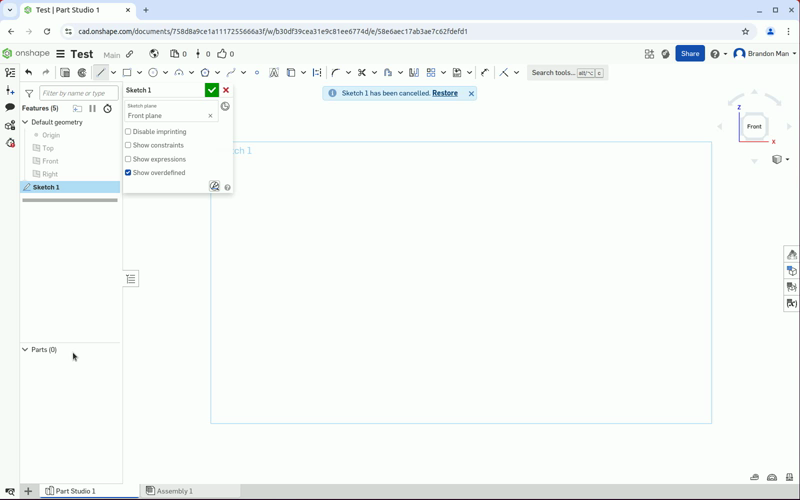
mouse_move(348, 282)
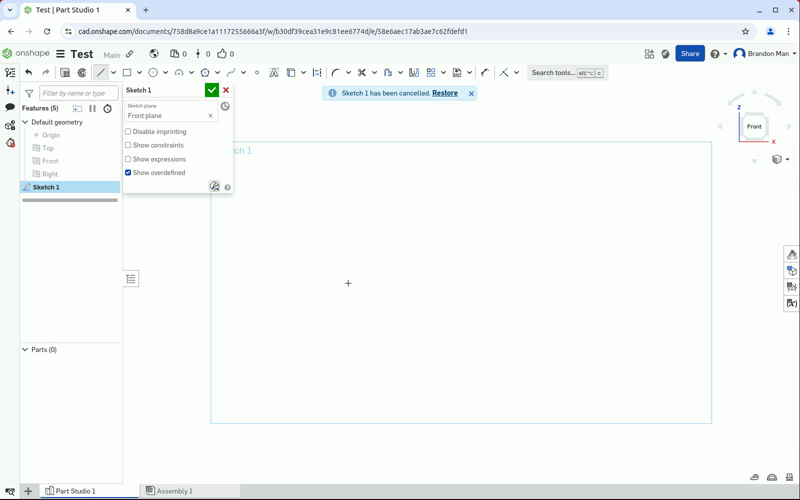
click(348, 282)
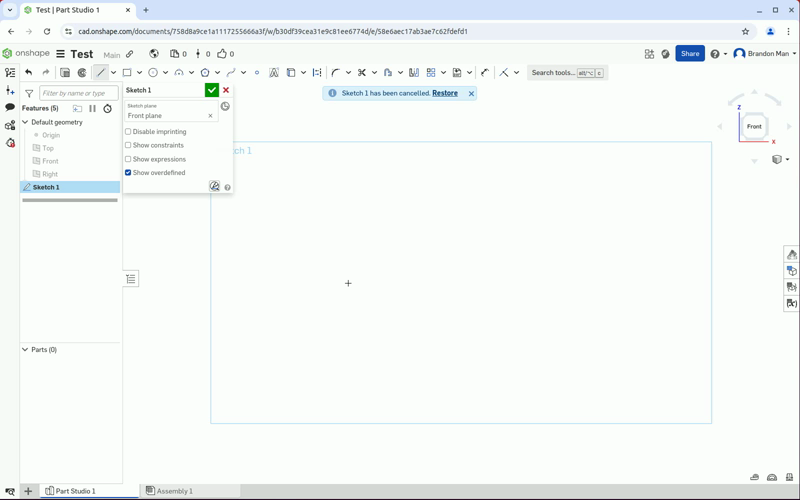
key_up(shift)
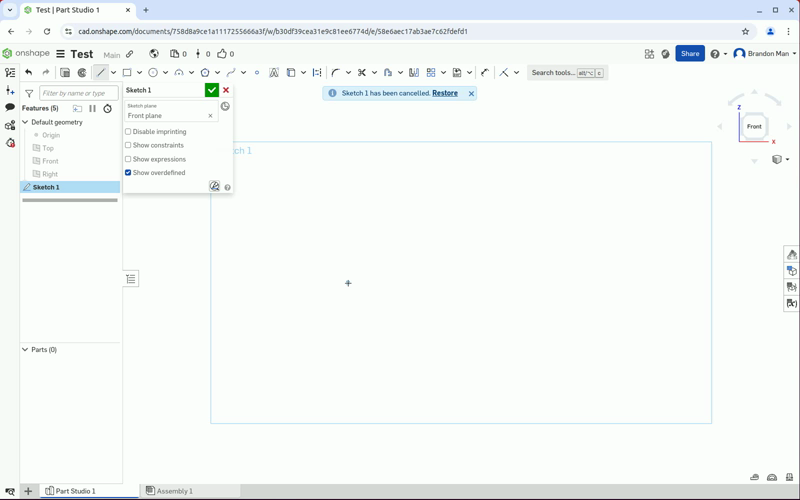
key_down(shift)
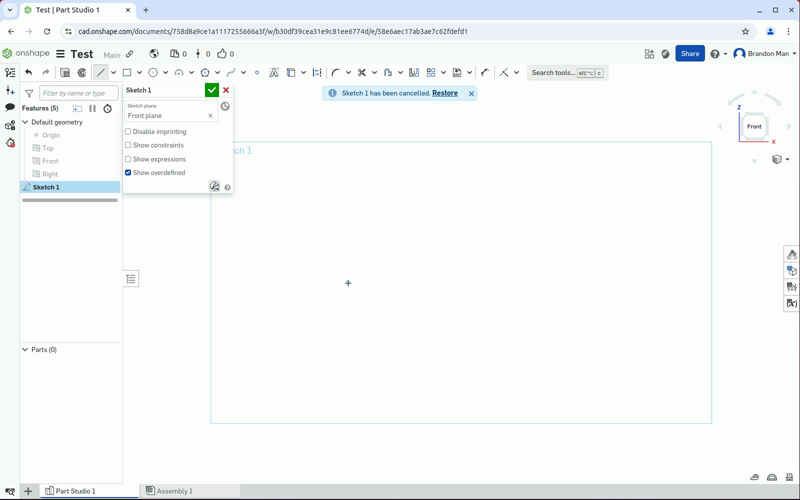
mouse_move(453, 282)
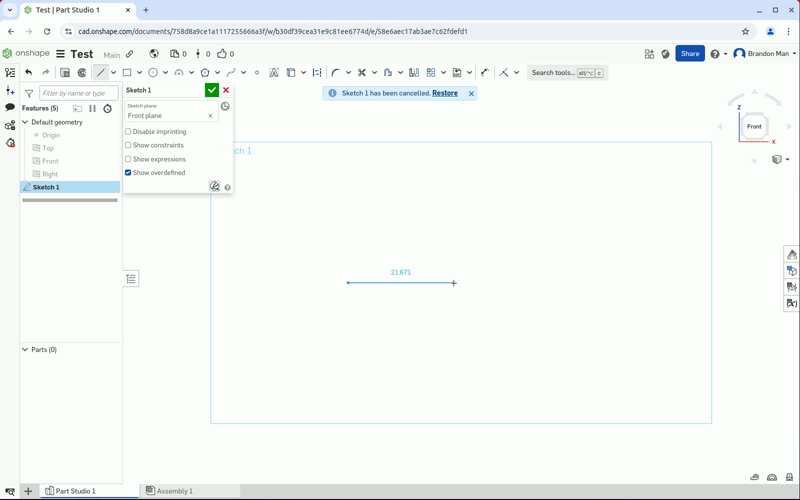
click(453, 282)
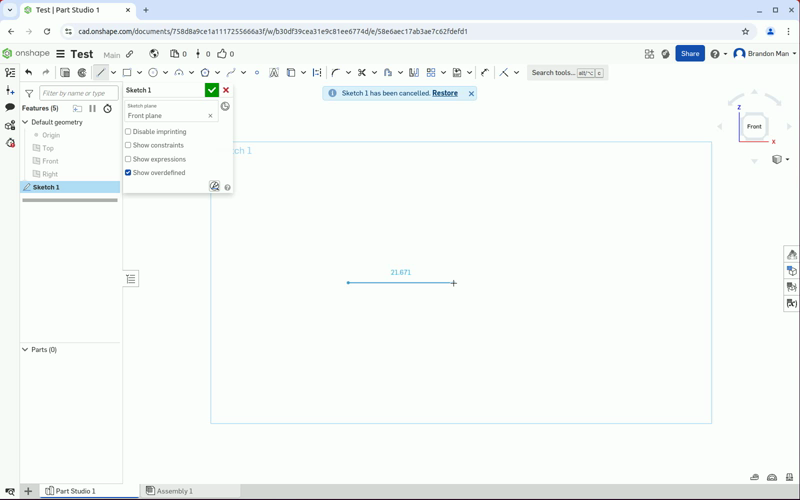
key_up(shift)
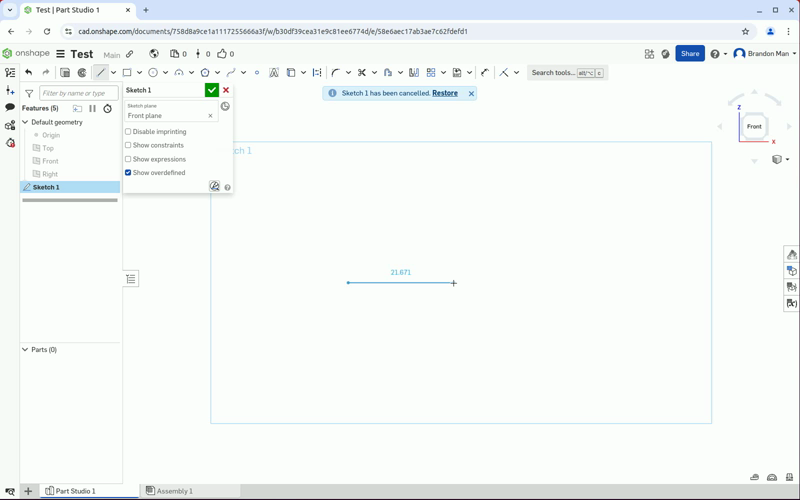
key_down(shift)
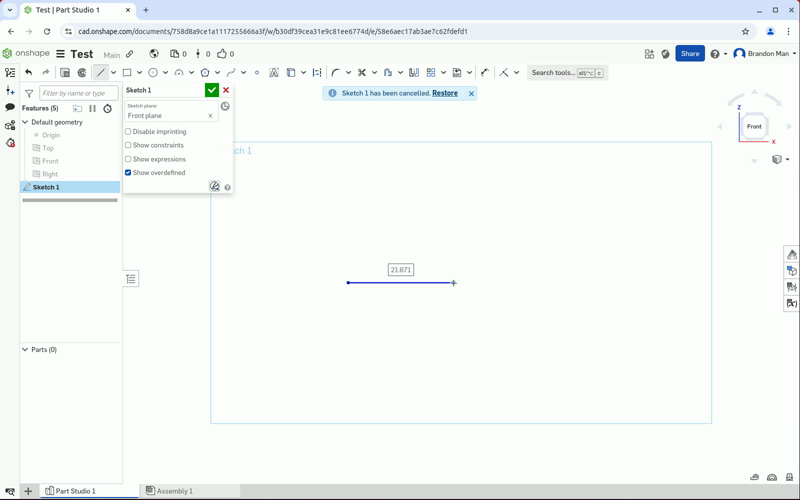
mouse_move(453, 210)
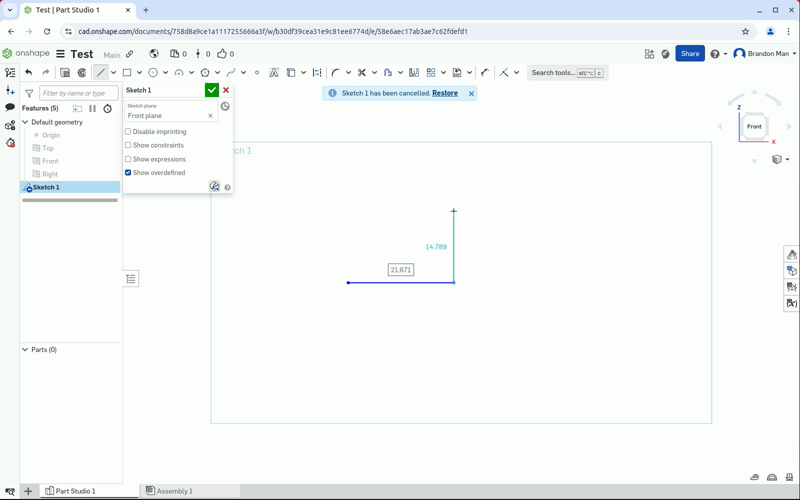
click(453, 210)
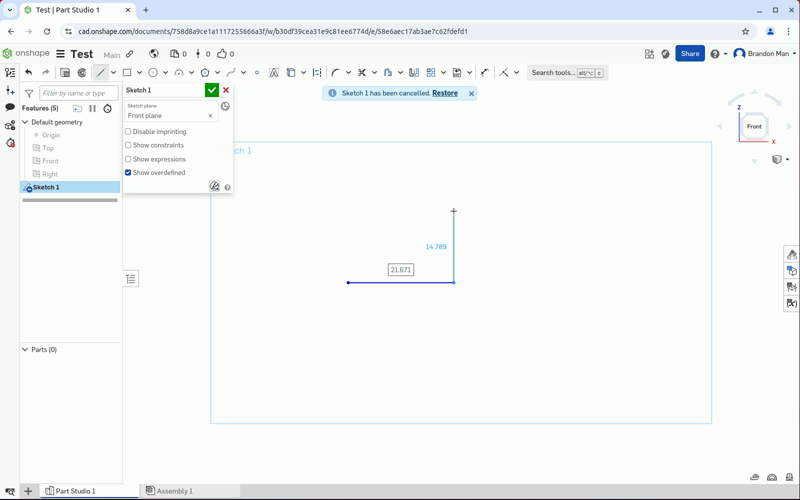
key_up(shift)
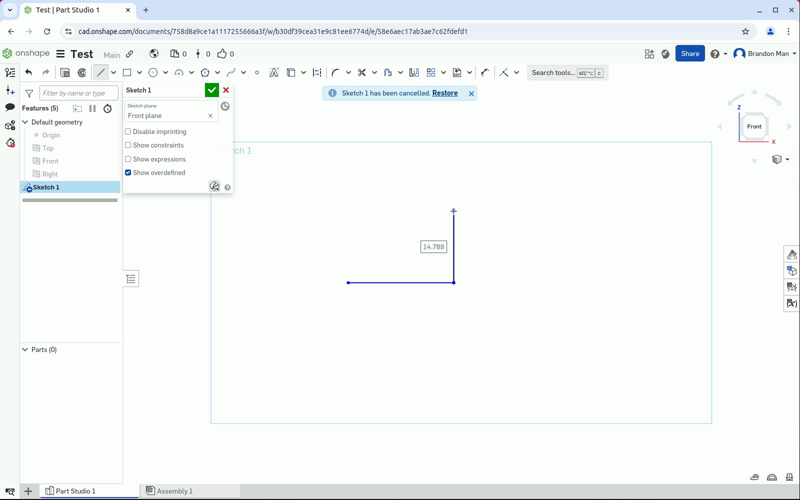
key_down(shift)
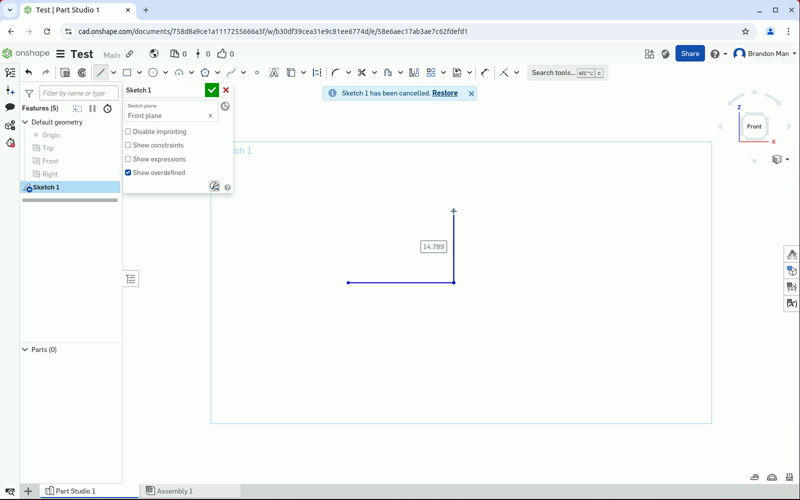
mouse_move(483, 210)
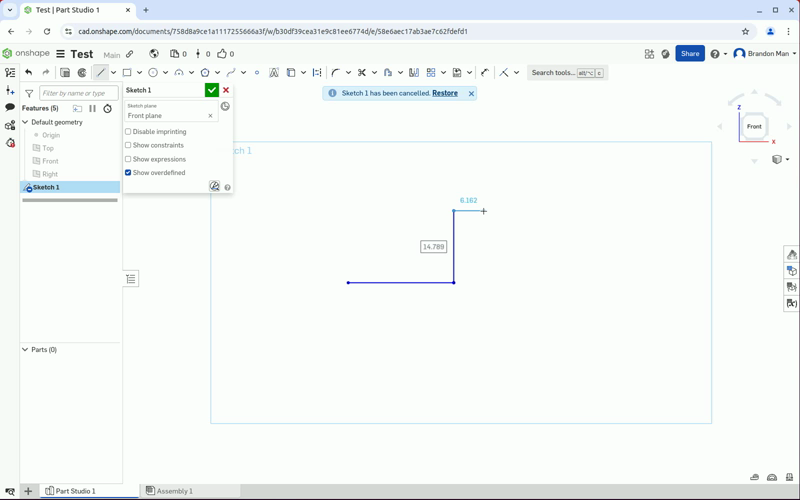
mouse_move(453, 207)
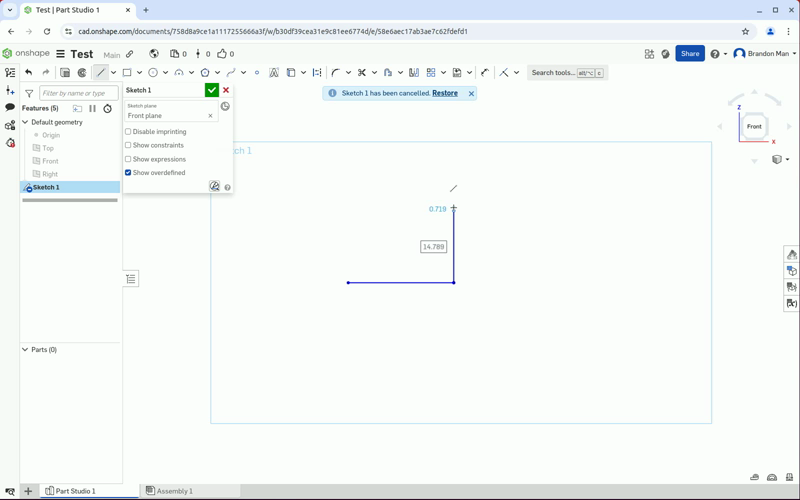
scroll(6)
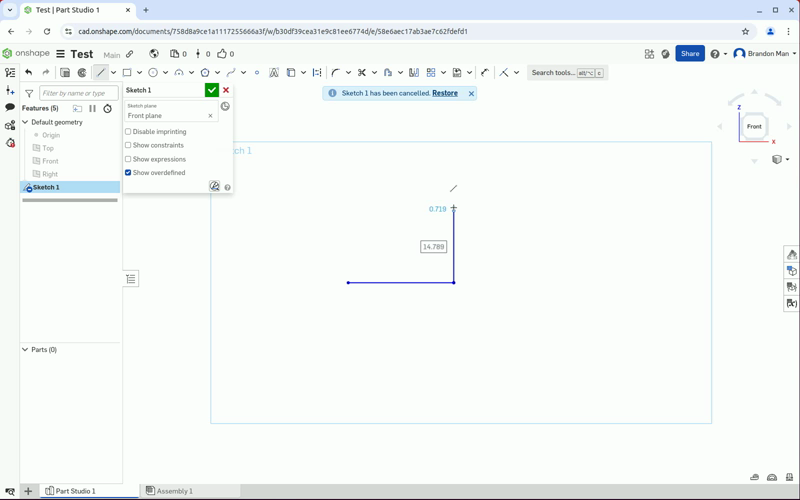
scroll(6)
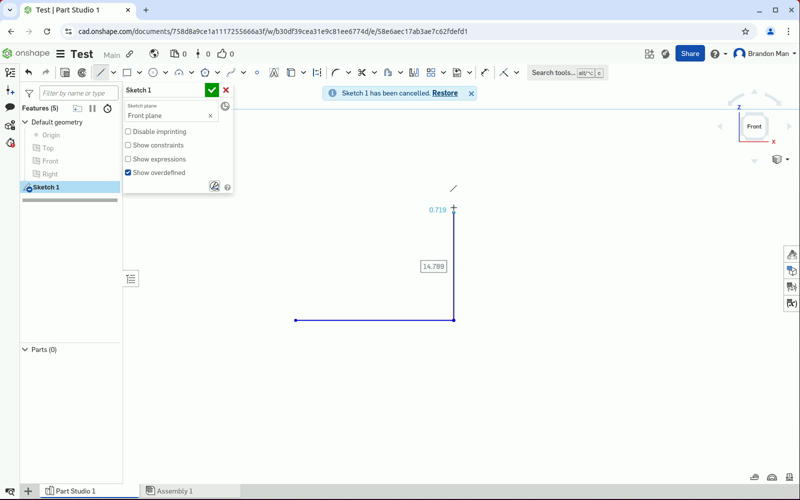
scroll(6)
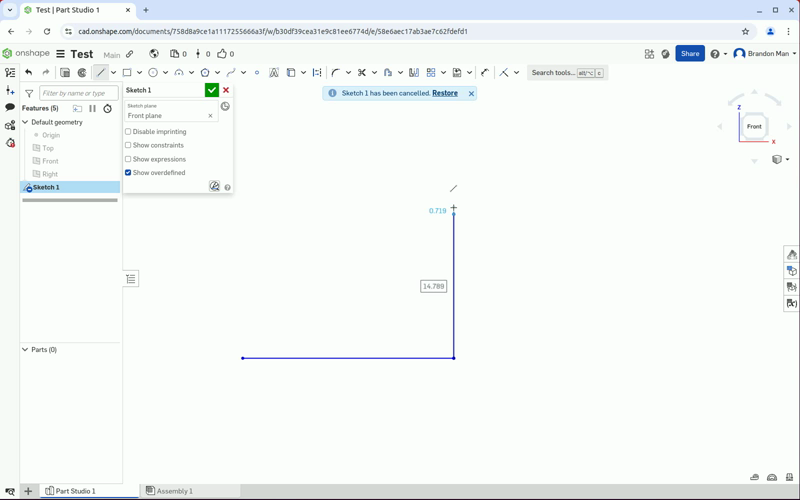
scroll(6)
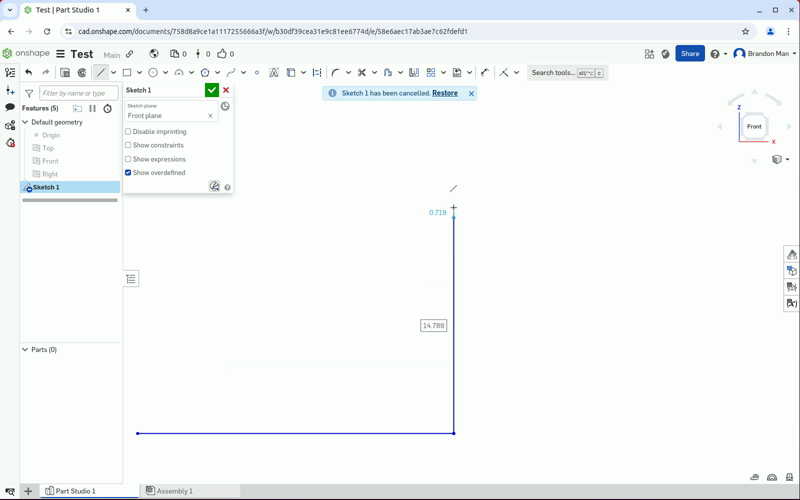
scroll(6)
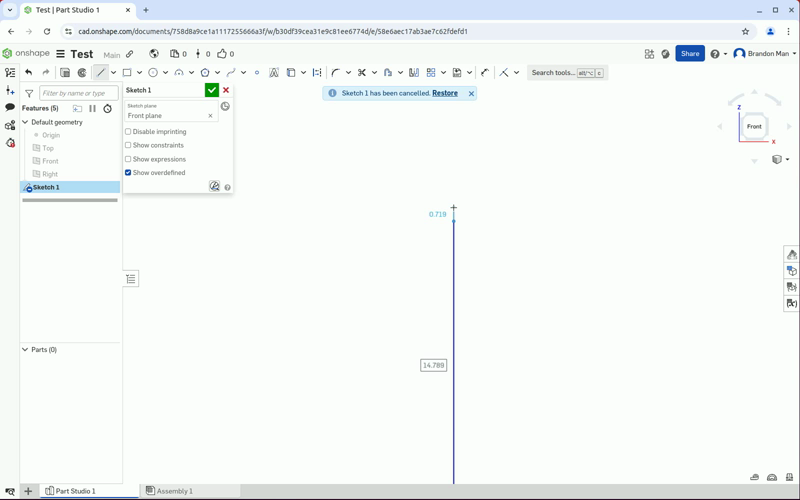
scroll(6)
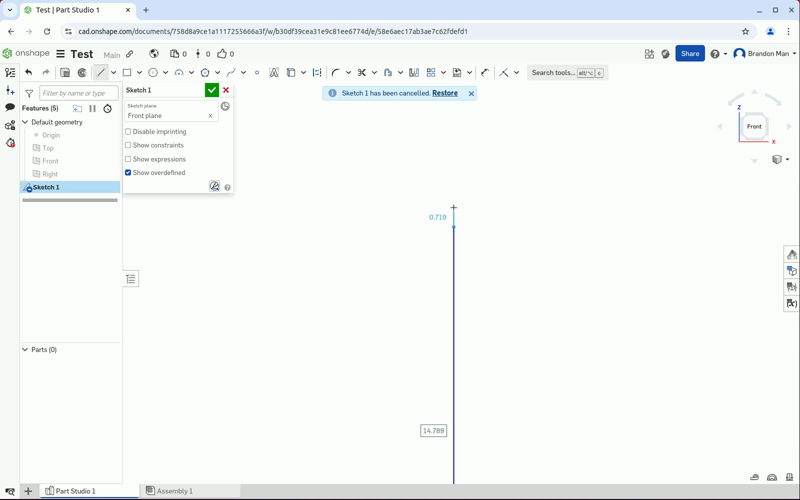
scroll(6)
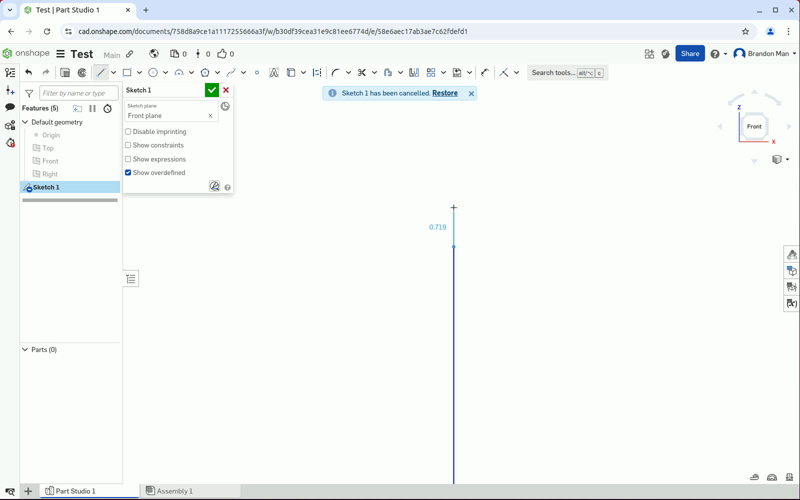
click(453, 207)
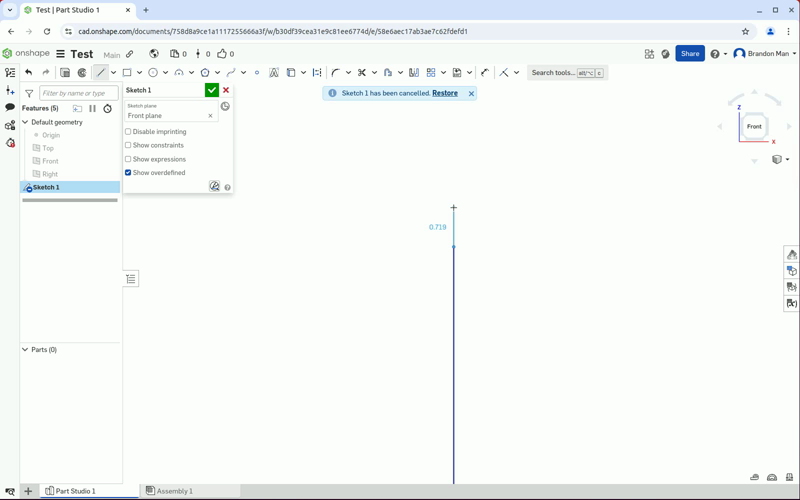
scroll(-6)
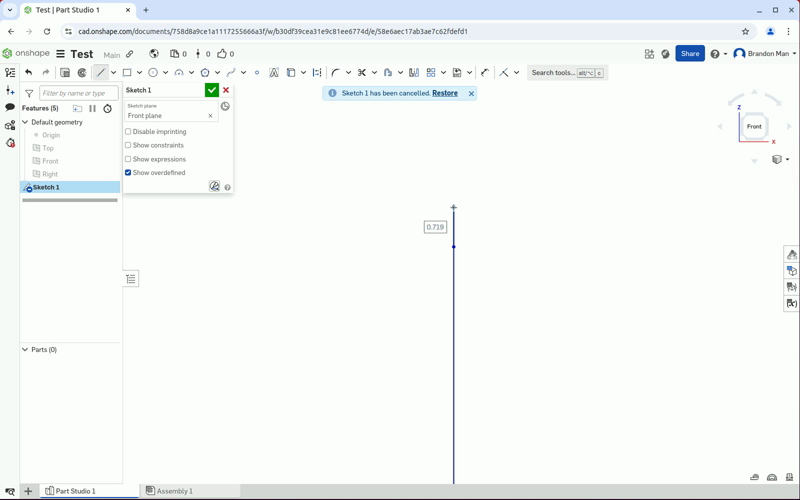
scroll(-6)
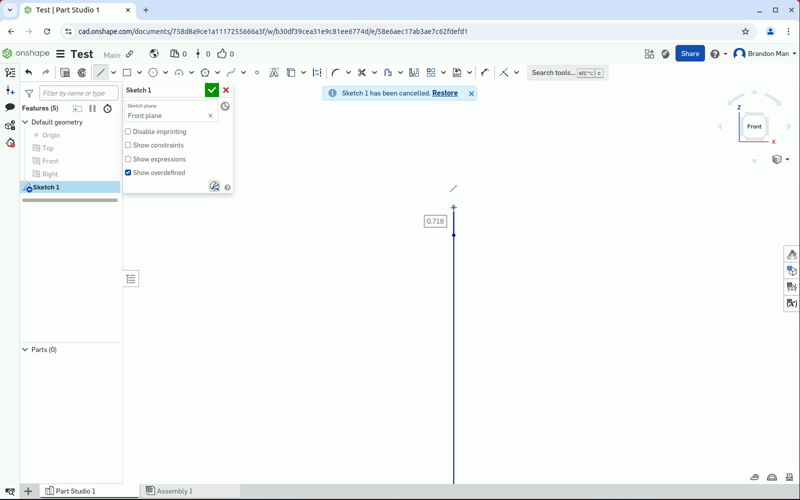
scroll(-6)
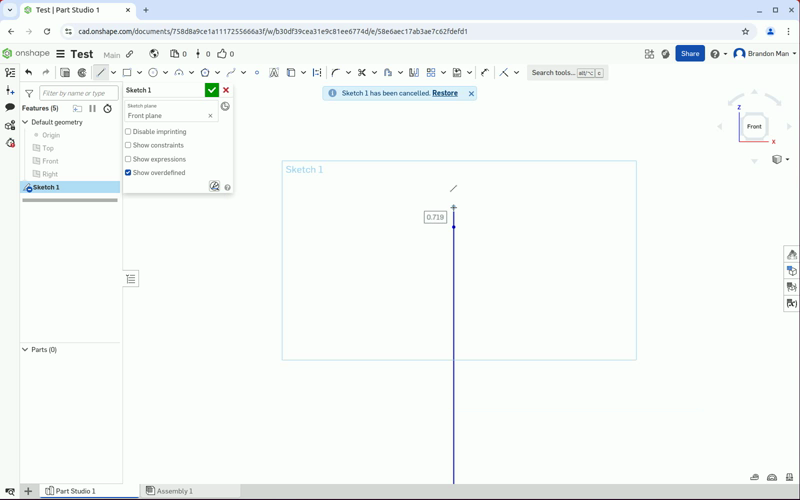
scroll(-6)
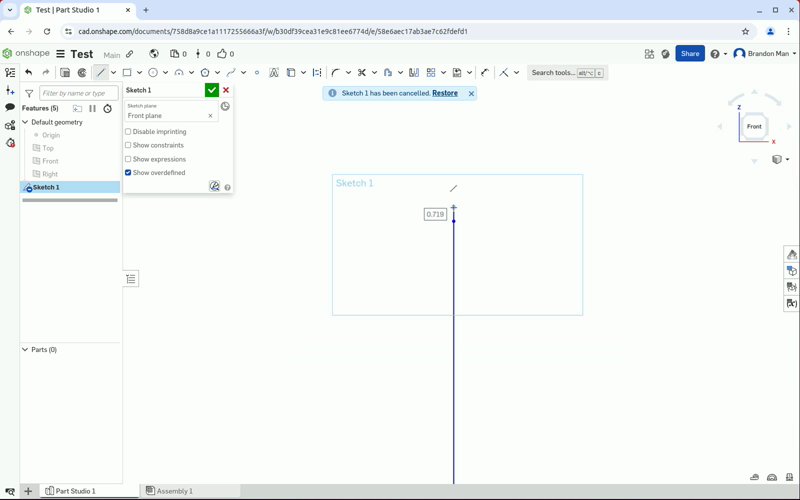
scroll(-6)
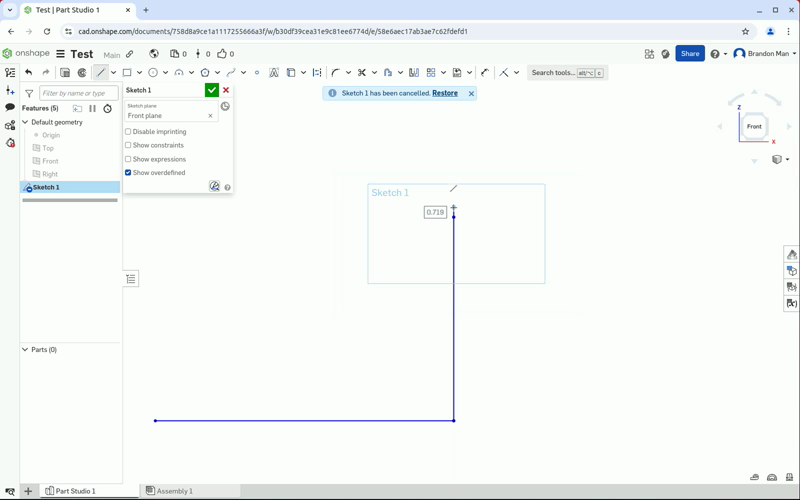
scroll(-6)
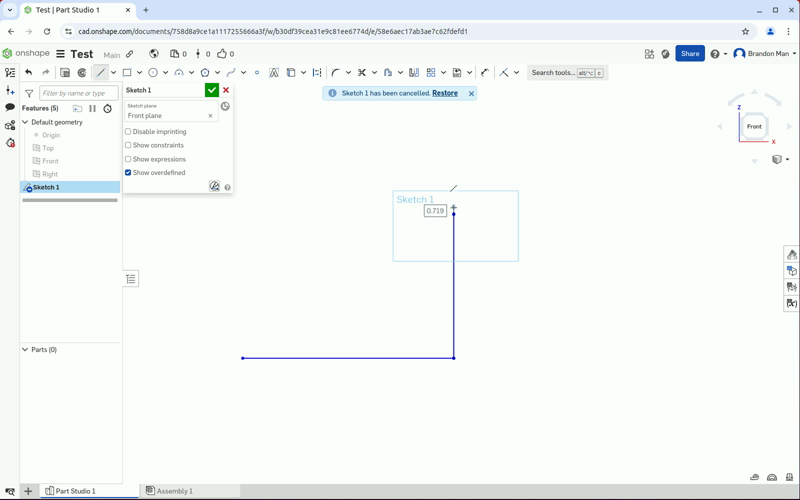
scroll(-6)
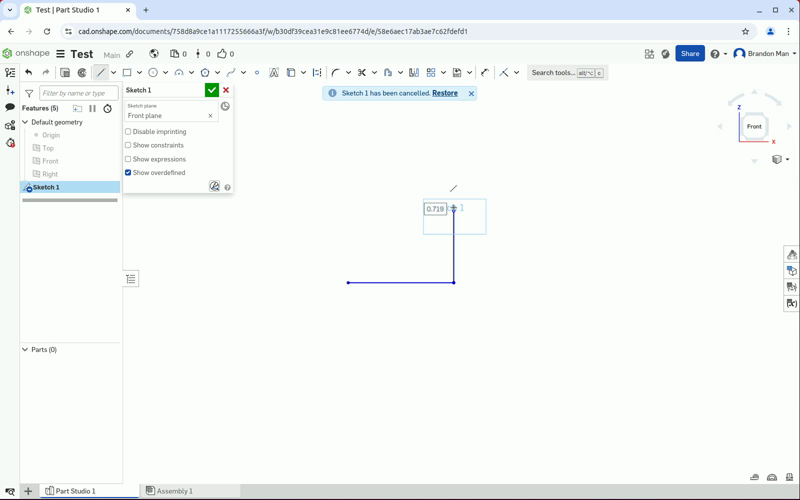
key_up(shift)
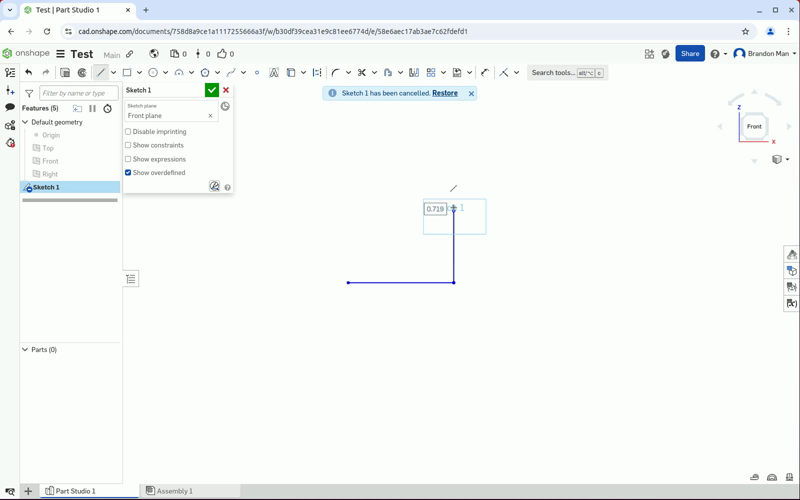
key_down(shift)
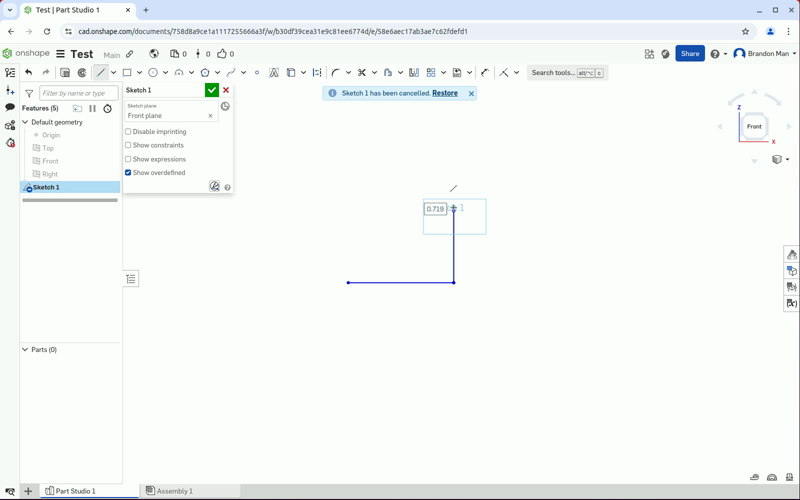
mouse_move(348, 207)
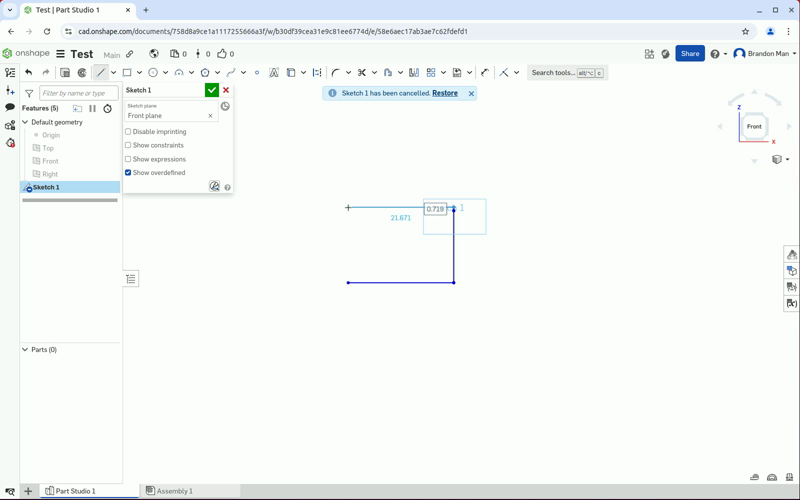
click(348, 207)
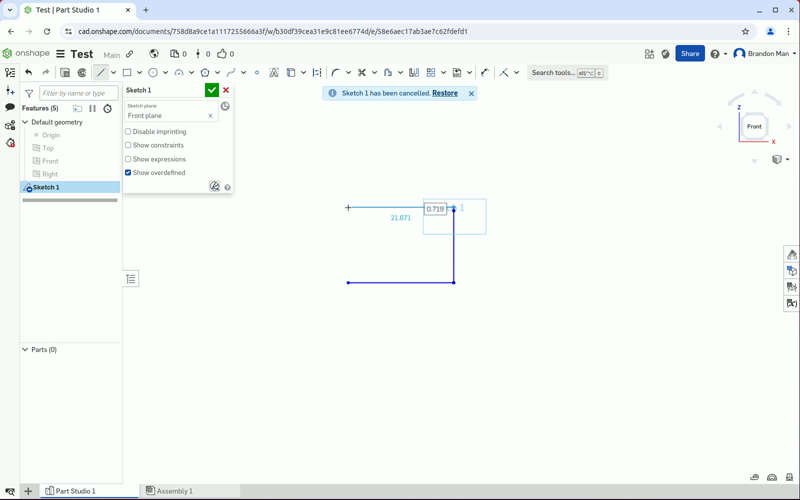
key_up(shift)
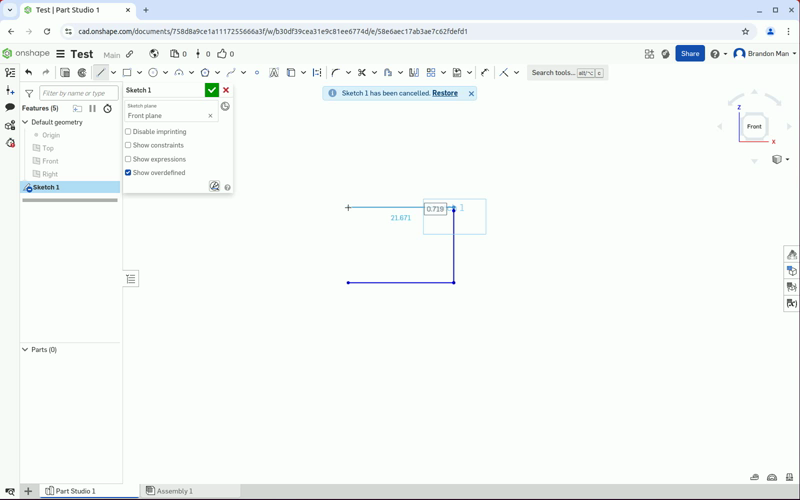
key_down(shift)
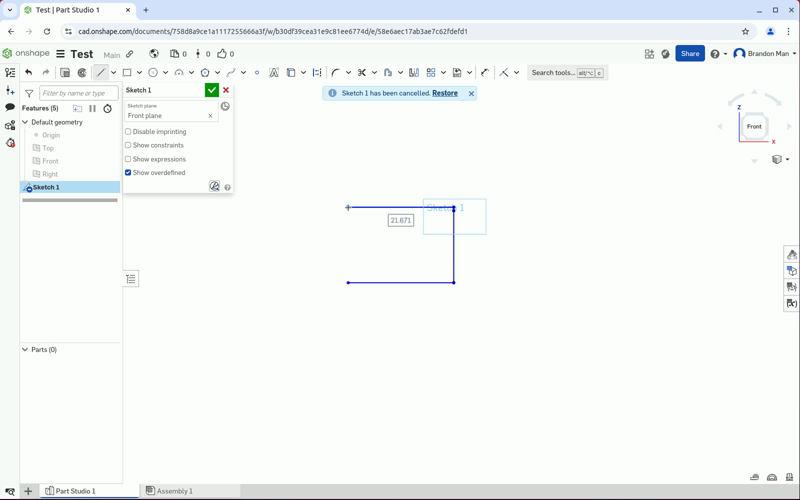
mouse_move(348, 282)
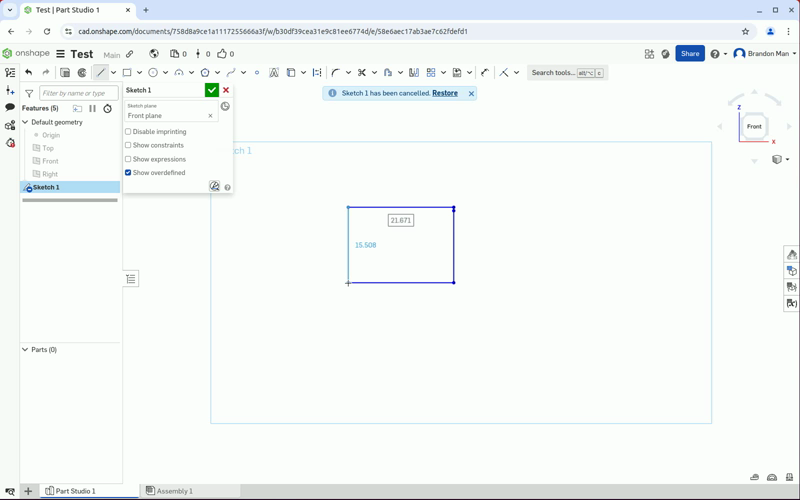
key_up(shift)
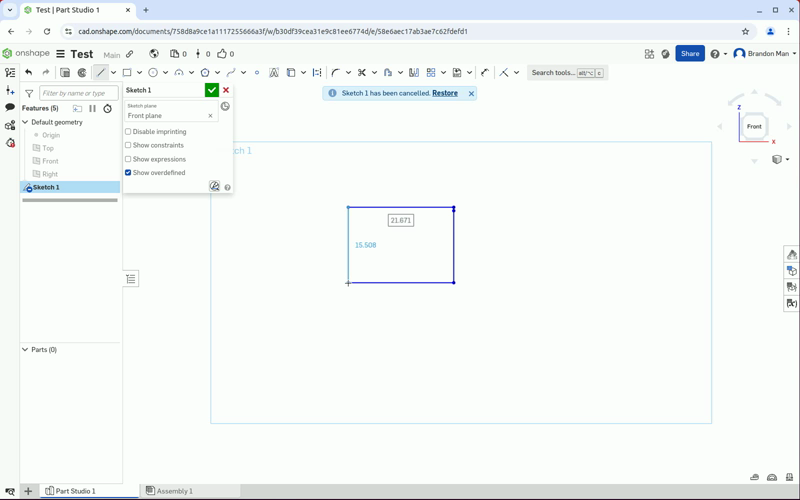
click(348, 282)
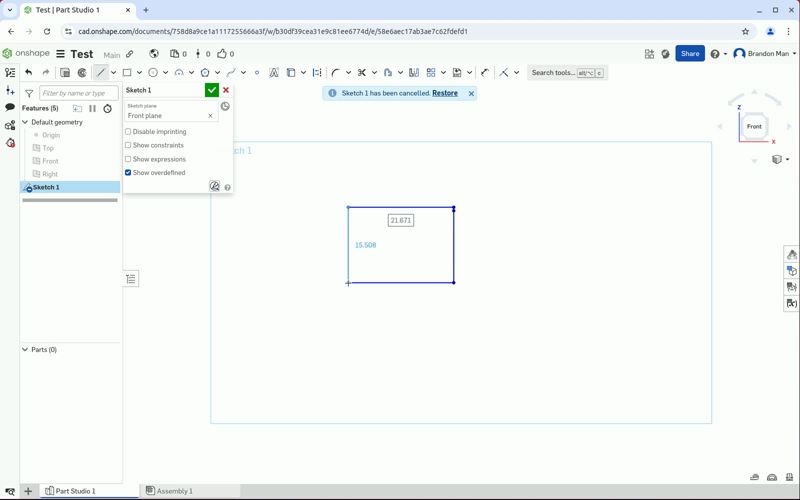
key(esc)
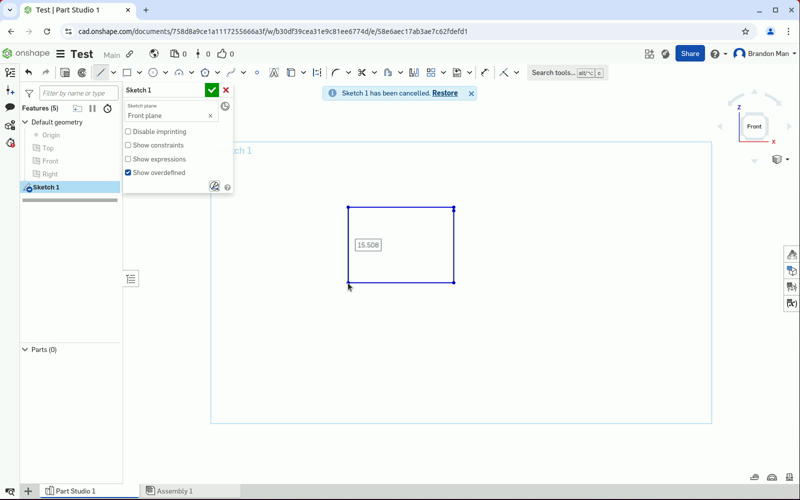
mouse_move(356, 240)
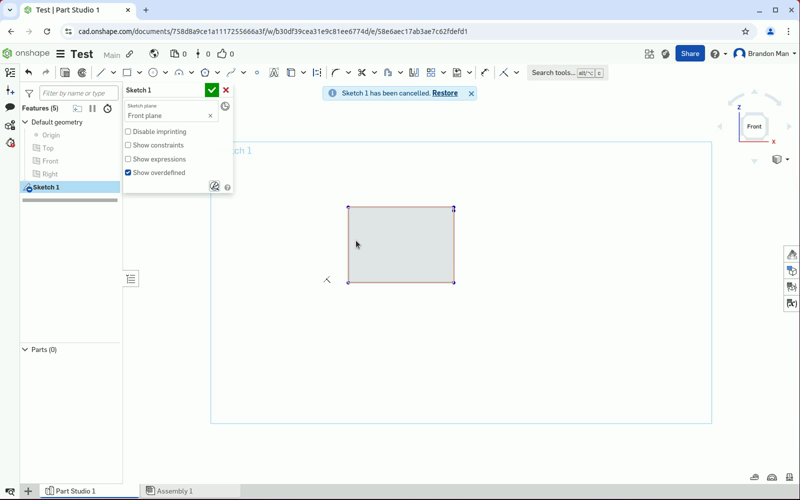
click(356, 240)
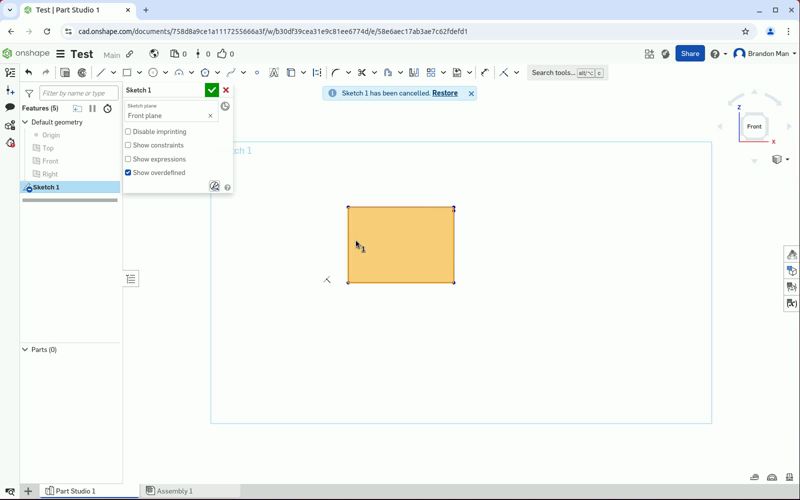
mouse_move(73, 352)
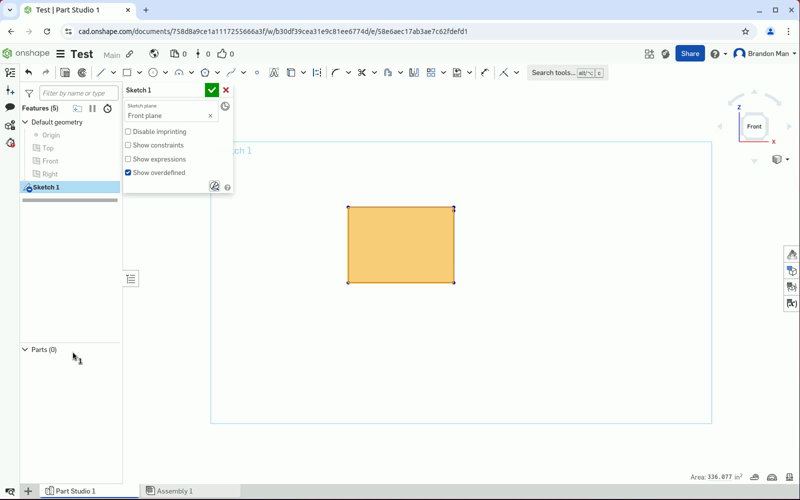
key(shift+y)
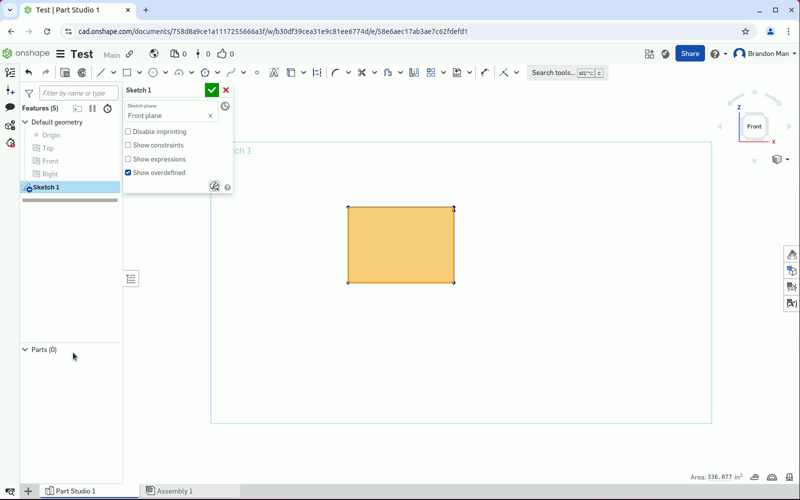
key(shift+e)
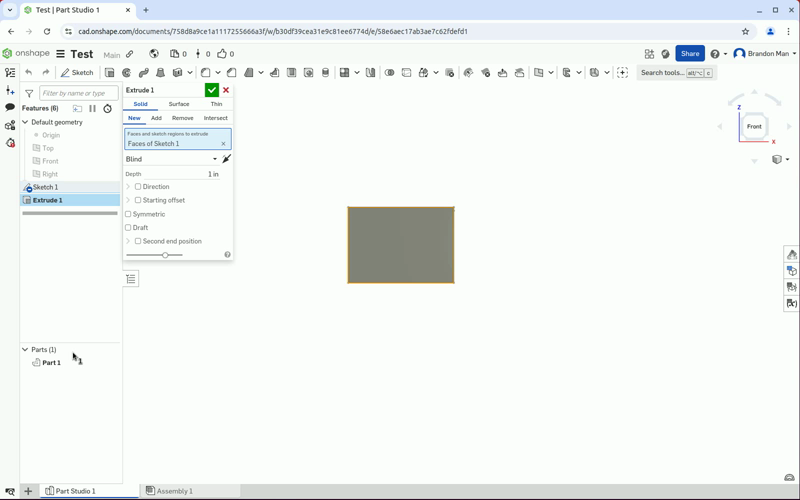
mouse_move(143, 106)
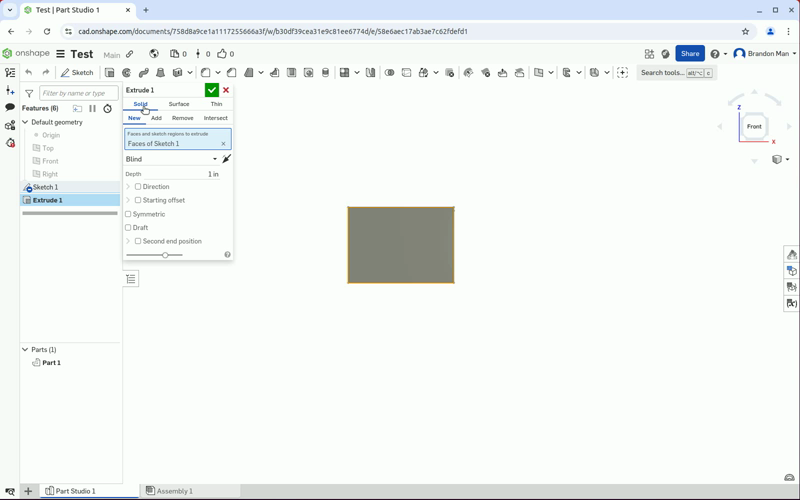
click(143, 106)
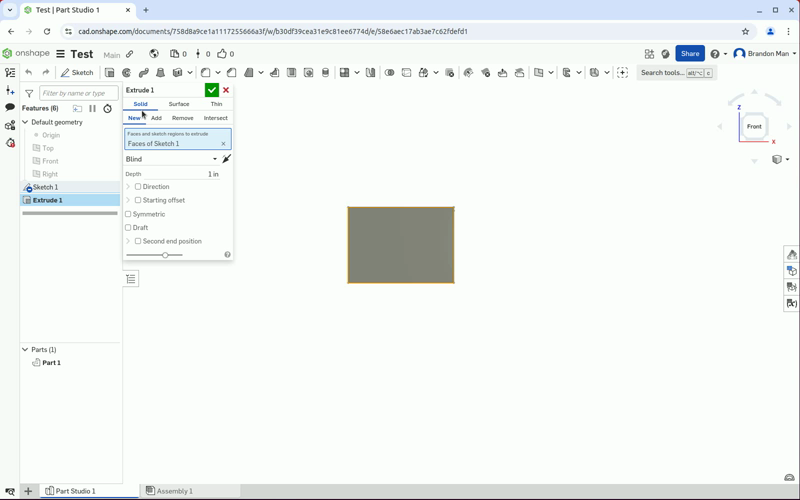
mouse_move(137, 120)
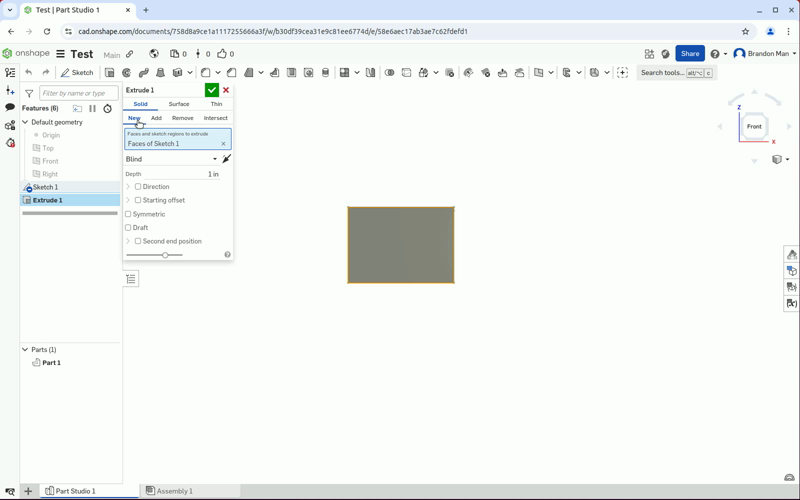
click(137, 120)
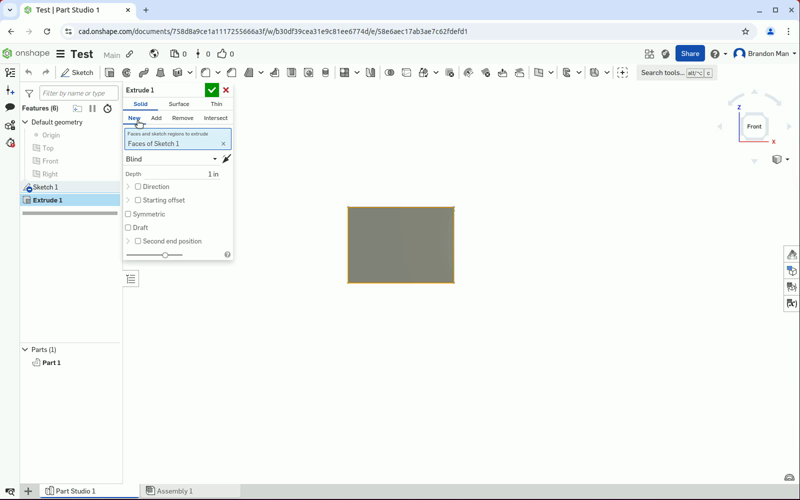
key(tab, 4)
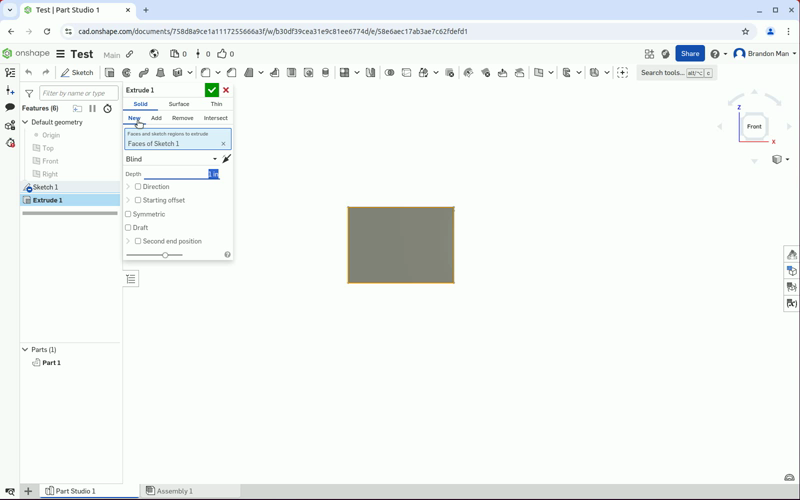
text(12.276)
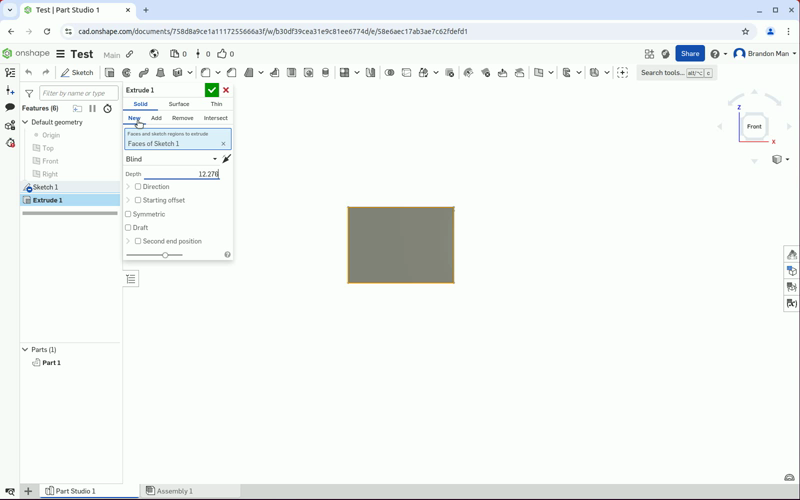
key(enter)
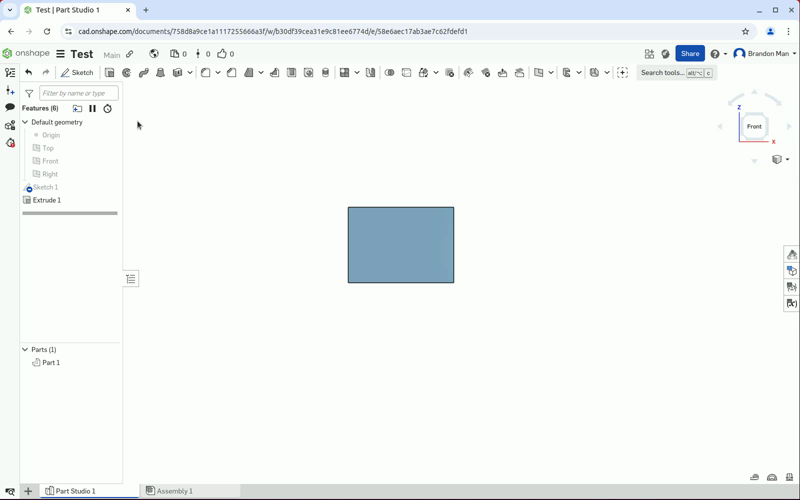
key(shift+h)
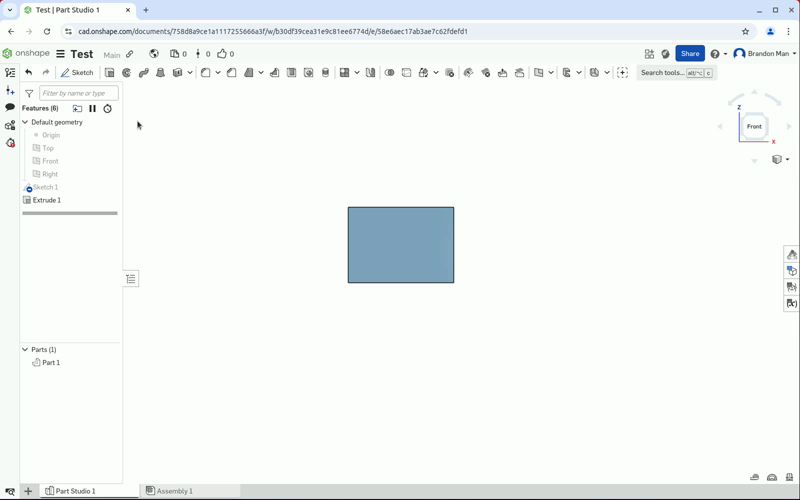
key(shift+h)
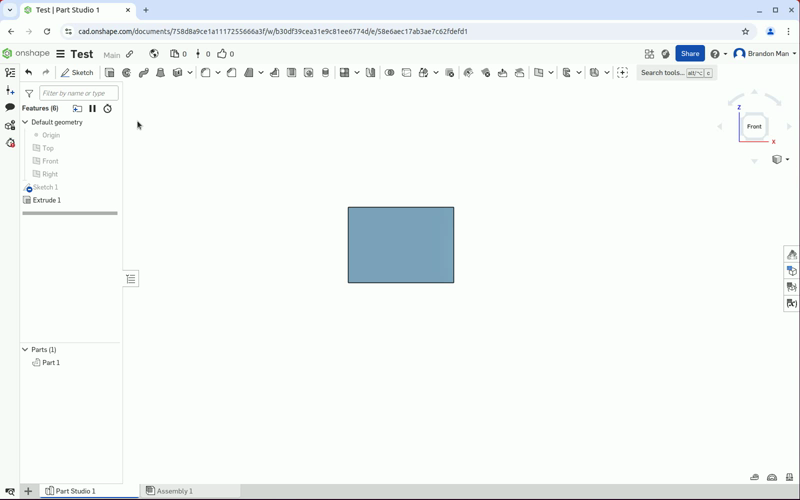
mouse_move(73, 189)
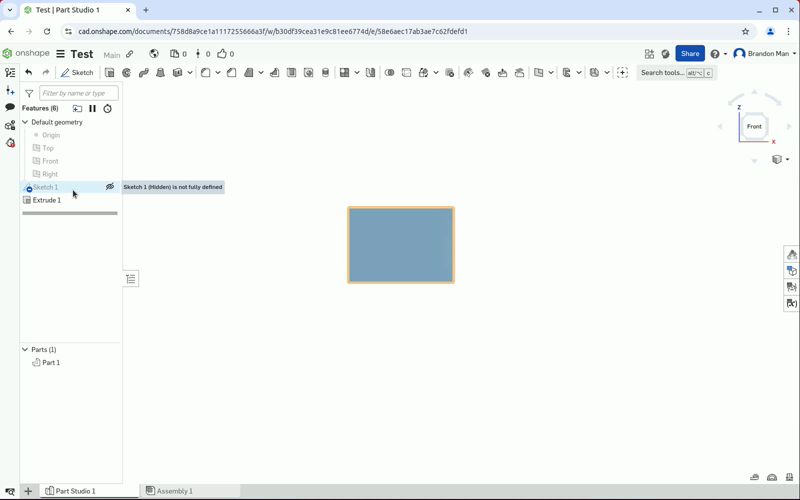
click(73, 189)
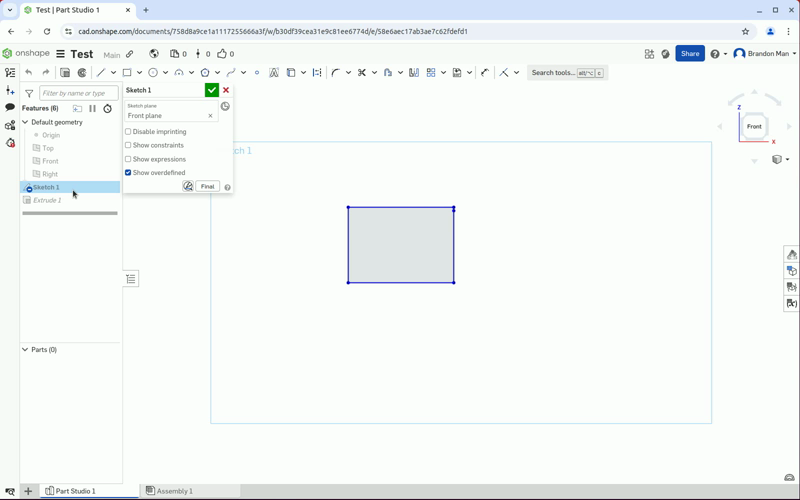
mouse_move(229, 92)
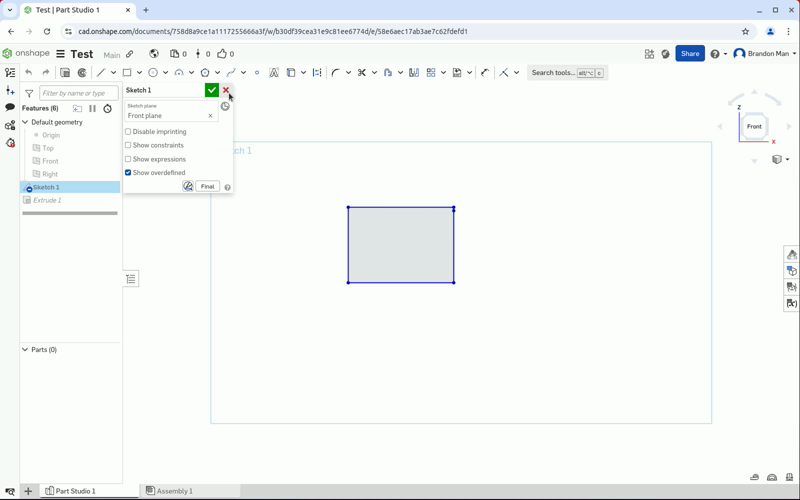
click(229, 92)
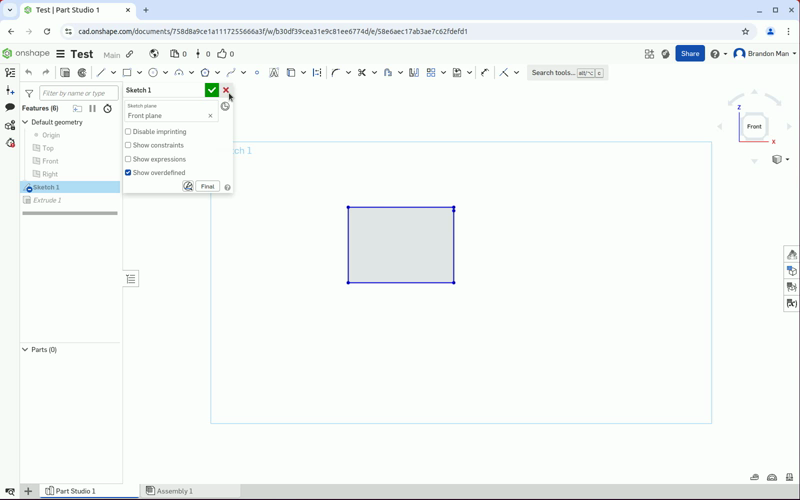
key(shift+s)
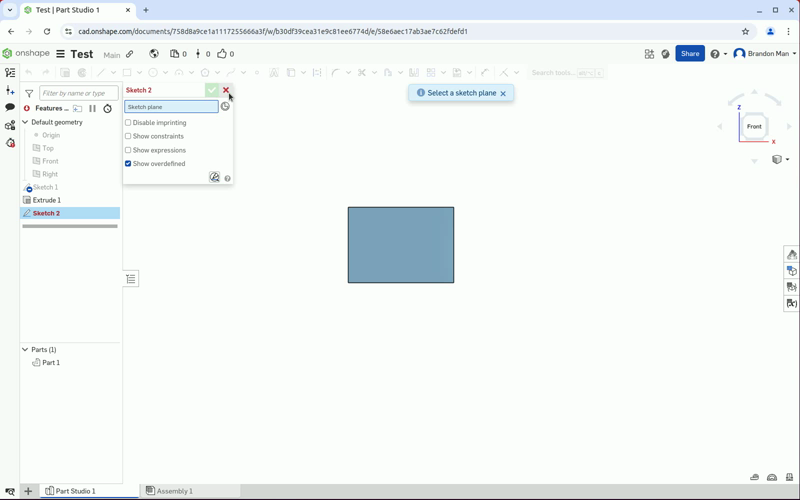
mouse_move(73, 163)
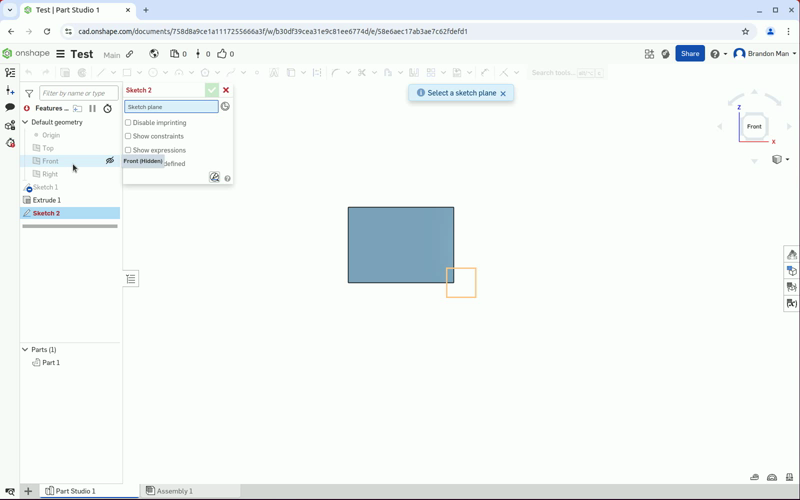
click(73, 163)
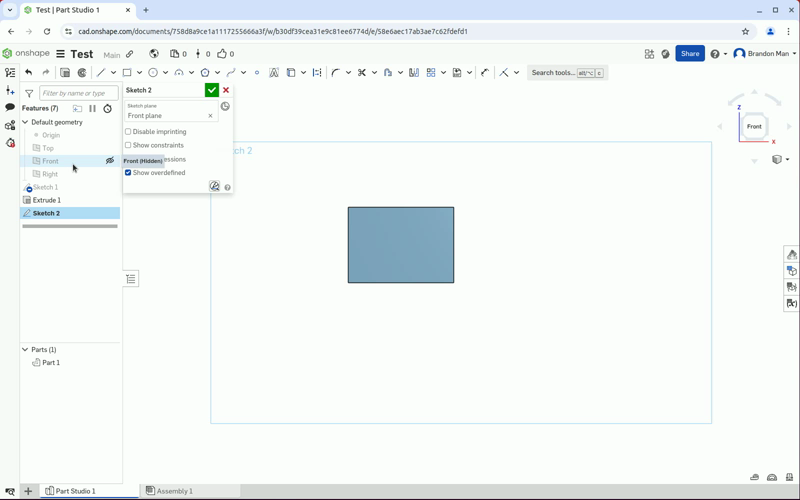
mouse_move(73, 352)
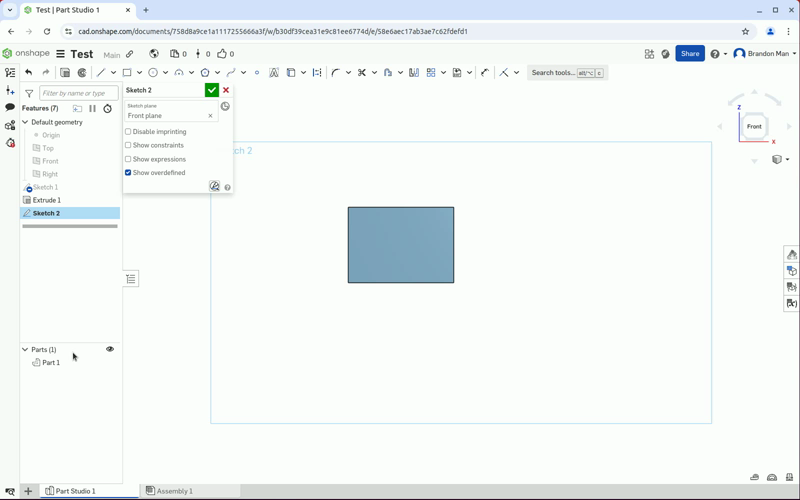
key(y)
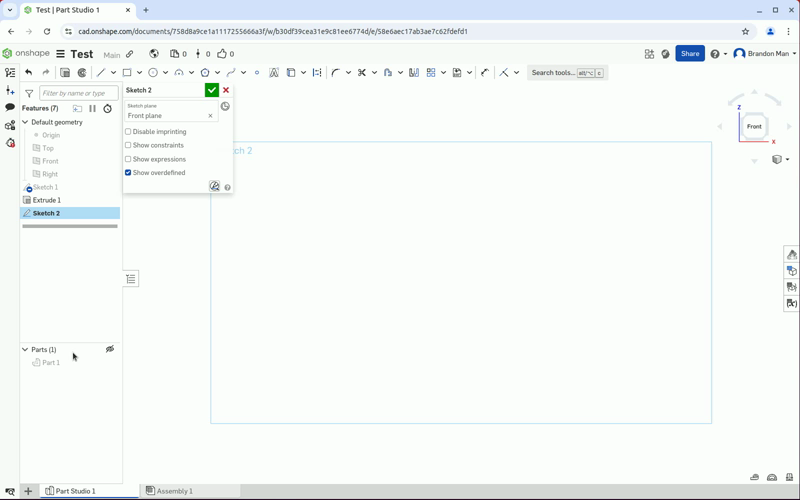
key(l)
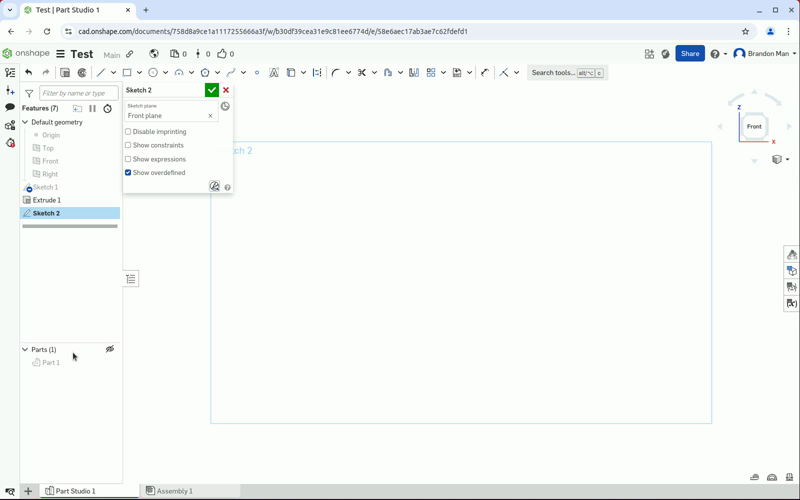
key_down(shift)
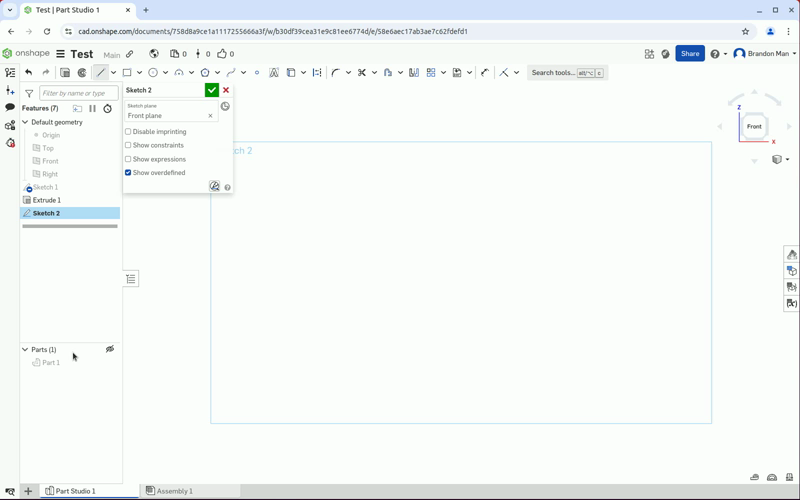
mouse_move(570, 282)
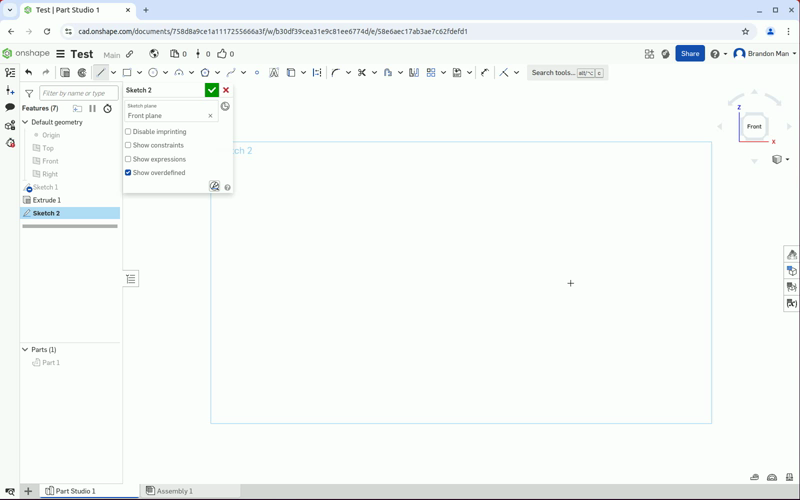
click(570, 282)
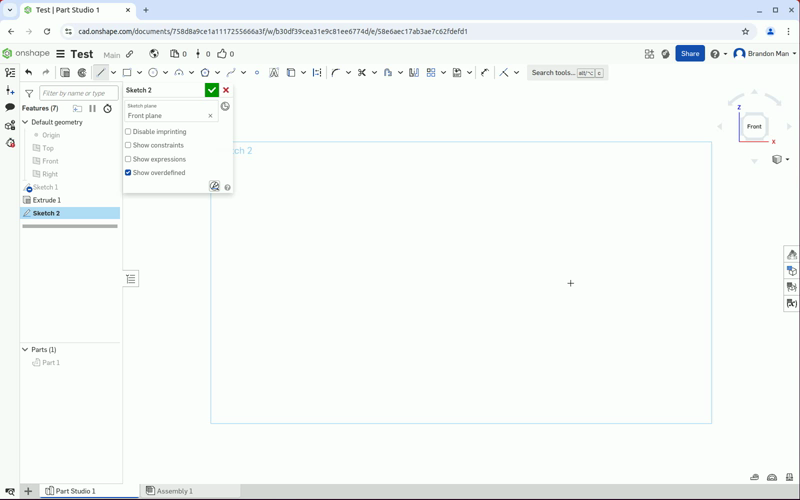
key_up(shift)
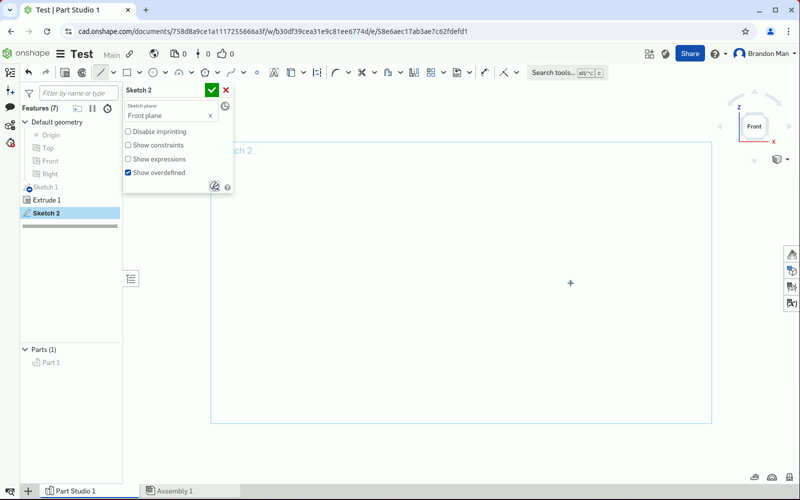
key_down(shift)
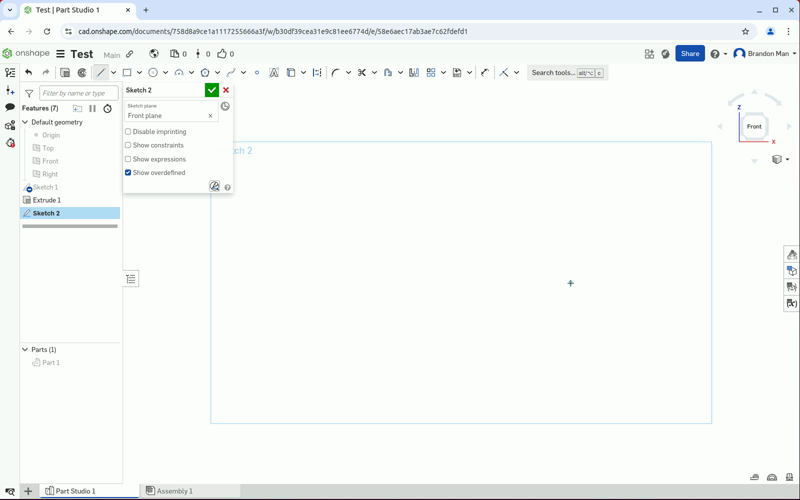
mouse_move(589, 282)
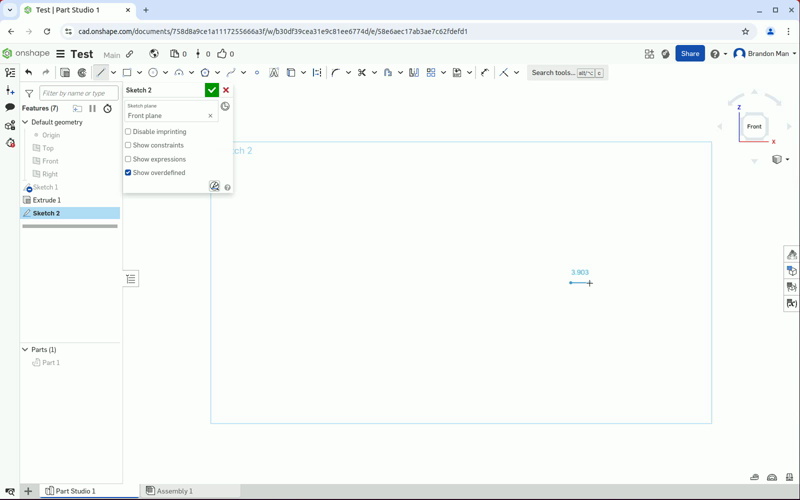
mouse_move(573, 282)
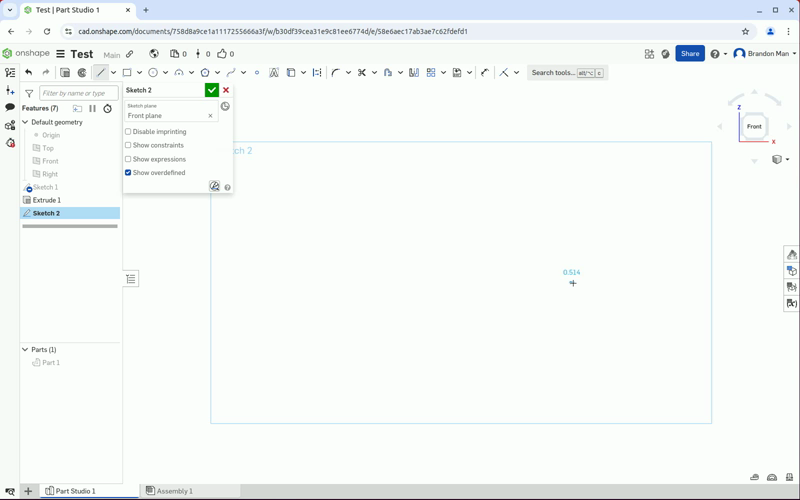
scroll(6)
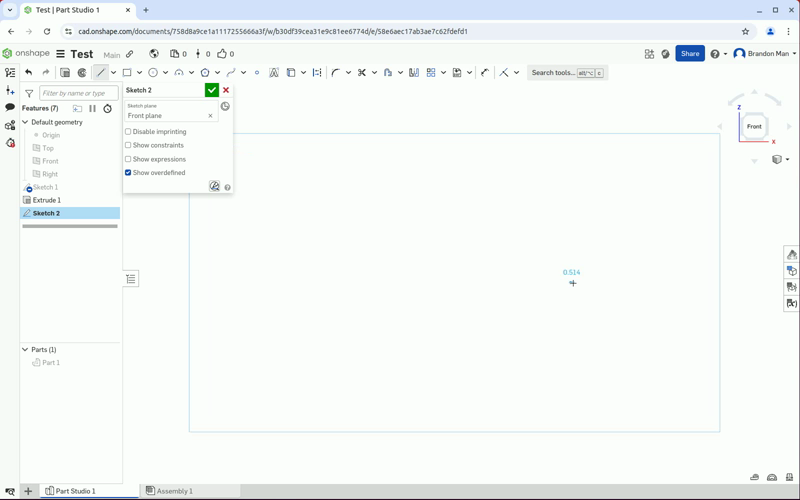
scroll(6)
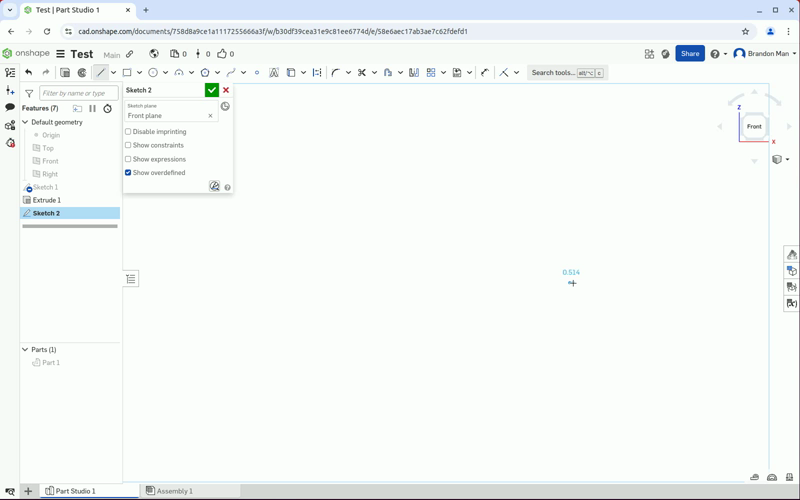
scroll(6)
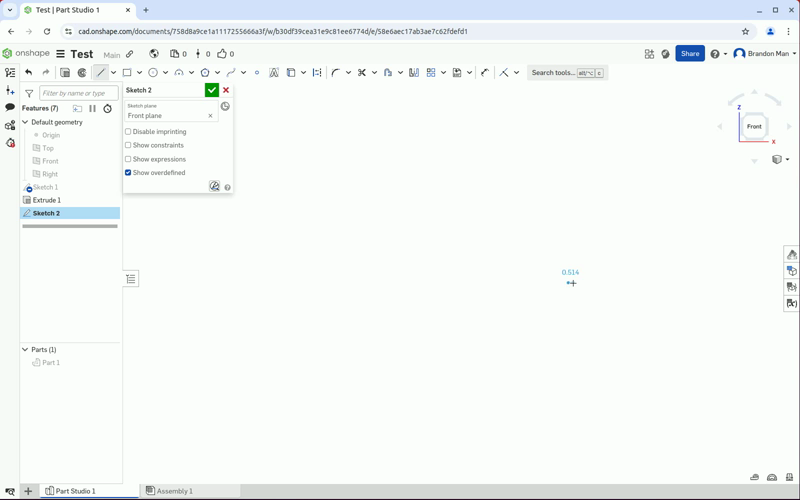
scroll(6)
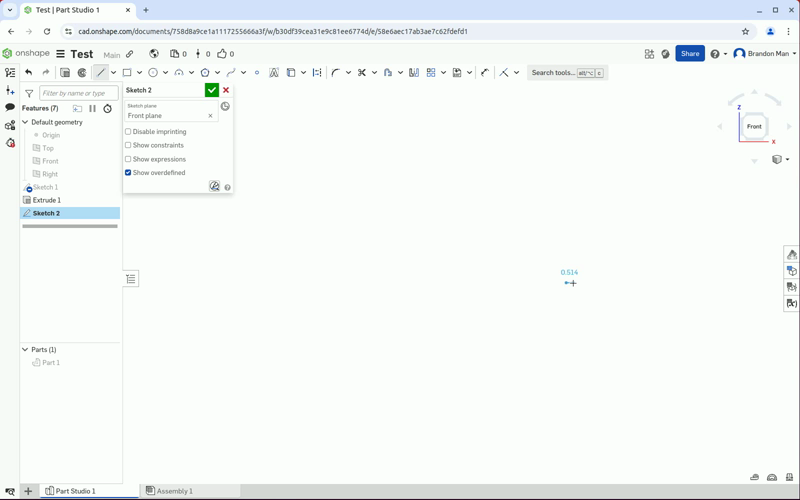
scroll(6)
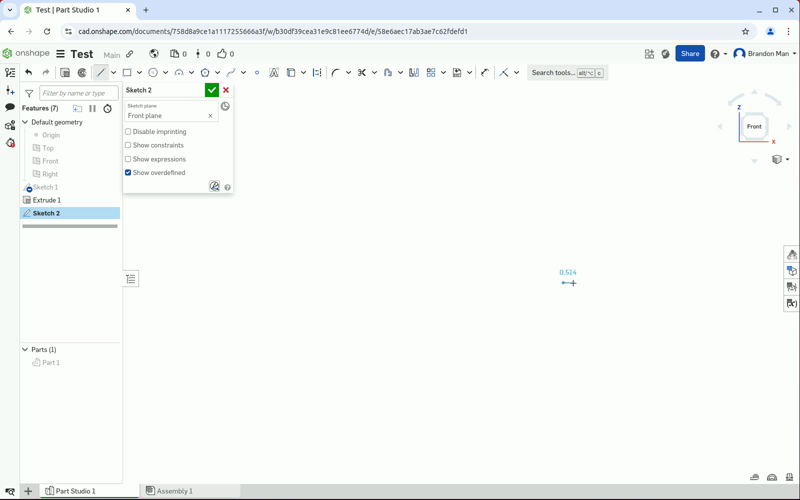
scroll(6)
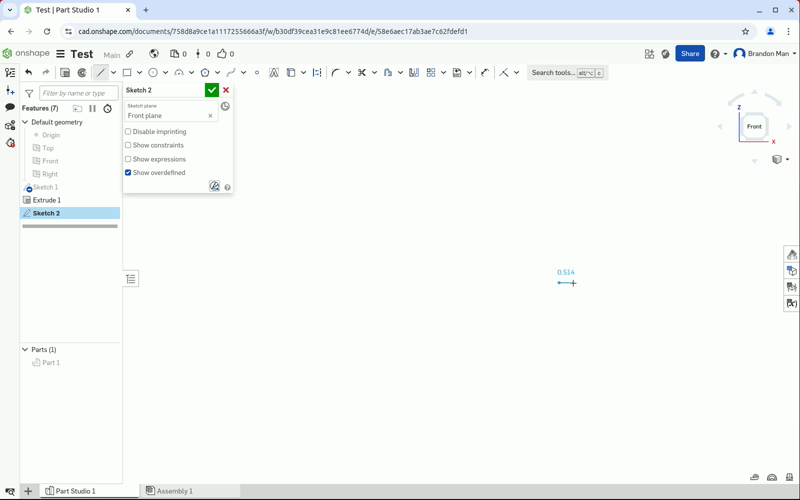
scroll(6)
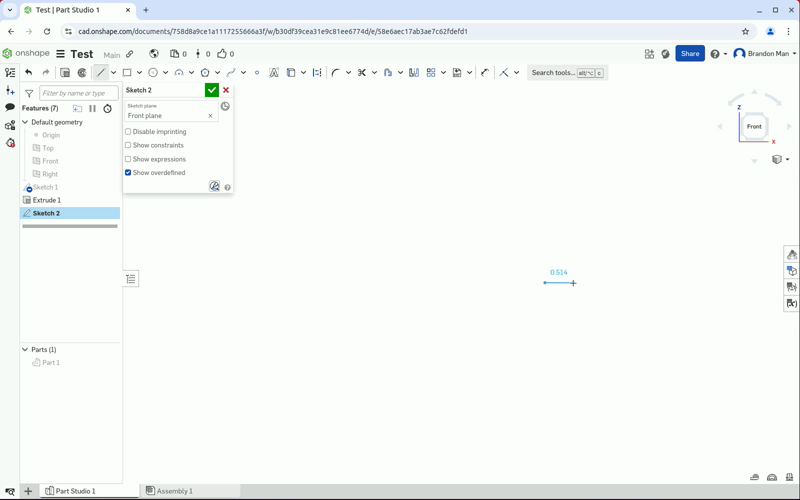
click(573, 282)
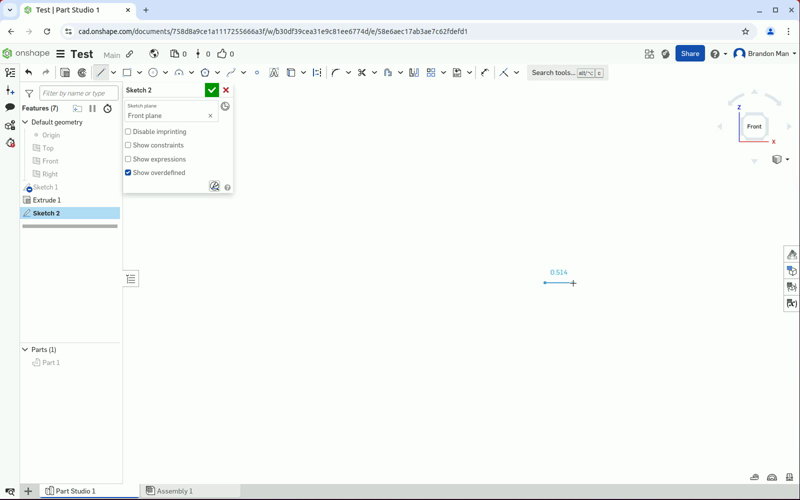
scroll(-6)
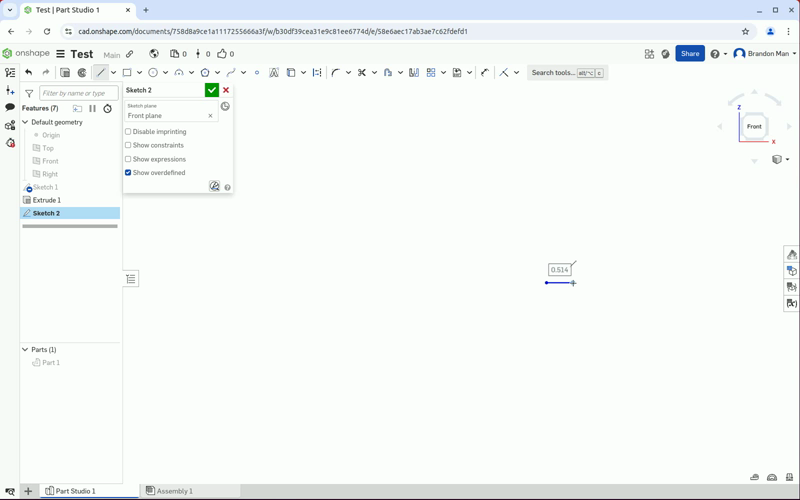
scroll(-6)
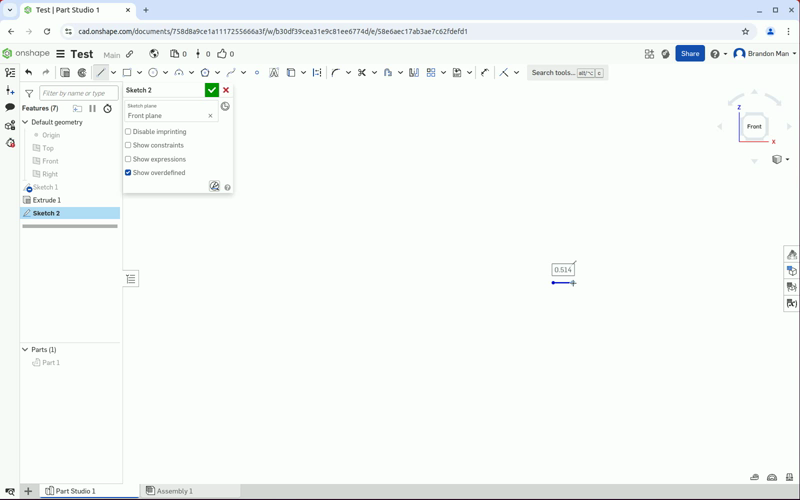
scroll(-6)
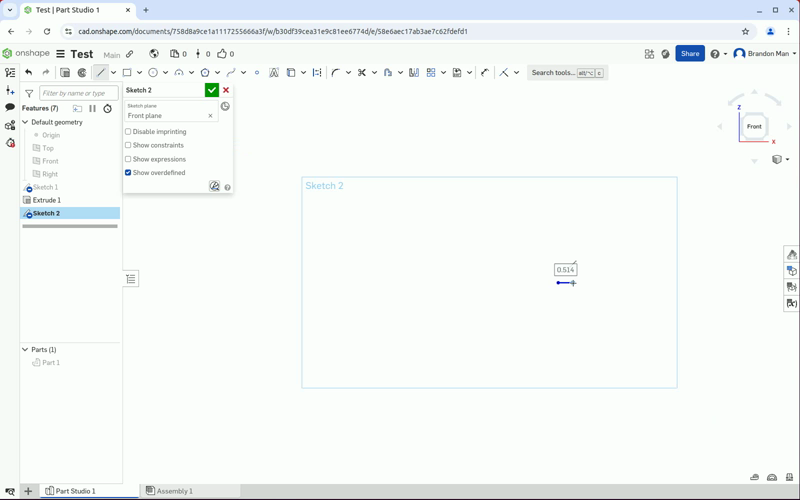
scroll(-6)
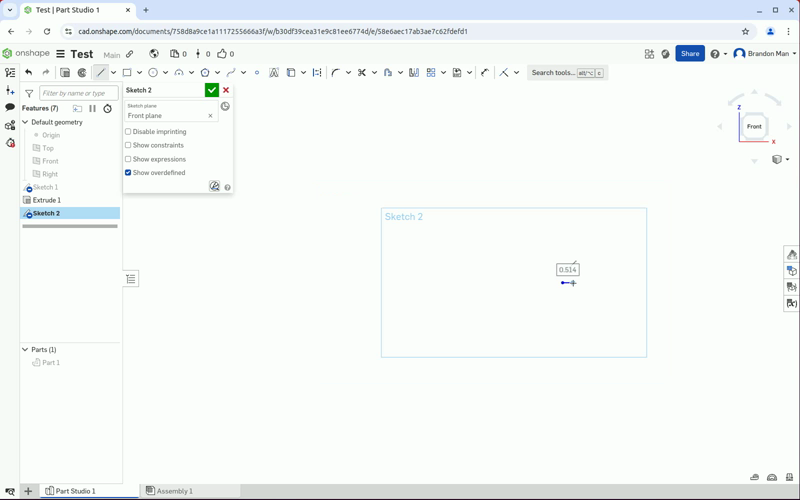
scroll(-6)
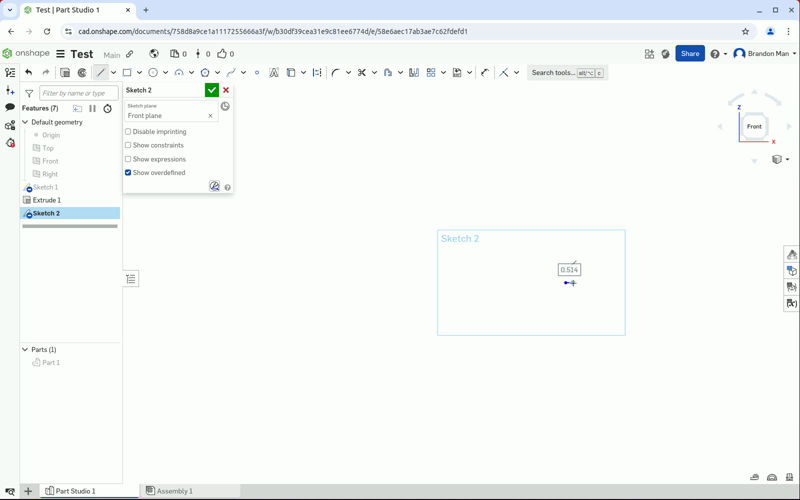
scroll(-6)
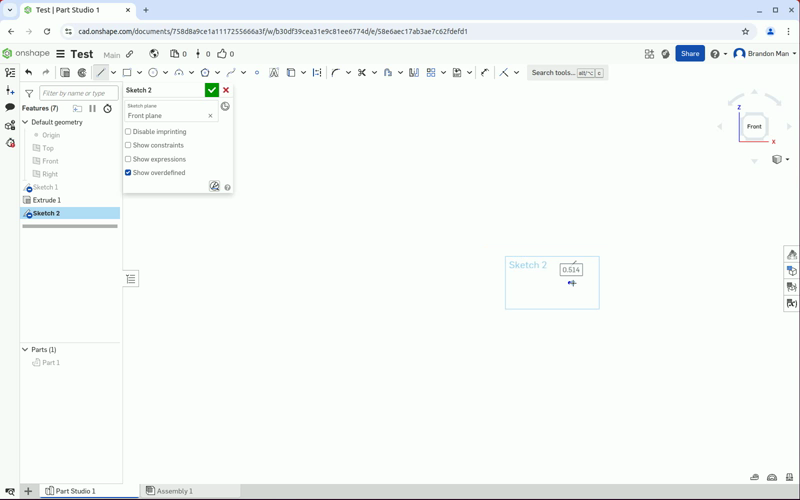
scroll(-6)
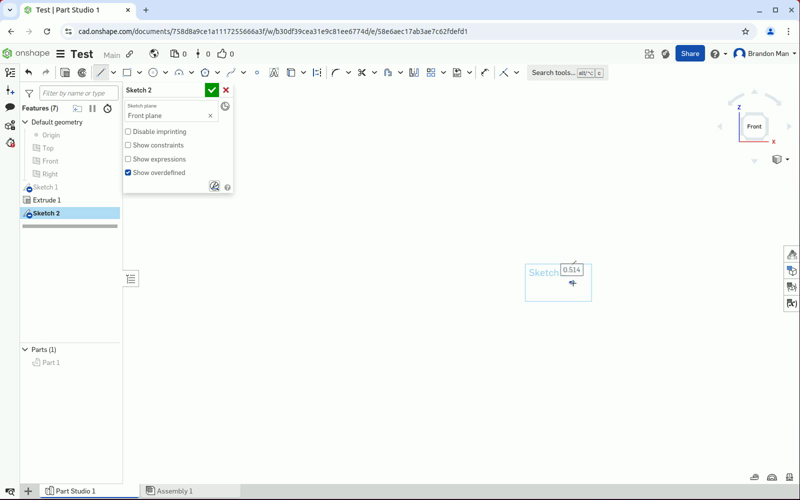
key_up(shift)
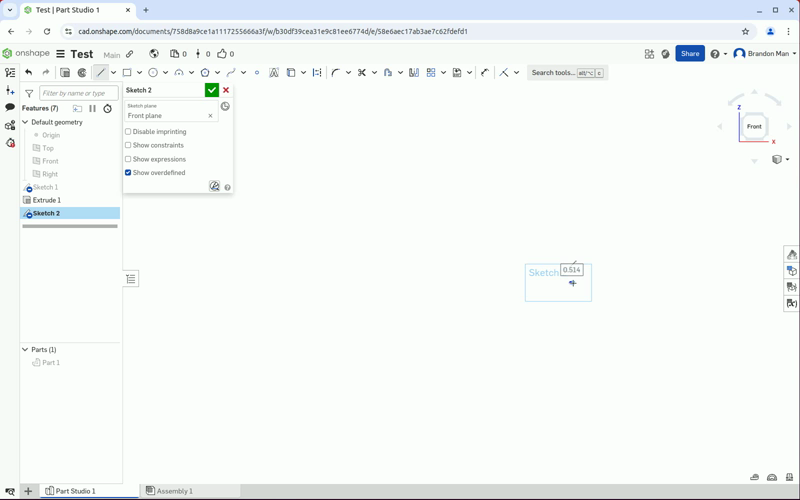
key_down(shift)
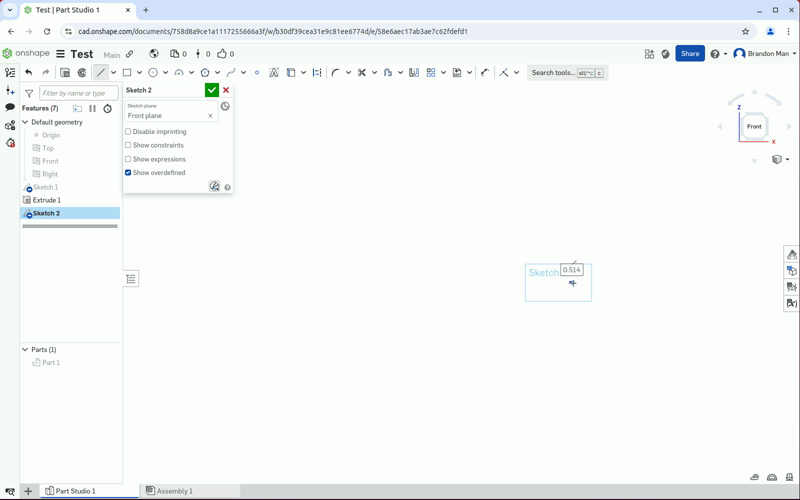
mouse_move(573, 210)
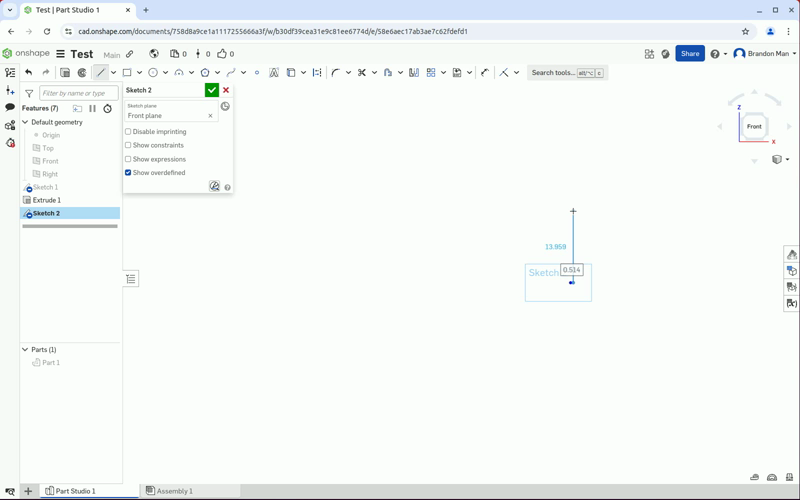
click(573, 210)
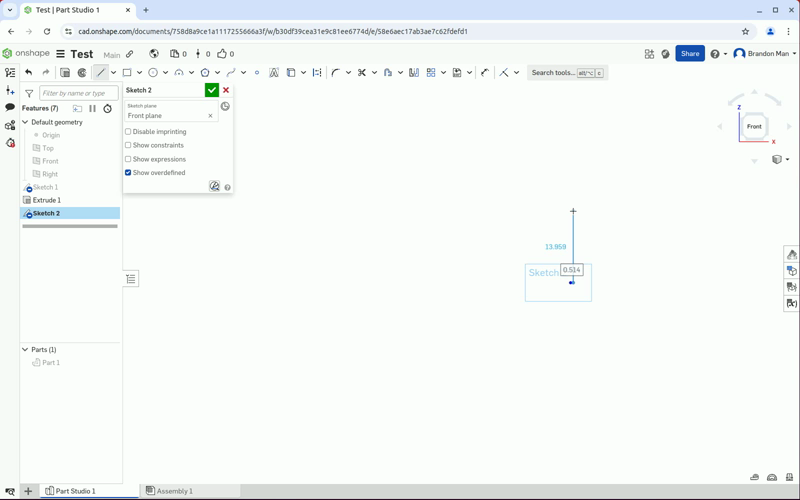
key_up(shift)
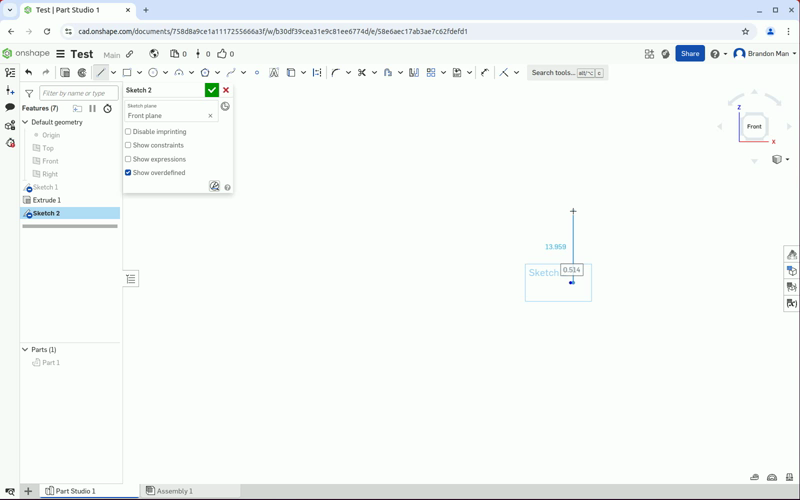
key_down(shift)
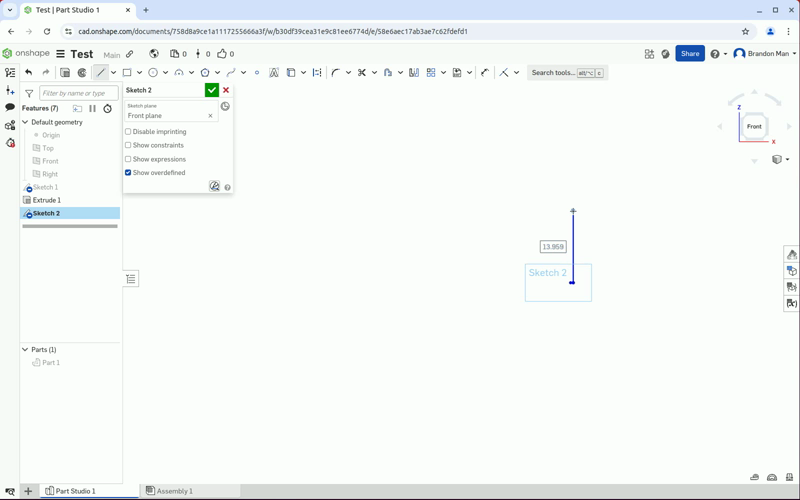
mouse_move(589, 210)
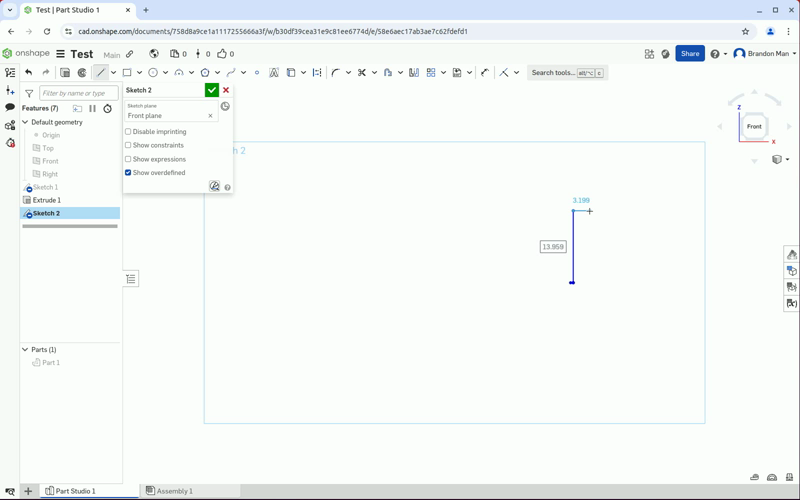
mouse_move(570, 210)
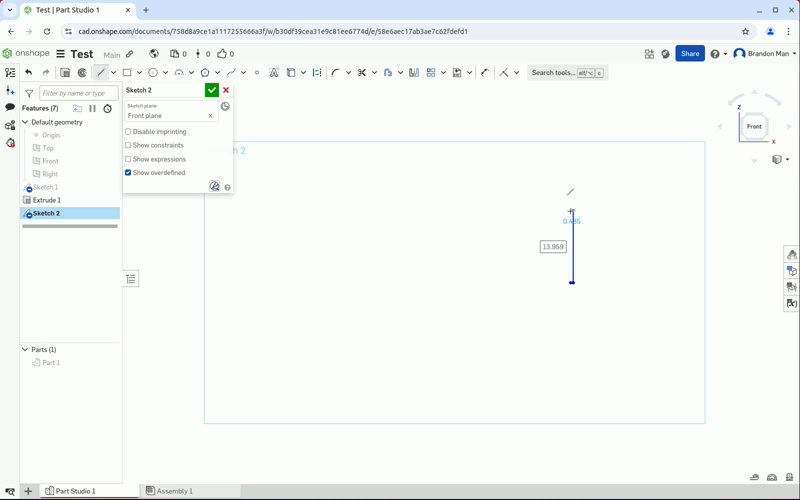
scroll(6)
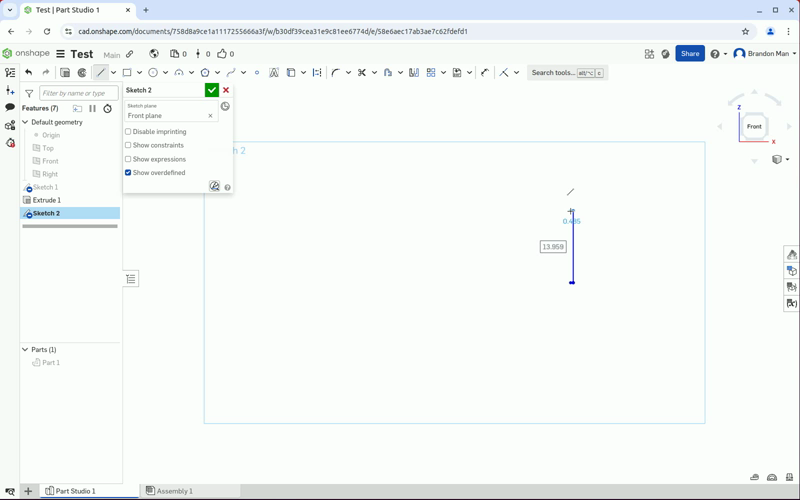
scroll(6)
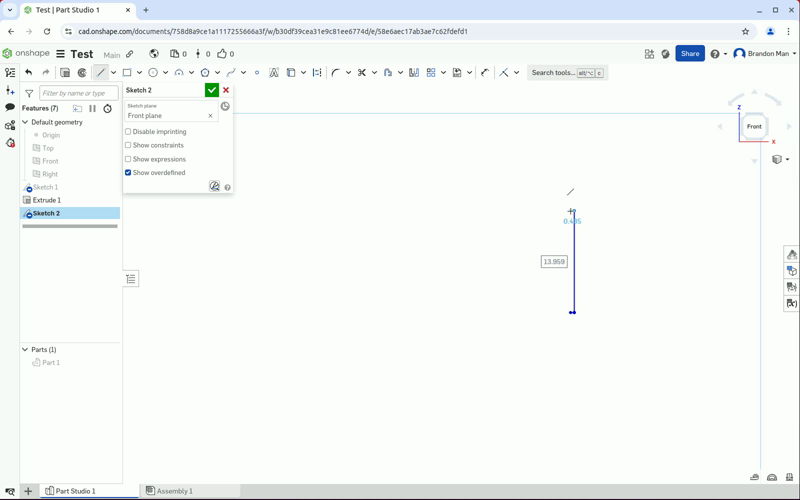
scroll(6)
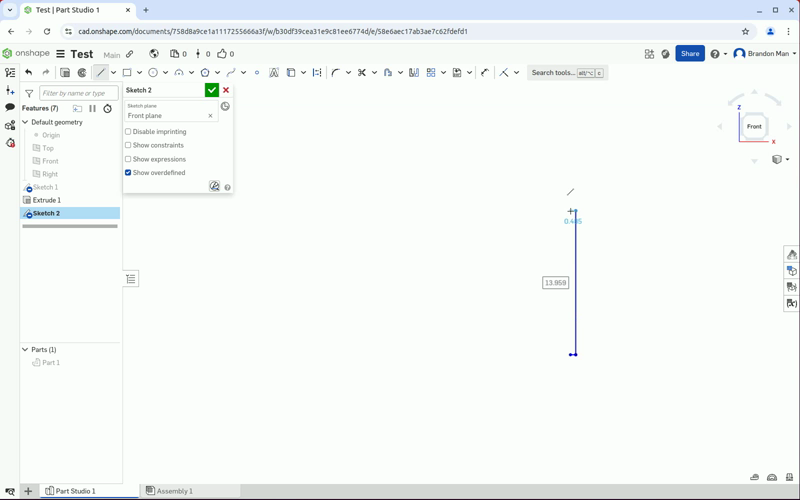
scroll(6)
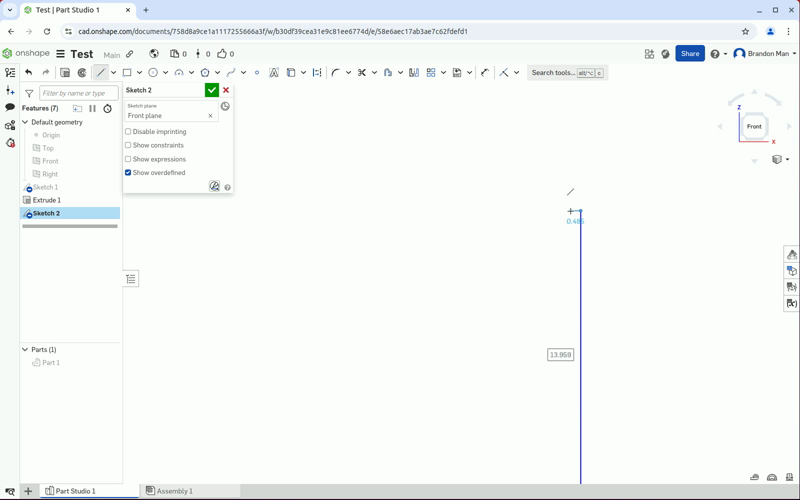
scroll(6)
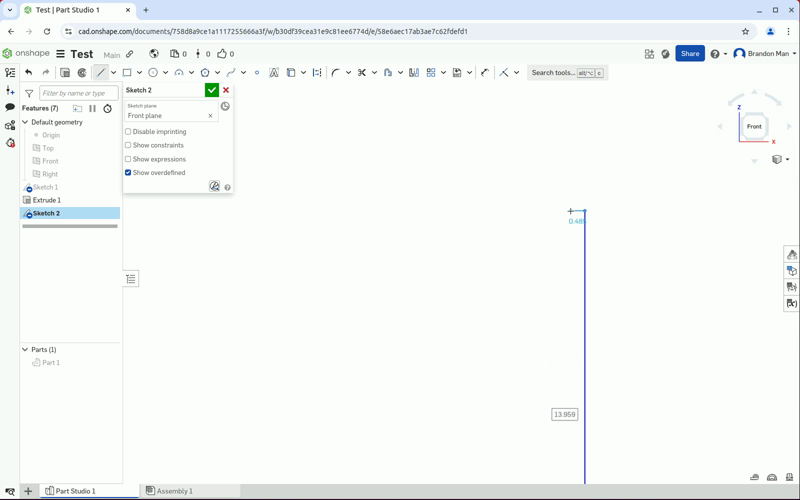
scroll(6)
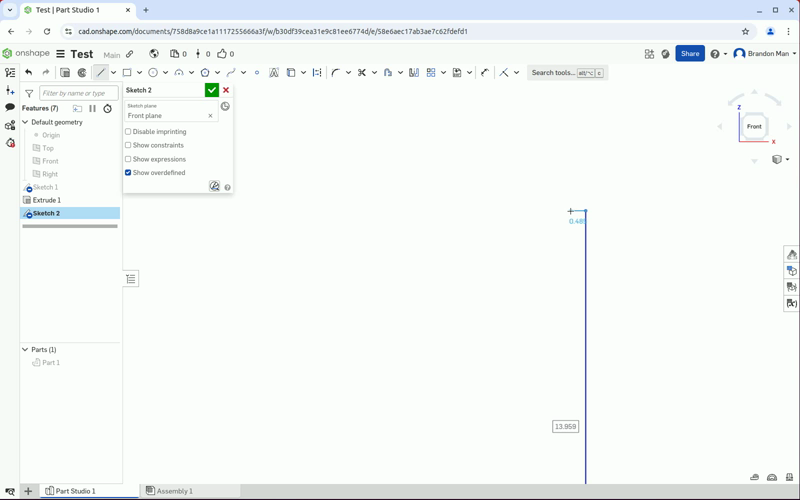
scroll(6)
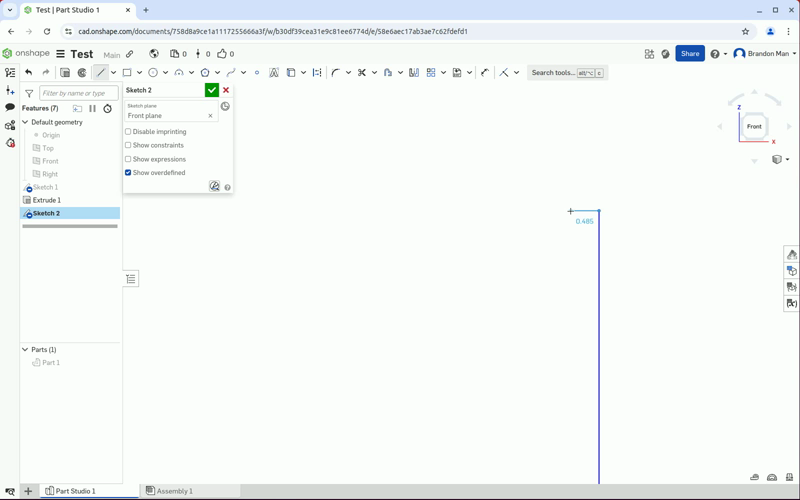
click(570, 210)
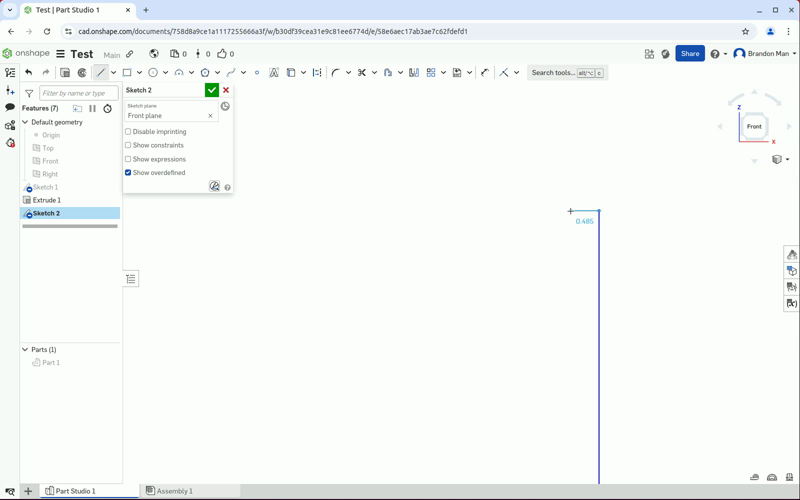
scroll(-6)
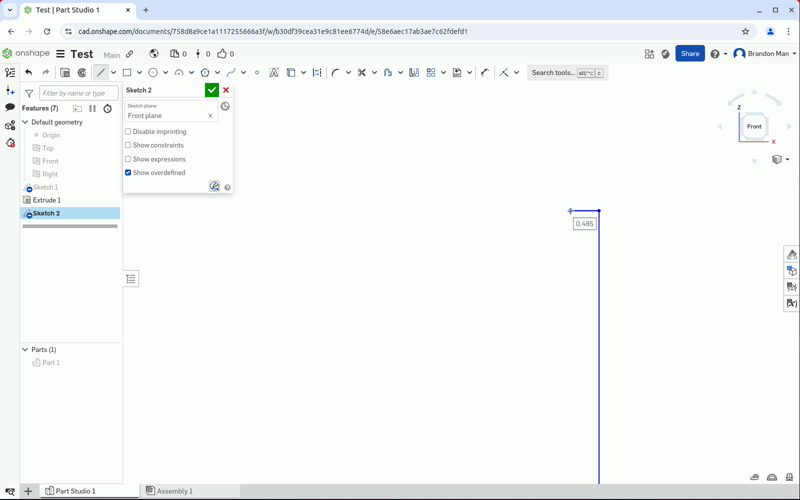
scroll(-6)
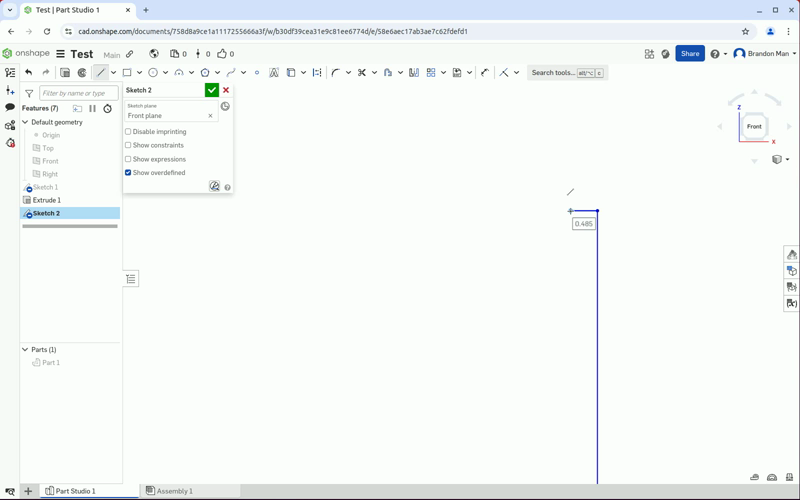
scroll(-6)
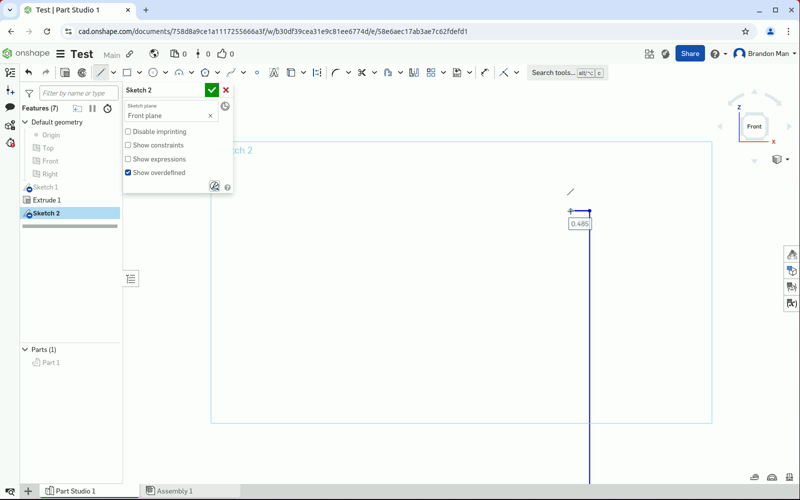
scroll(-6)
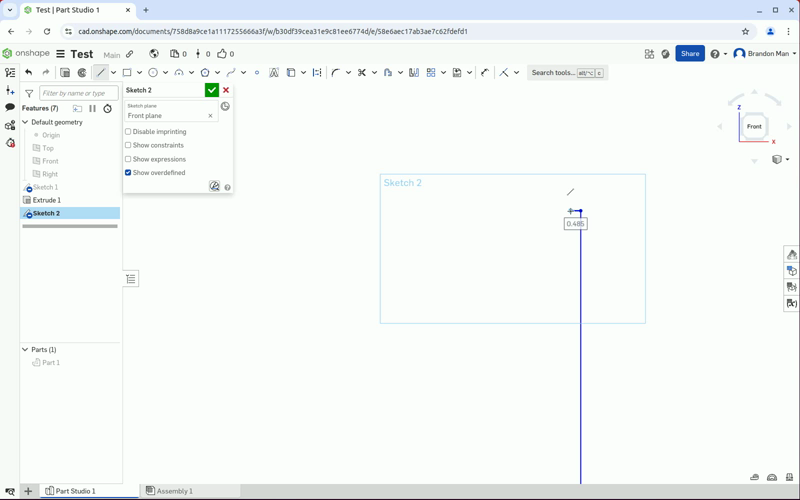
scroll(-6)
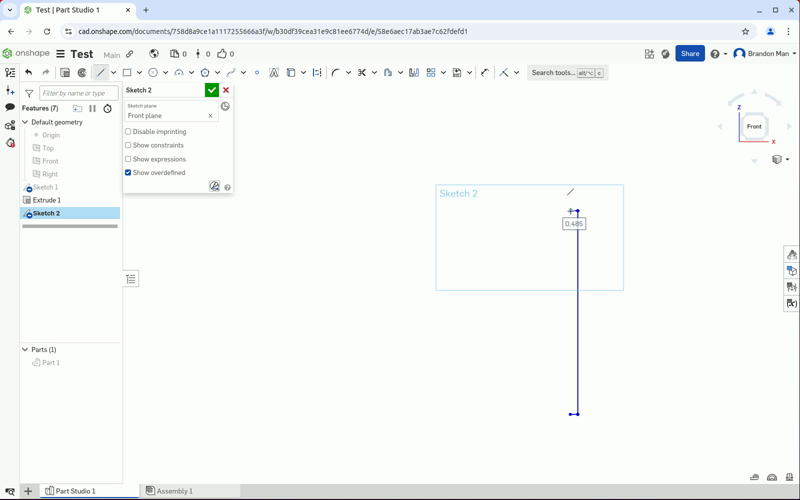
scroll(-6)
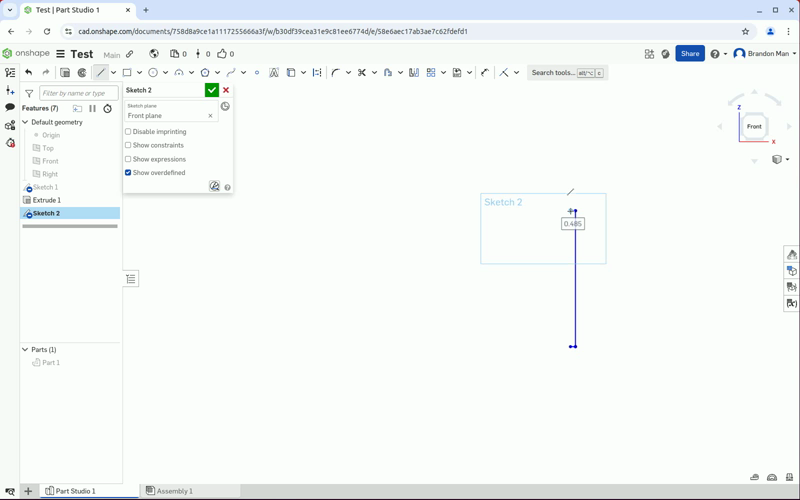
scroll(-6)
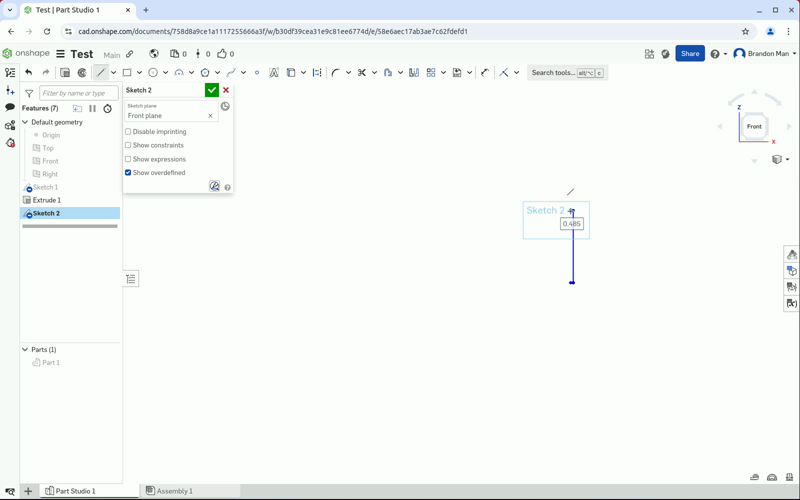
key_up(shift)
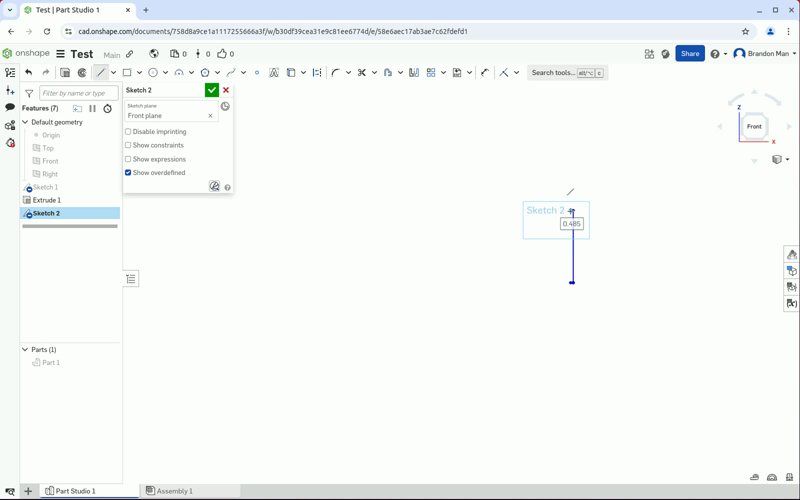
key_down(shift)
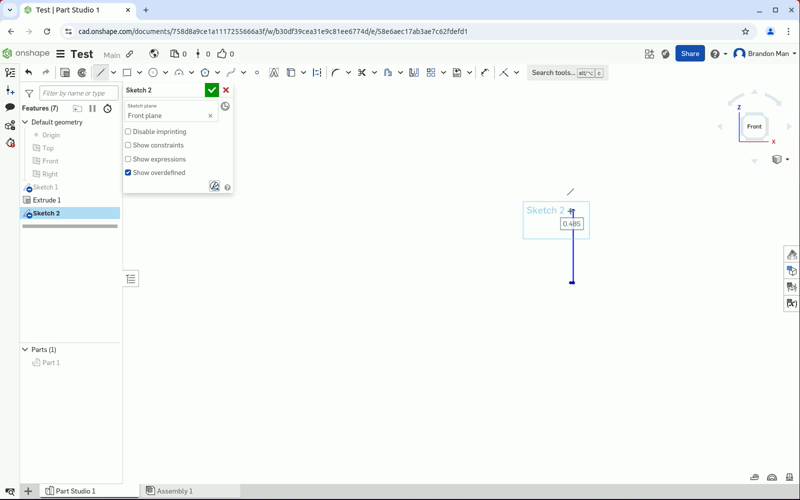
mouse_move(570, 282)
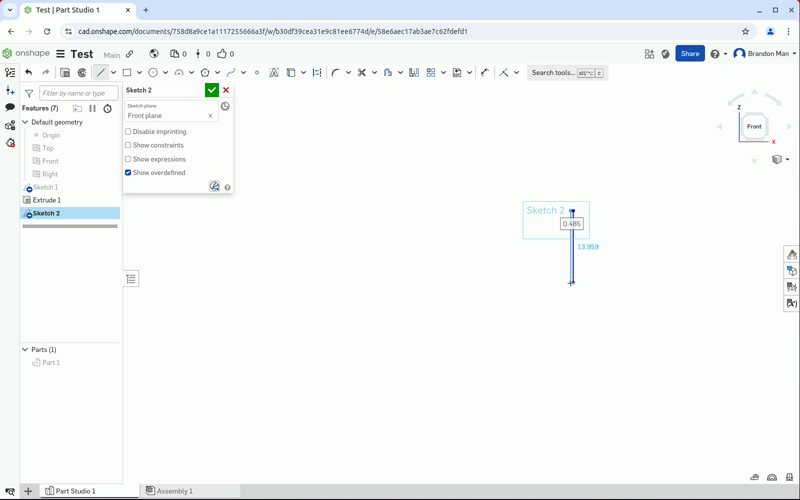
scroll(6)
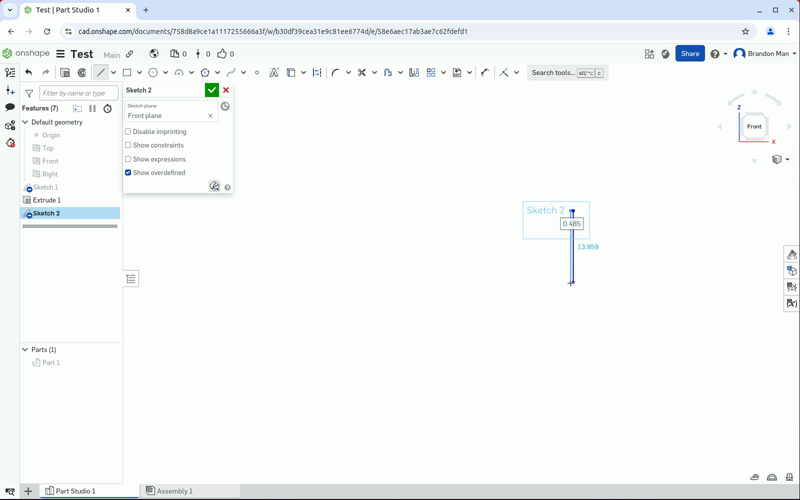
scroll(6)
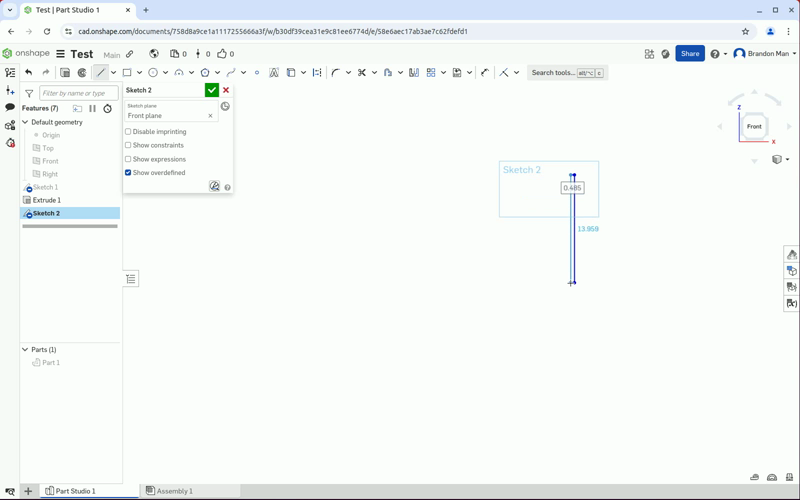
scroll(6)
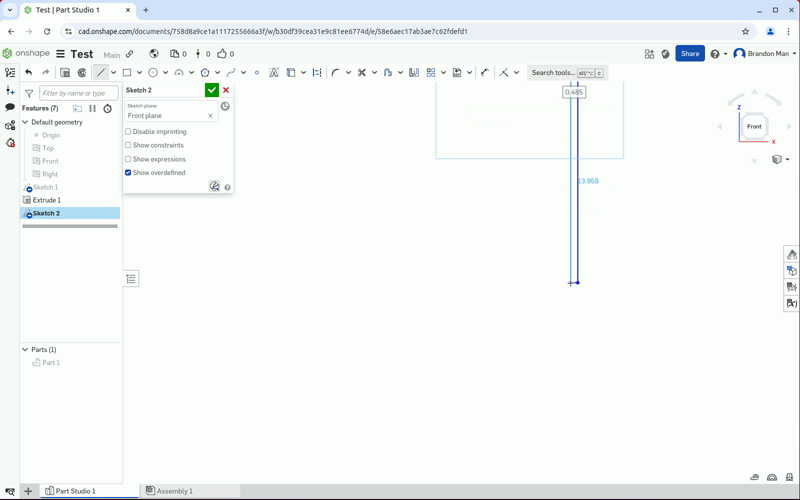
scroll(6)
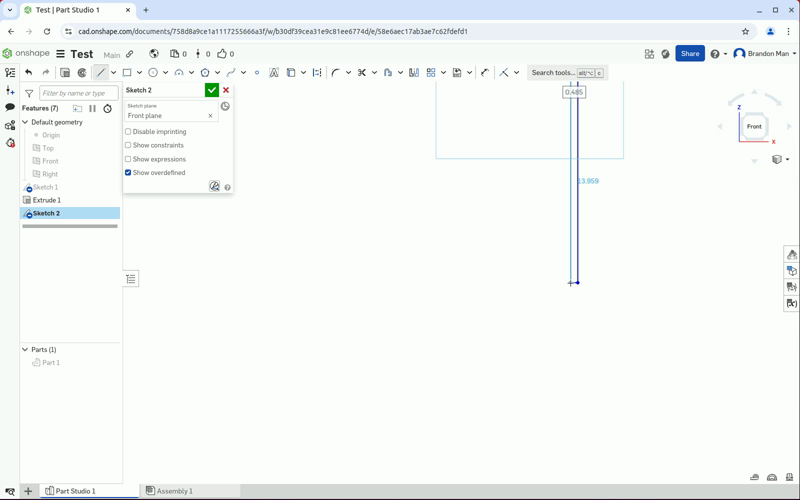
scroll(6)
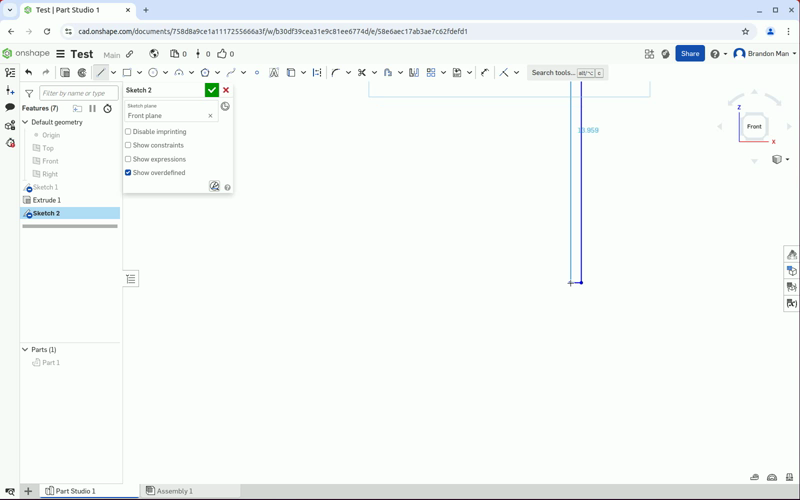
scroll(6)
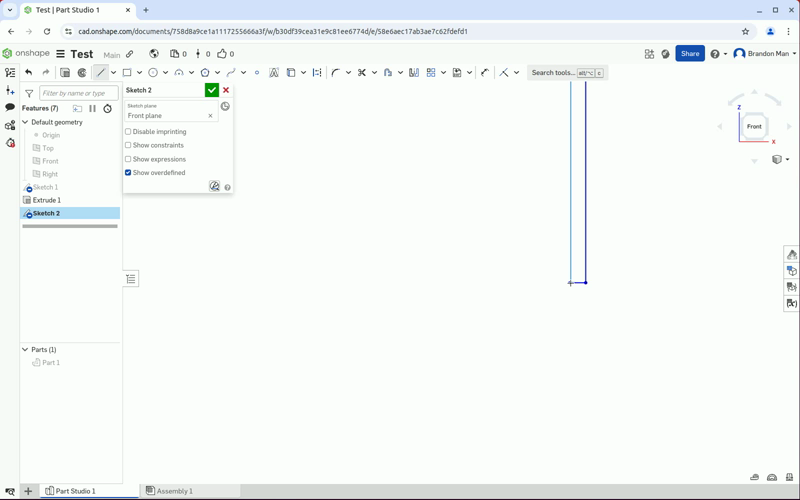
scroll(6)
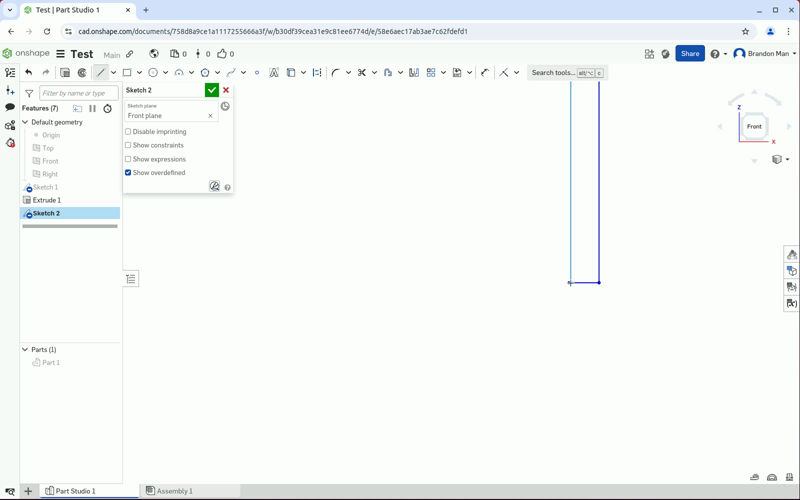
key_up(shift)
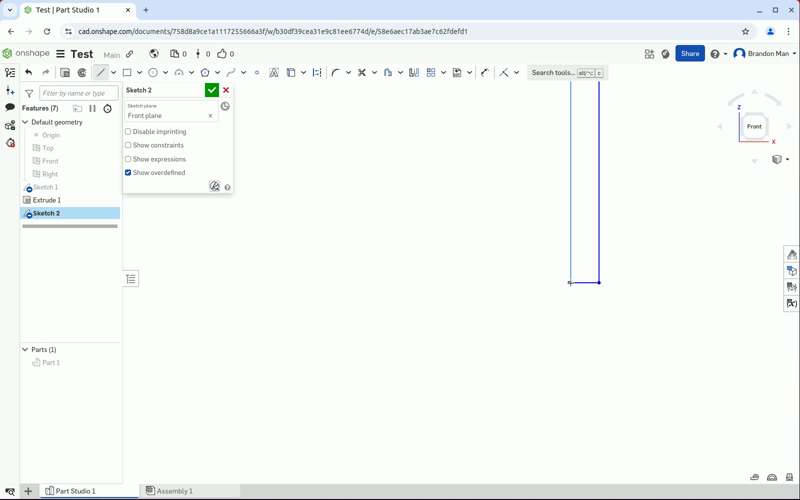
click(570, 282)
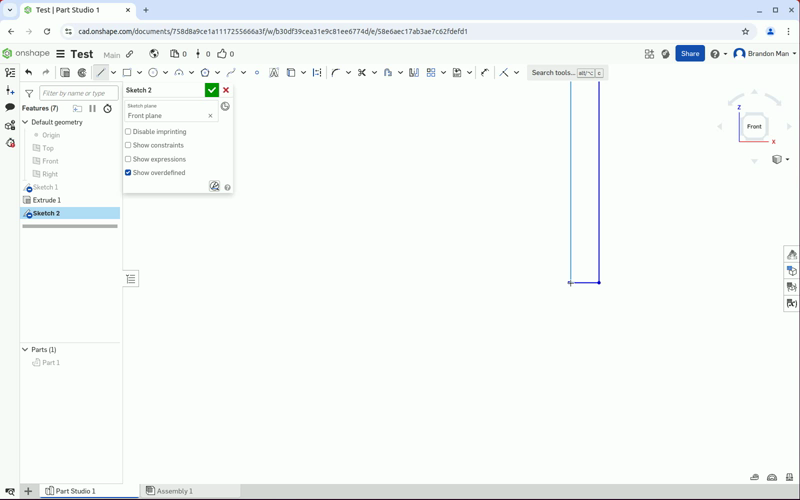
scroll(-6)
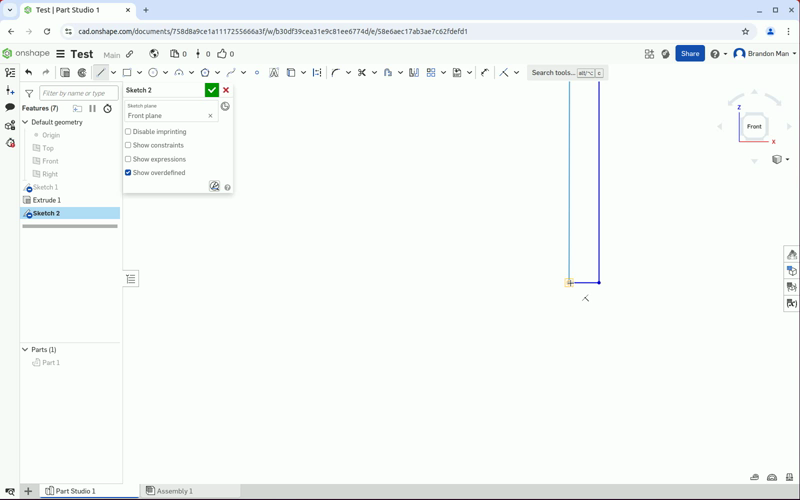
scroll(-6)
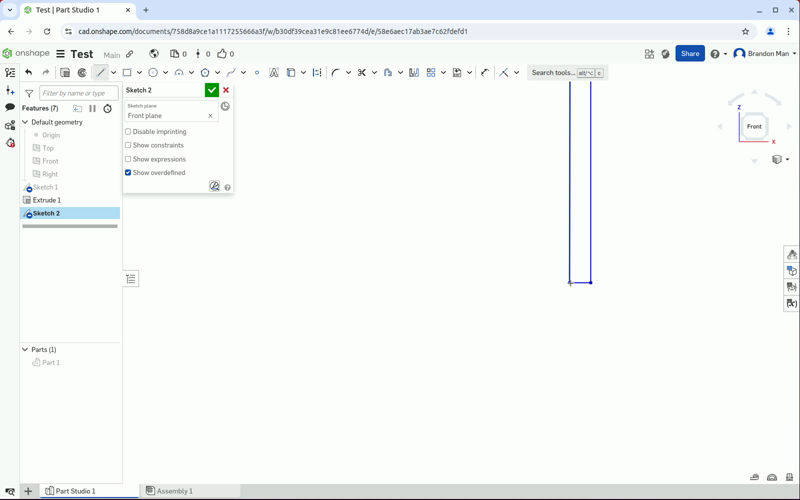
scroll(-6)
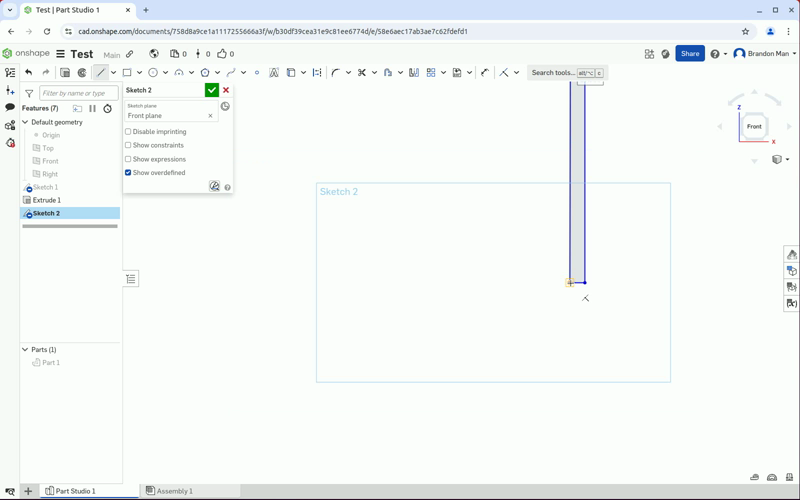
scroll(-6)
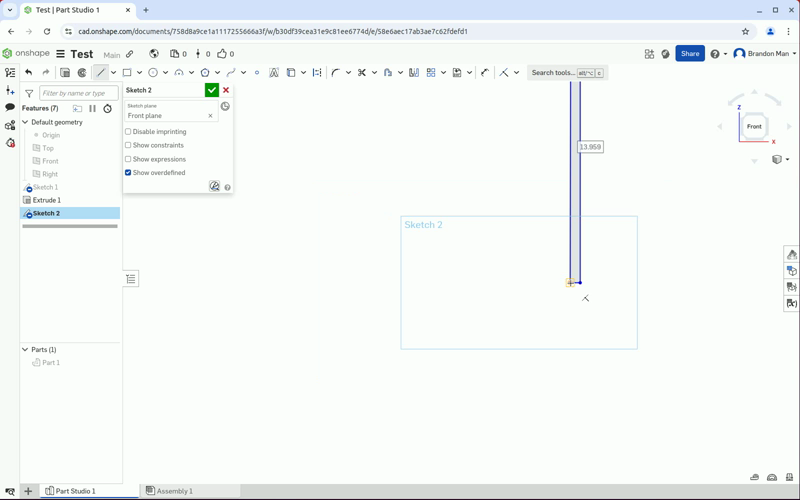
scroll(-6)
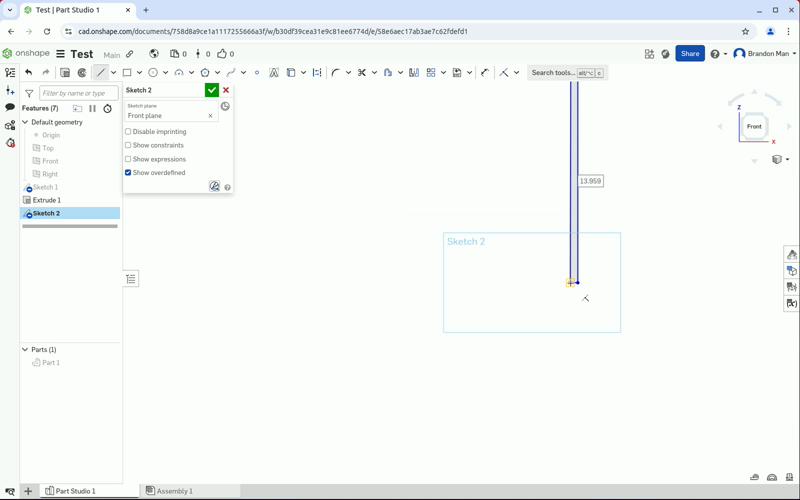
scroll(-6)
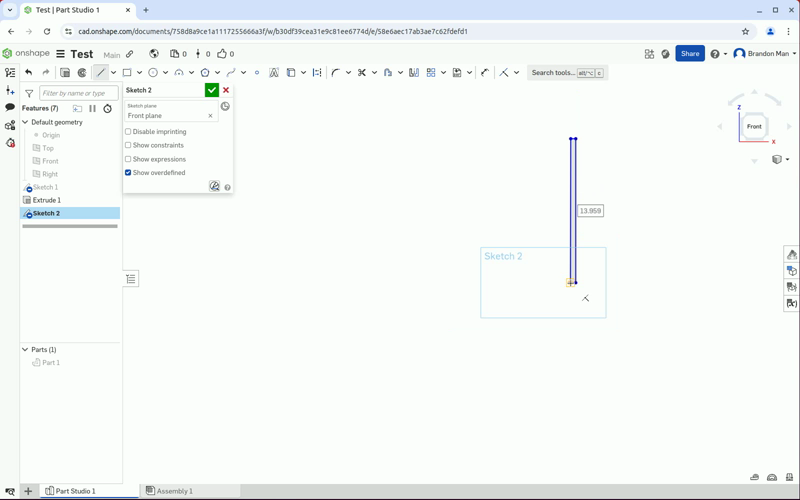
scroll(-6)
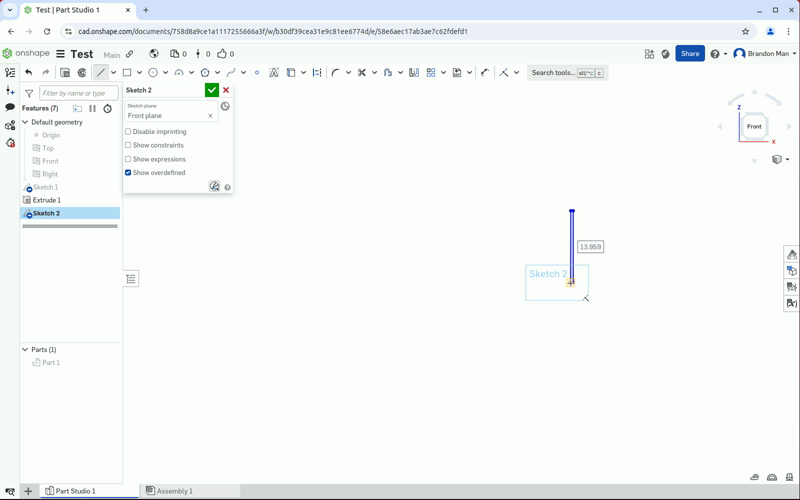
key(esc)
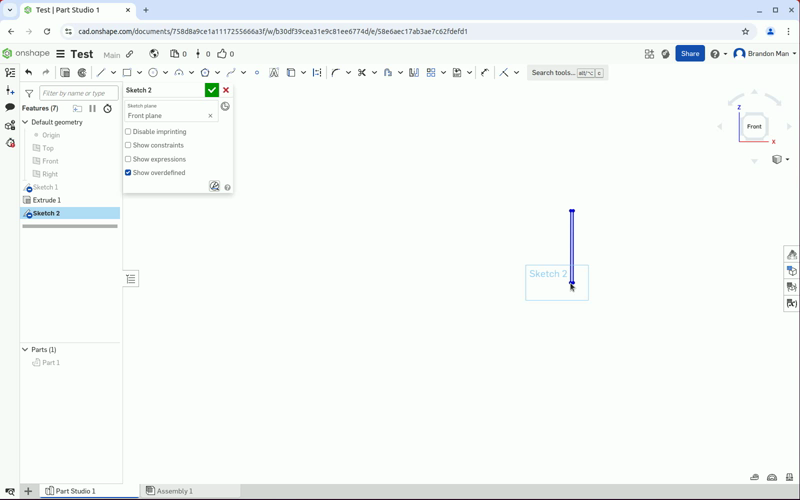
mouse_move(571, 247)
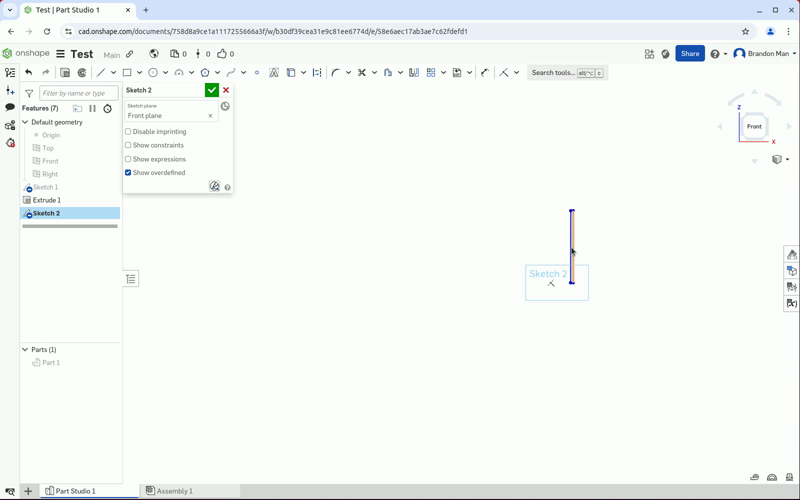
scroll(6)
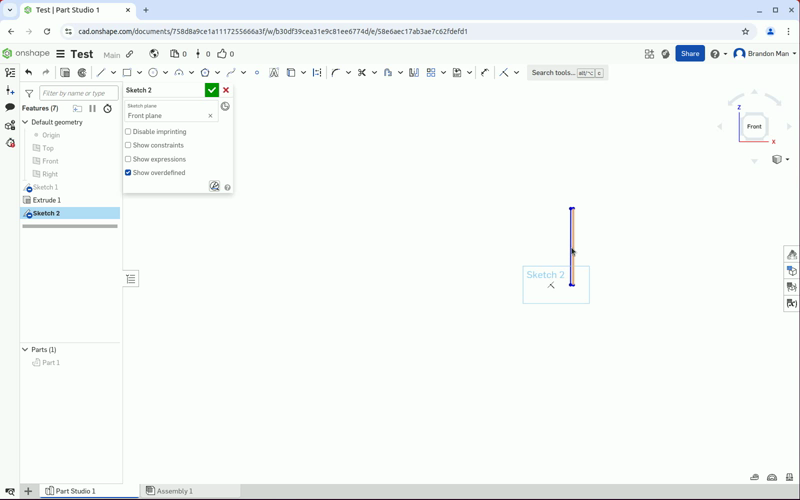
scroll(6)
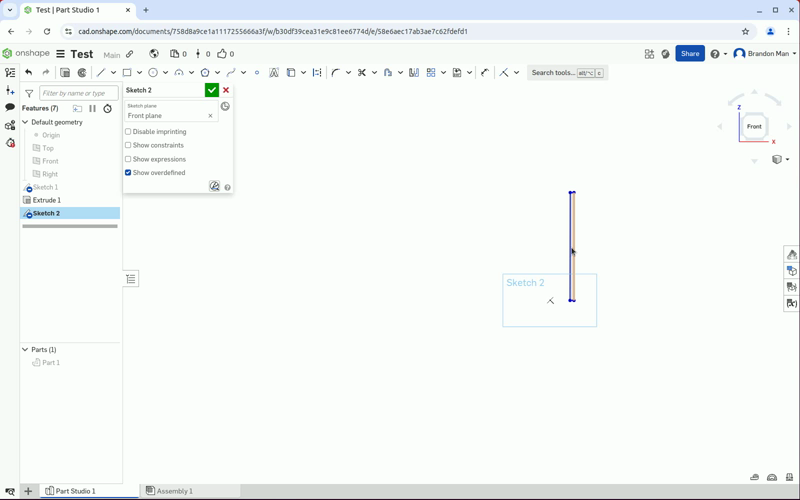
scroll(6)
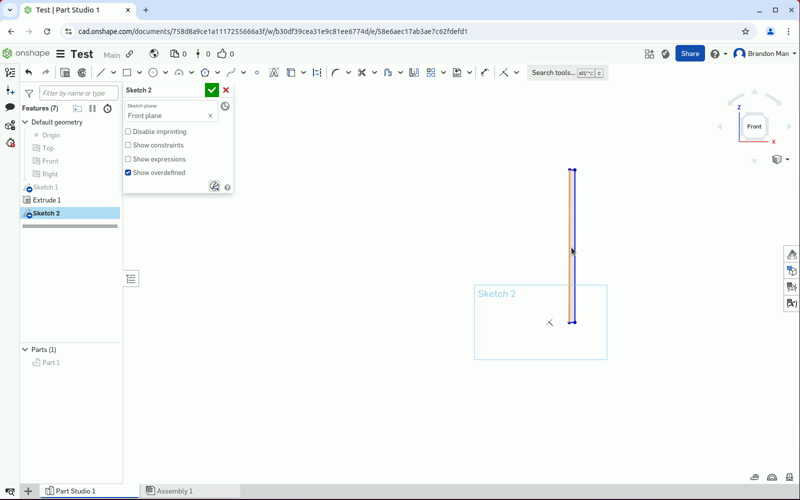
scroll(6)
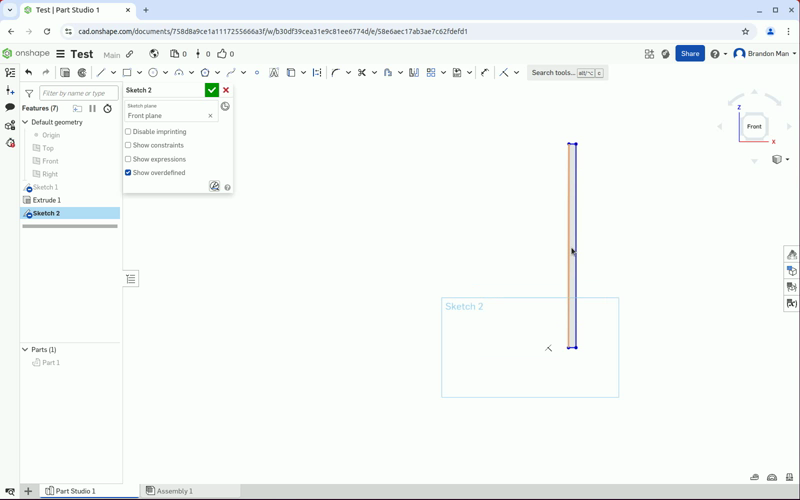
scroll(6)
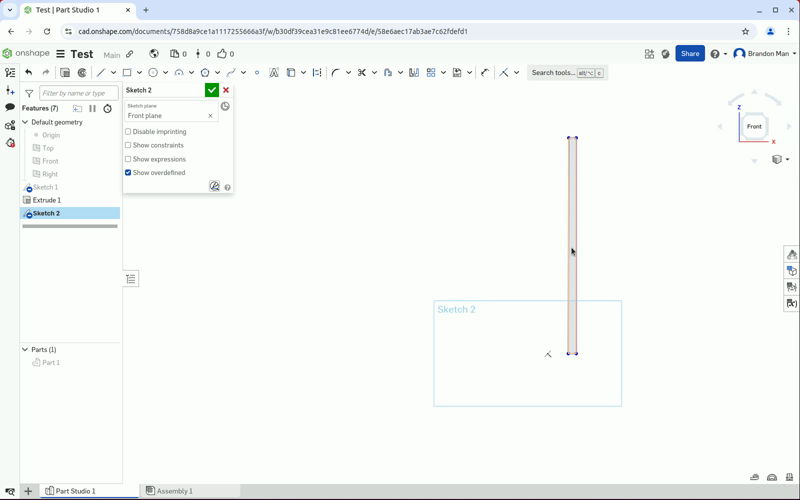
scroll(6)
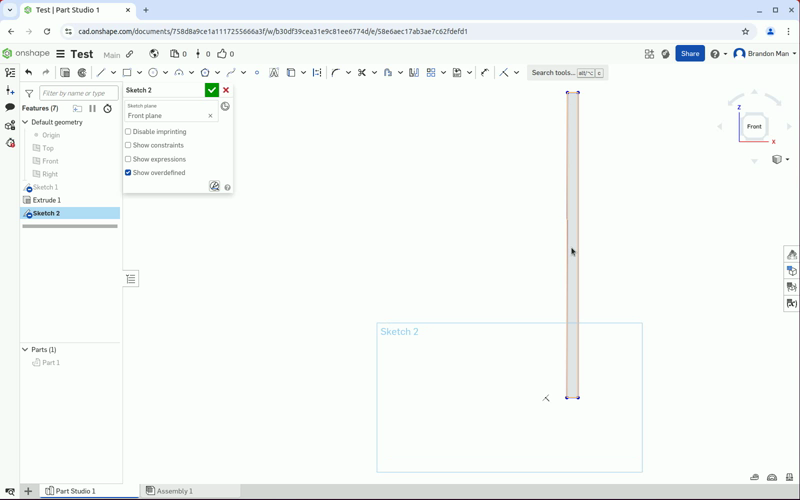
scroll(6)
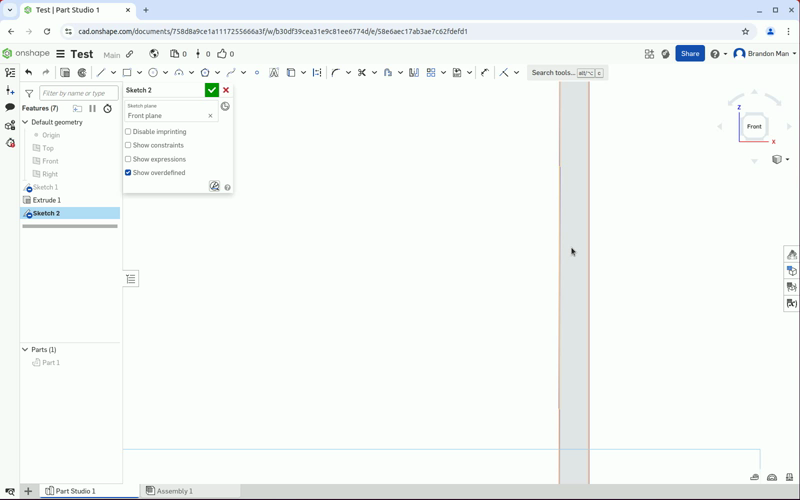
click(571, 247)
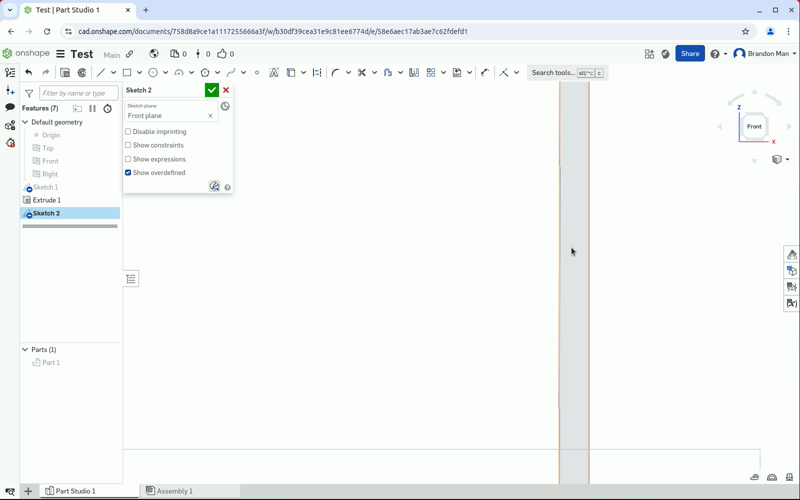
scroll(-6)
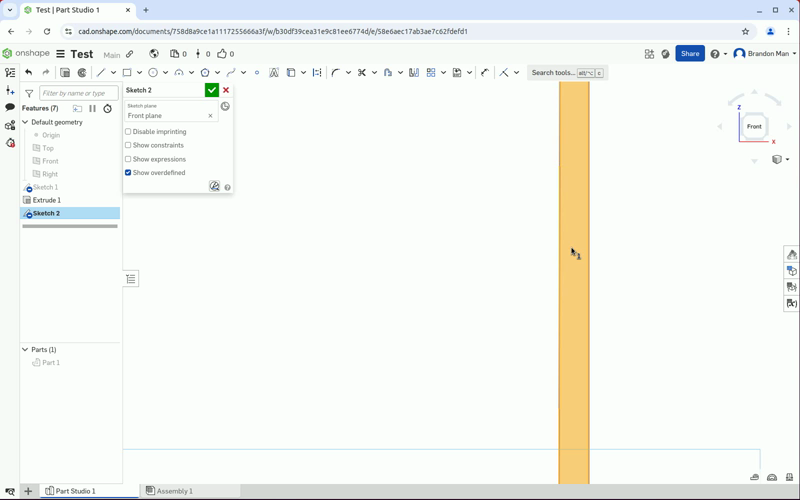
scroll(-6)
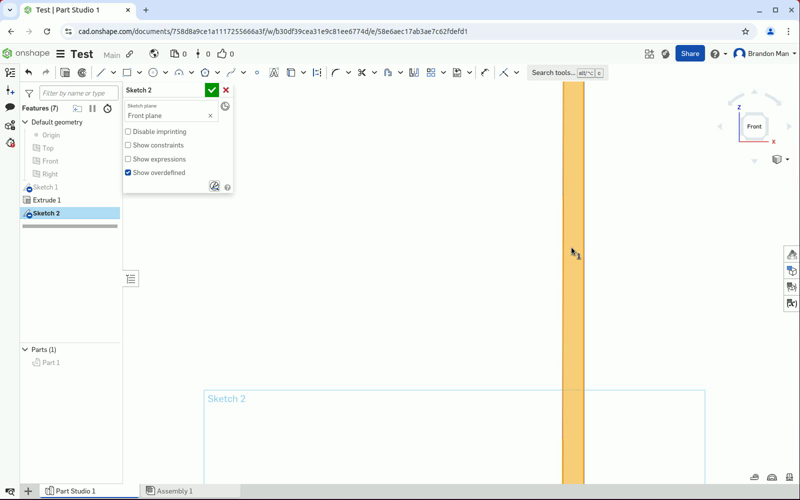
scroll(-6)
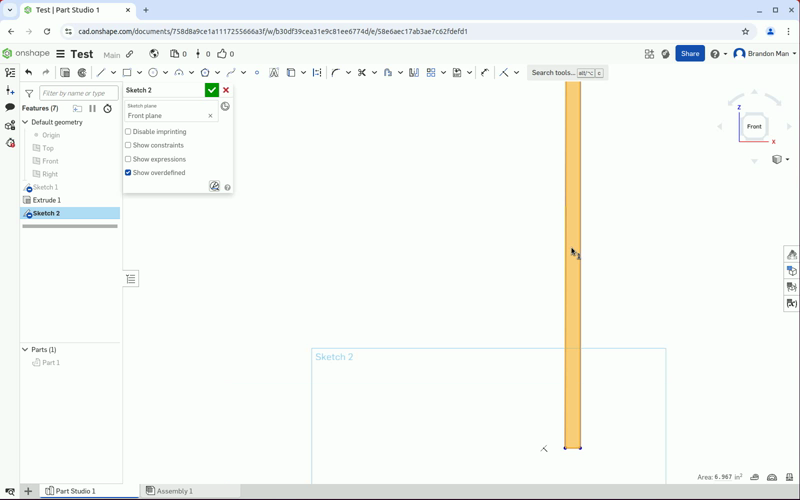
scroll(-6)
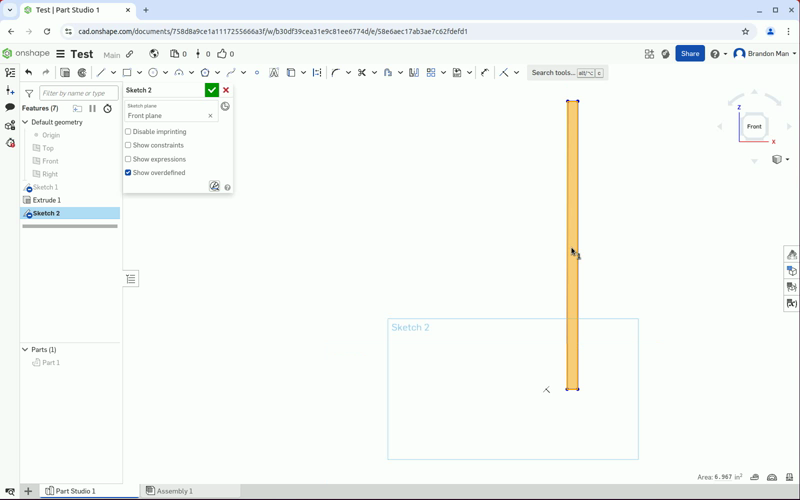
scroll(-6)
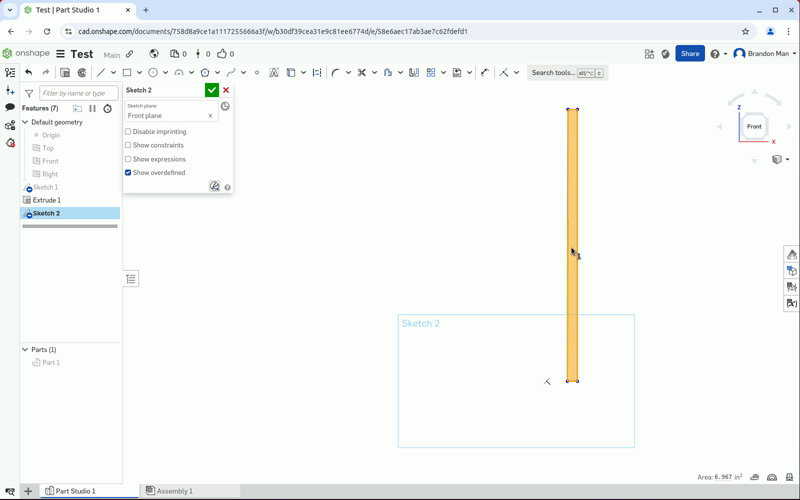
scroll(-6)
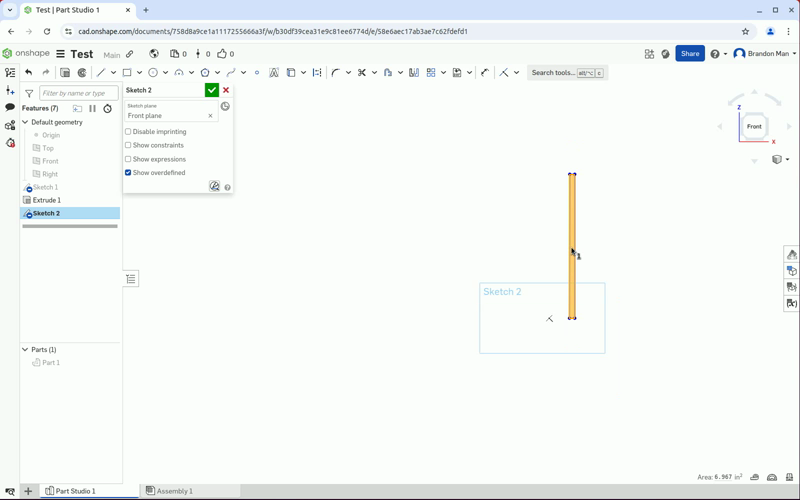
scroll(-6)
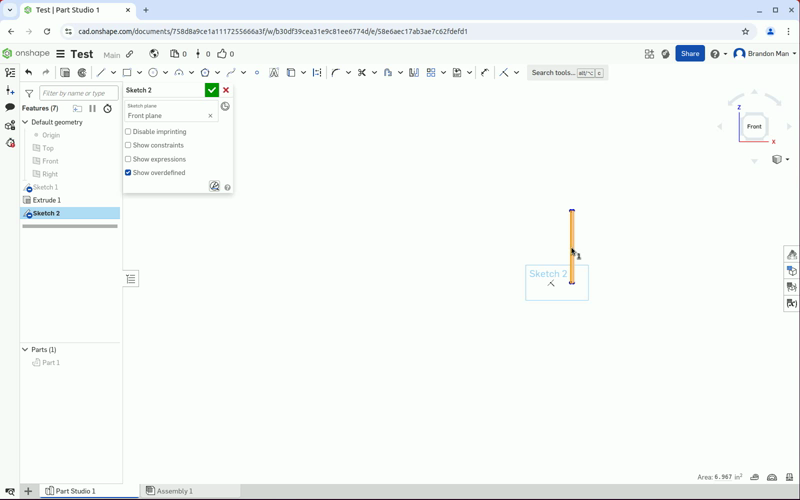
mouse_move(73, 352)
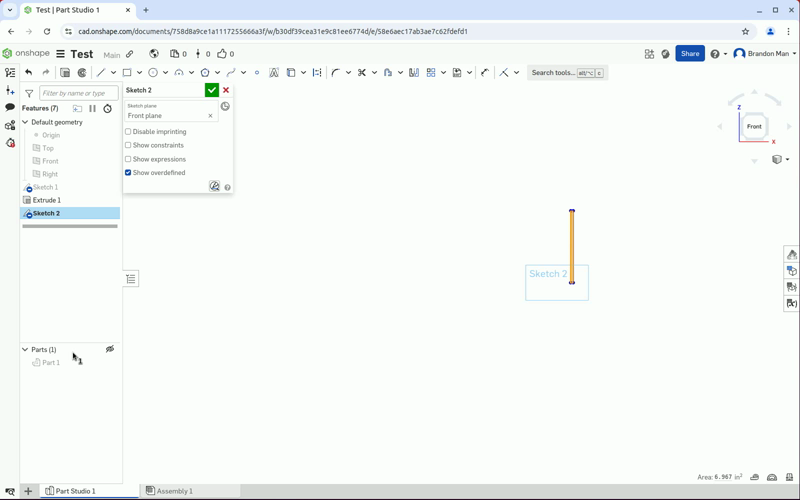
key(shift+y)
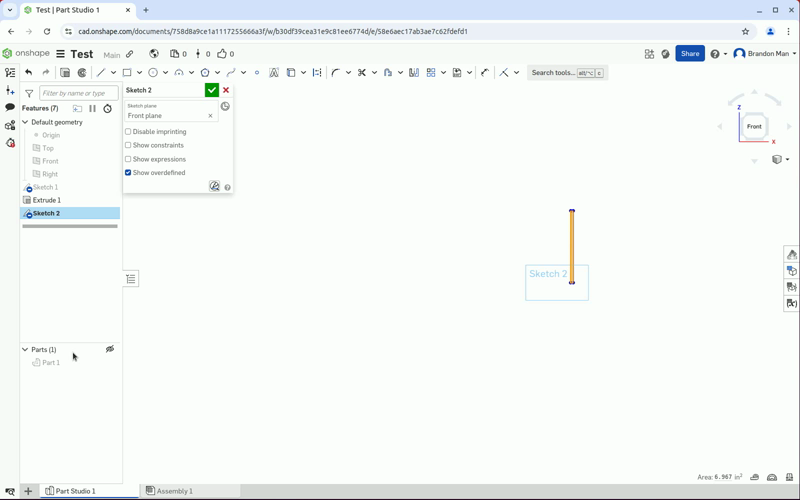
key(shift+e)
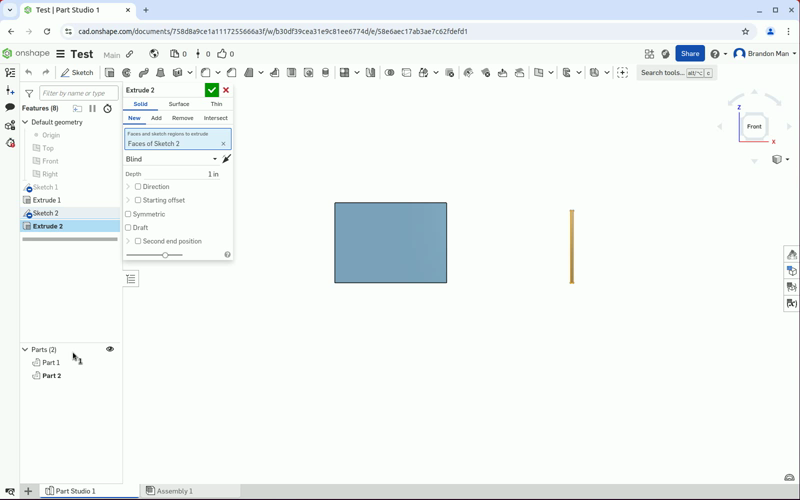
mouse_move(143, 106)
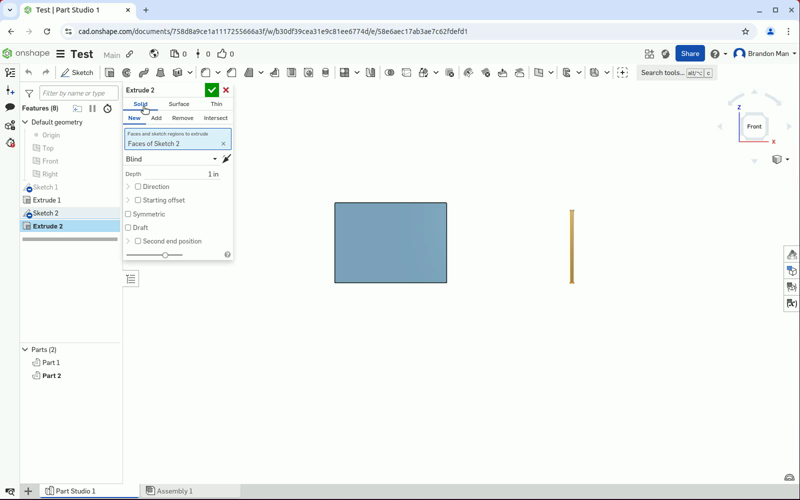
click(143, 106)
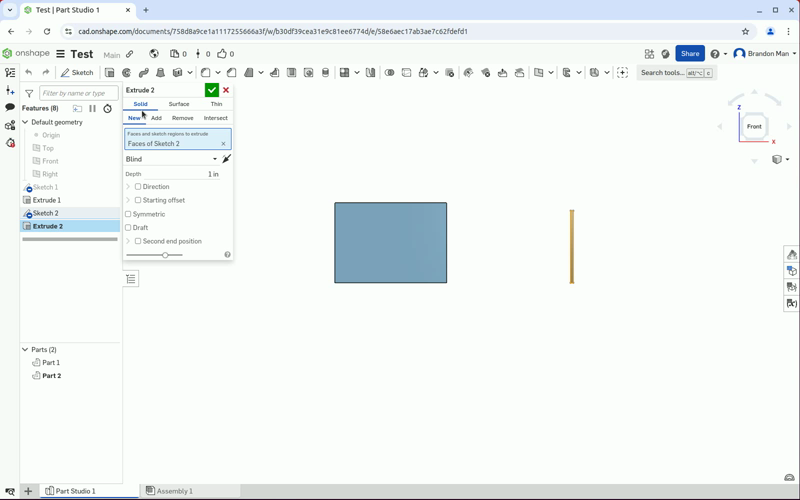
mouse_move(137, 120)
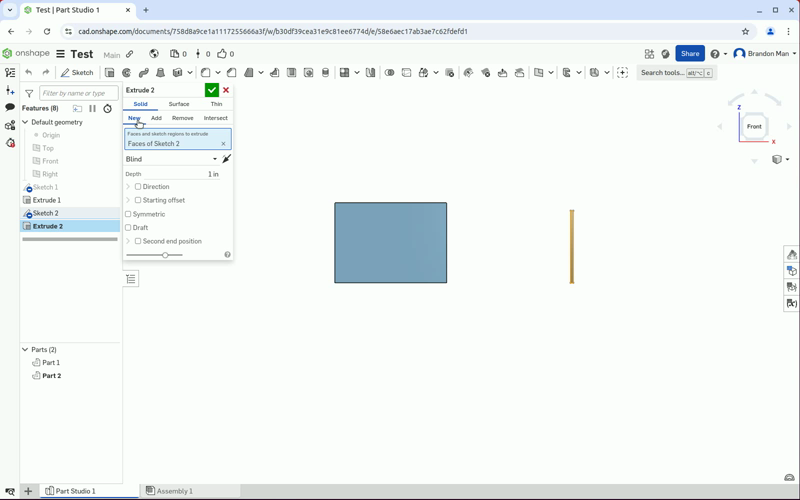
click(137, 120)
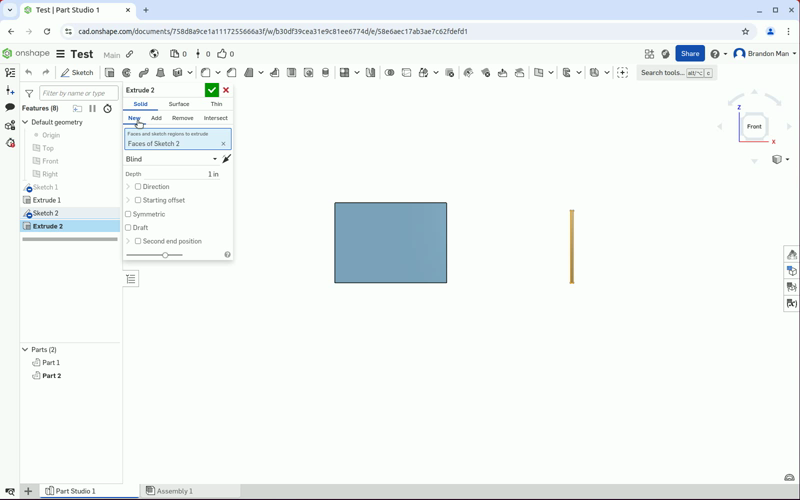
key(tab, 4)
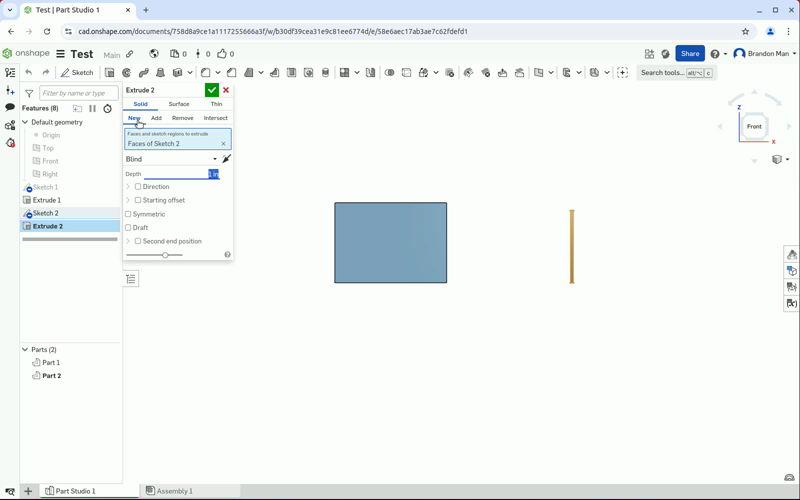
text(12.276)
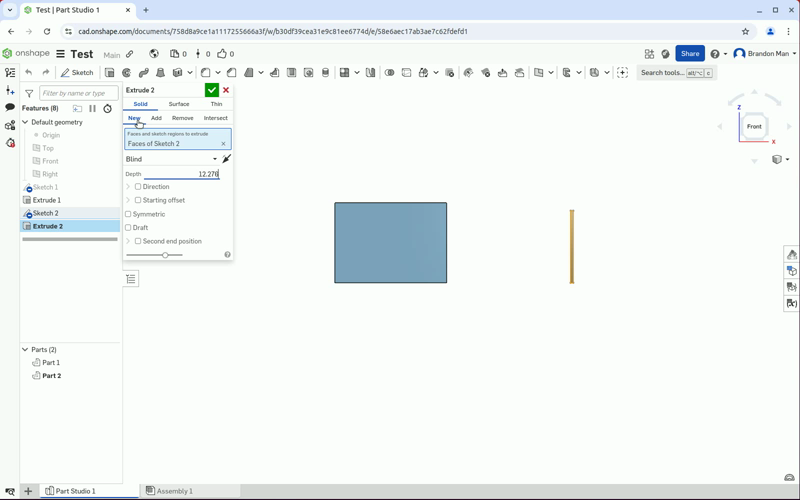
key(enter)
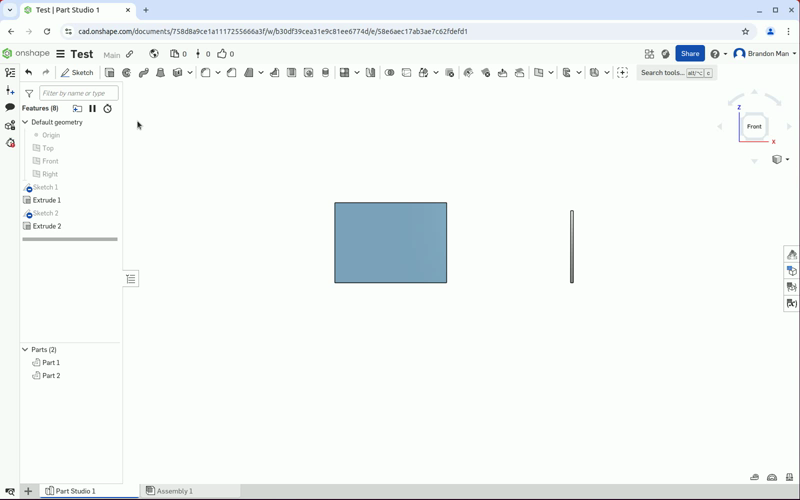
key(shift+h)
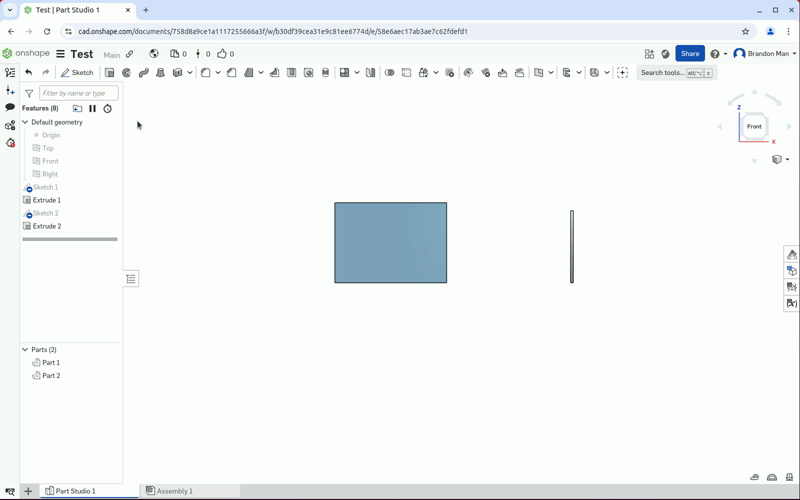
key(shift+h)
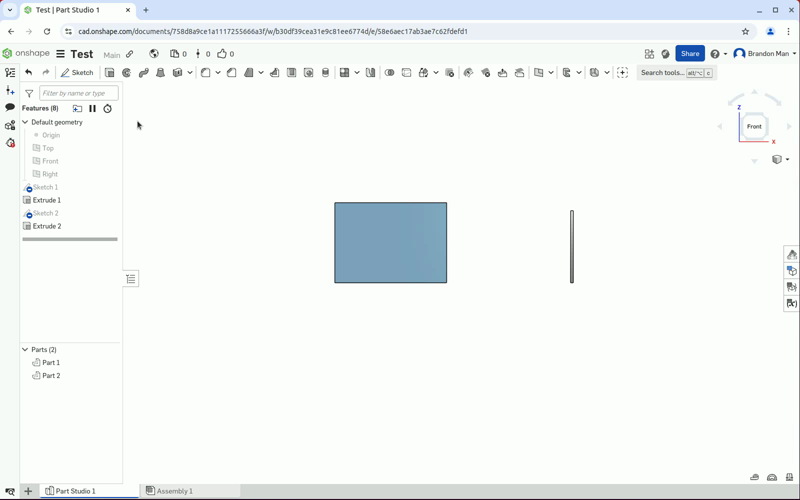
mouse_move(73, 189)
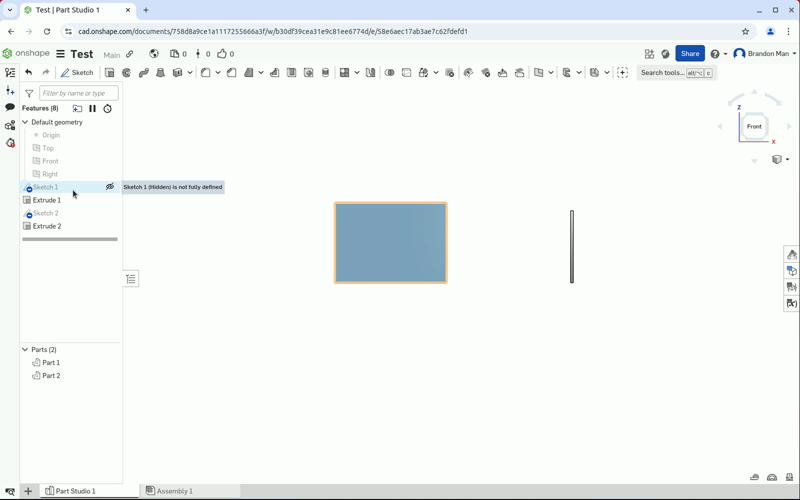
click(73, 189)
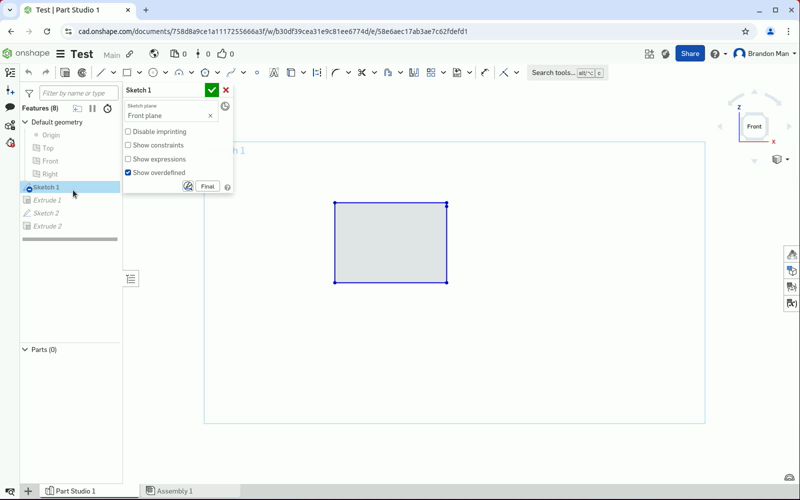
mouse_move(229, 92)
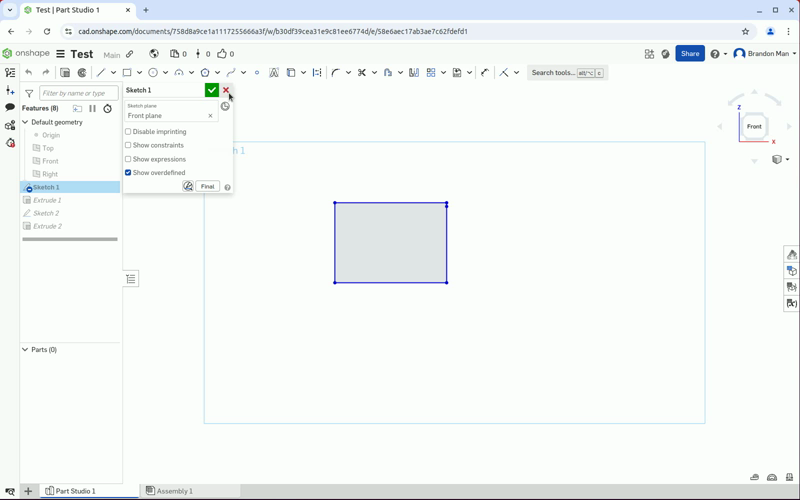
click(229, 92)
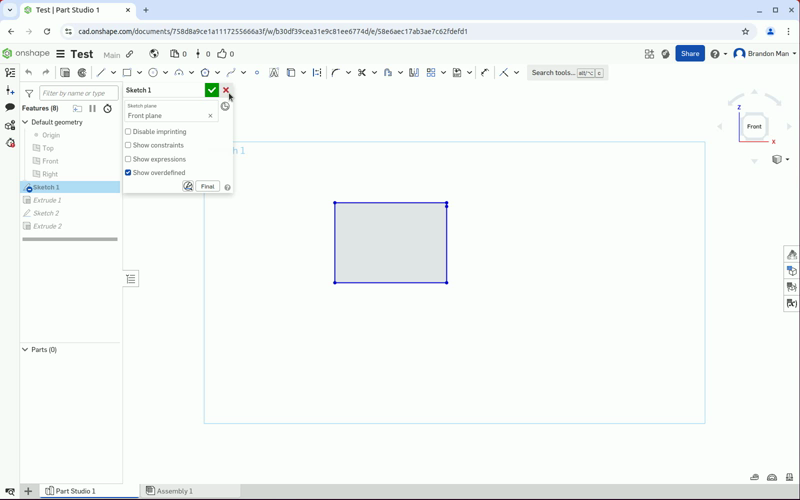
key(shift+s)
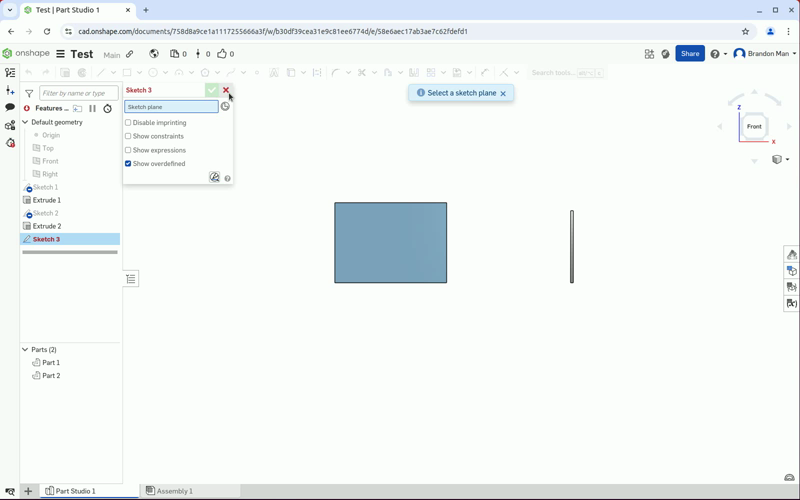
mouse_move(73, 163)
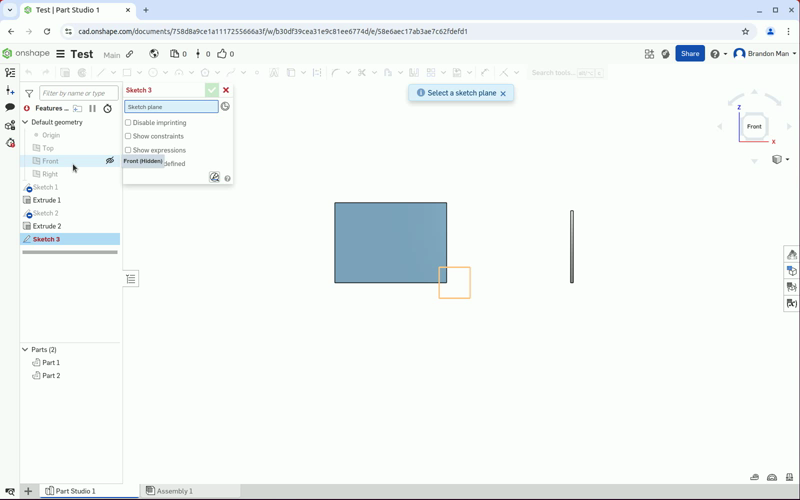
click(73, 163)
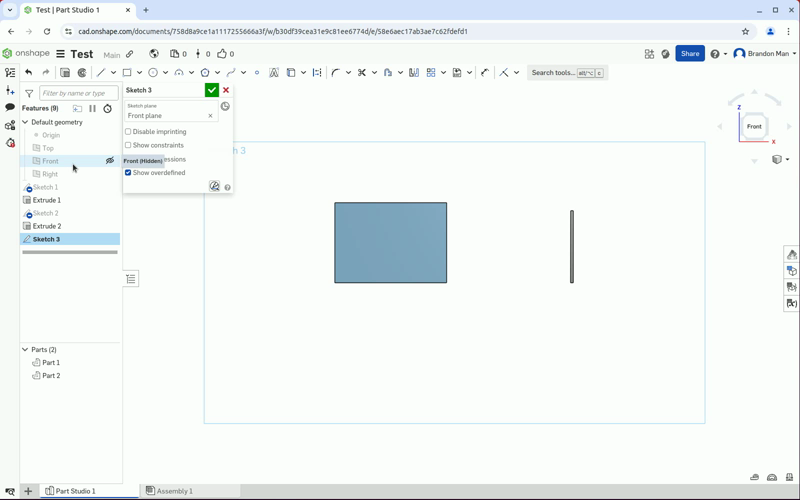
mouse_move(73, 352)
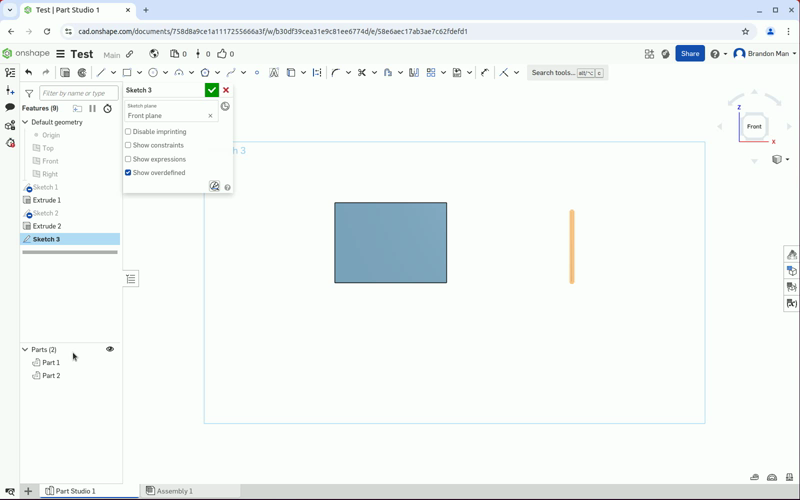
key(y)
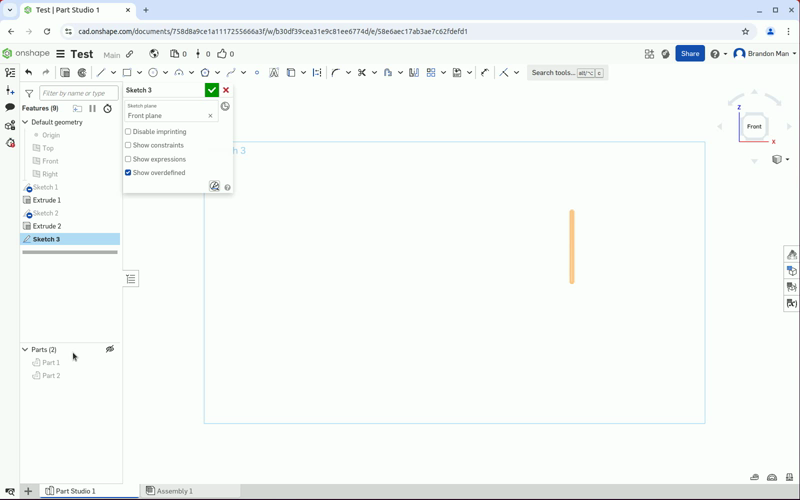
key(l)
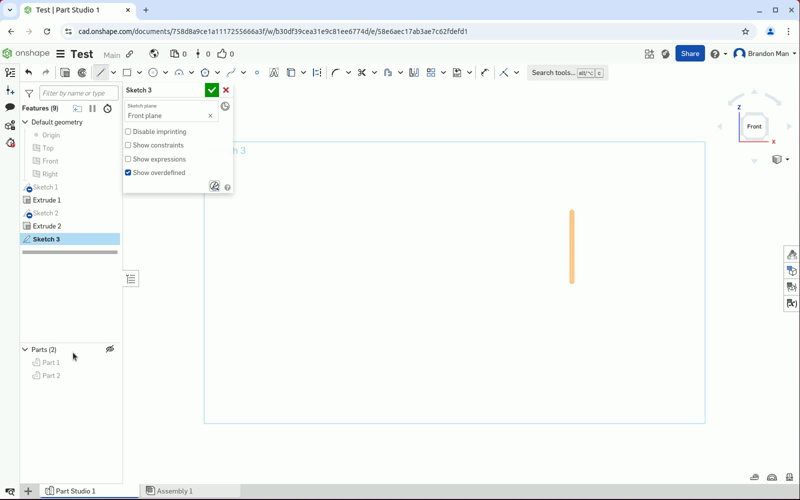
key_down(shift)
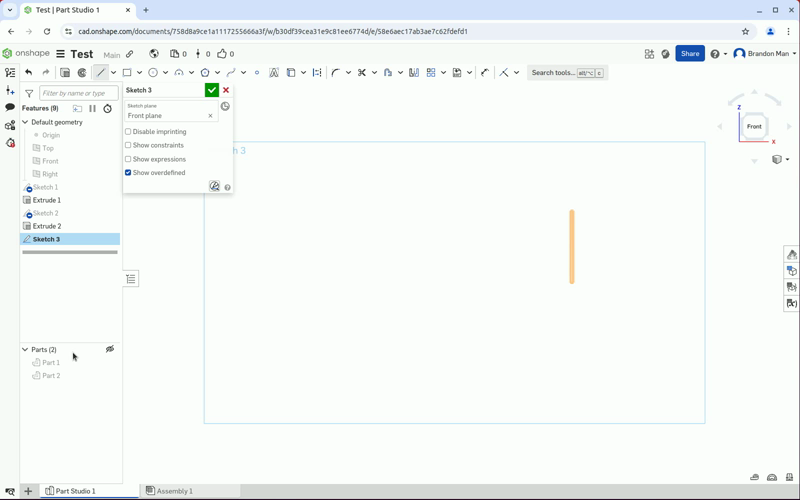
mouse_move(453, 211)
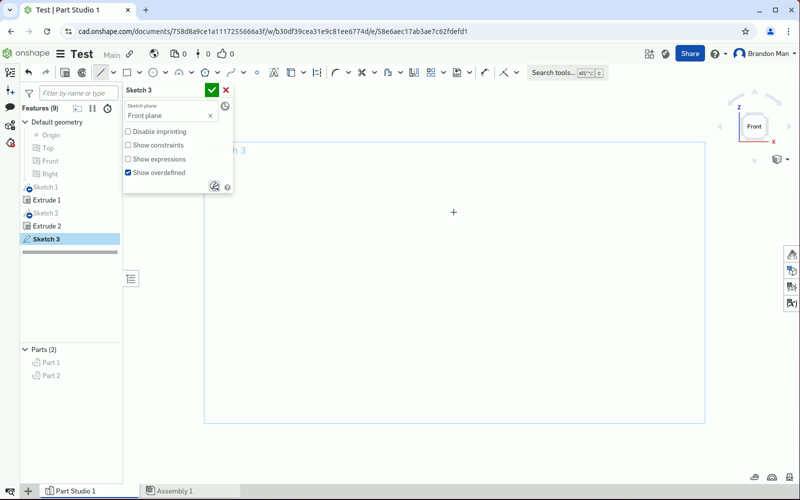
click(453, 211)
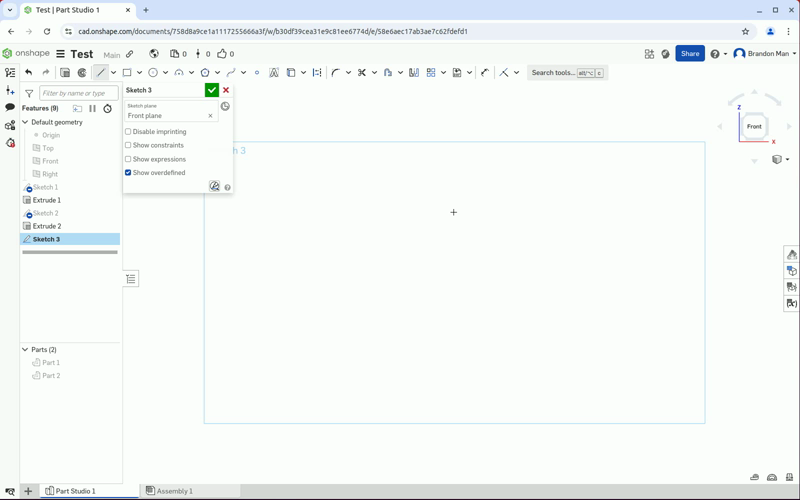
key_up(shift)
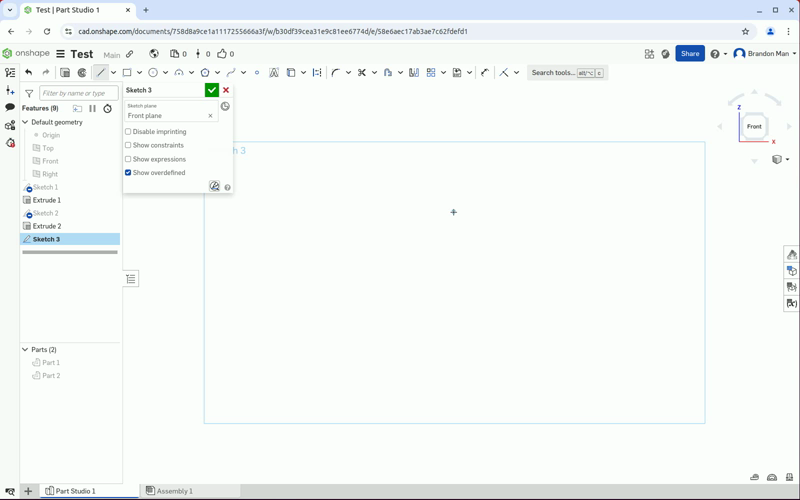
key_down(shift)
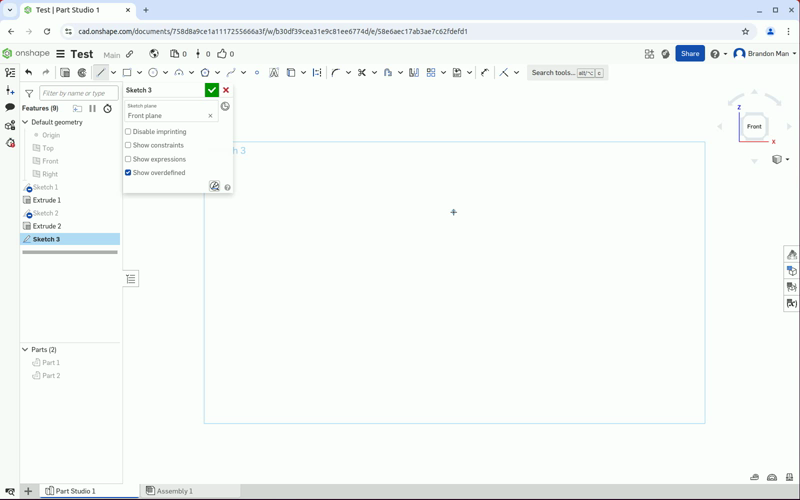
mouse_move(570, 211)
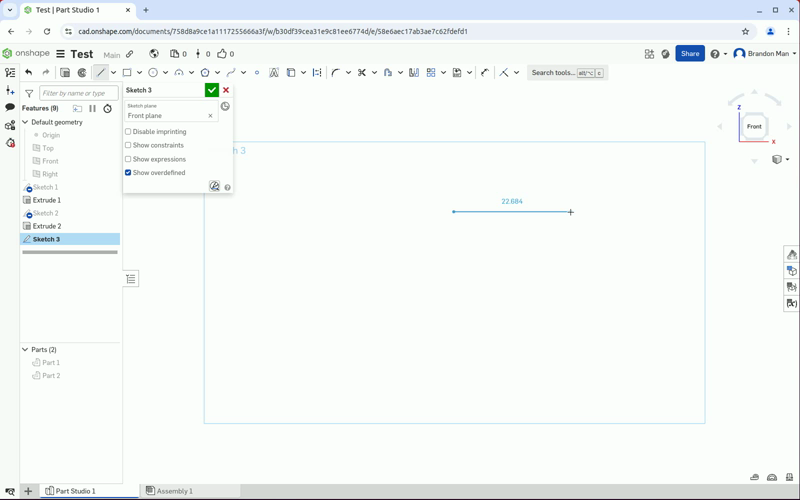
click(570, 211)
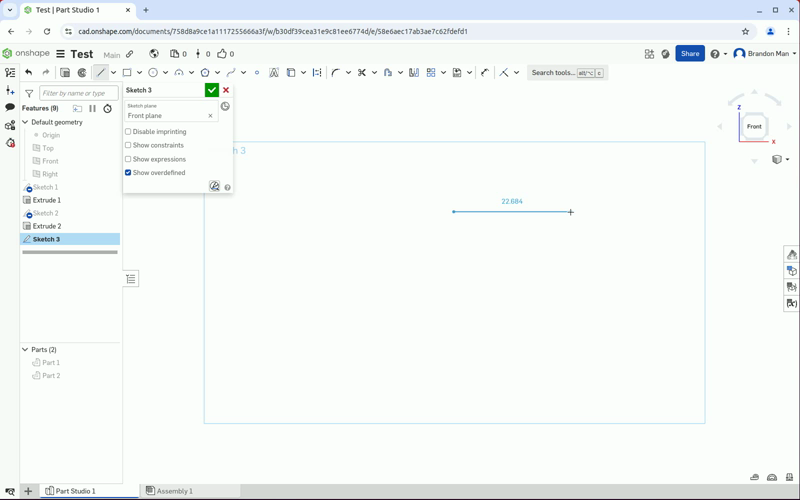
key_up(shift)
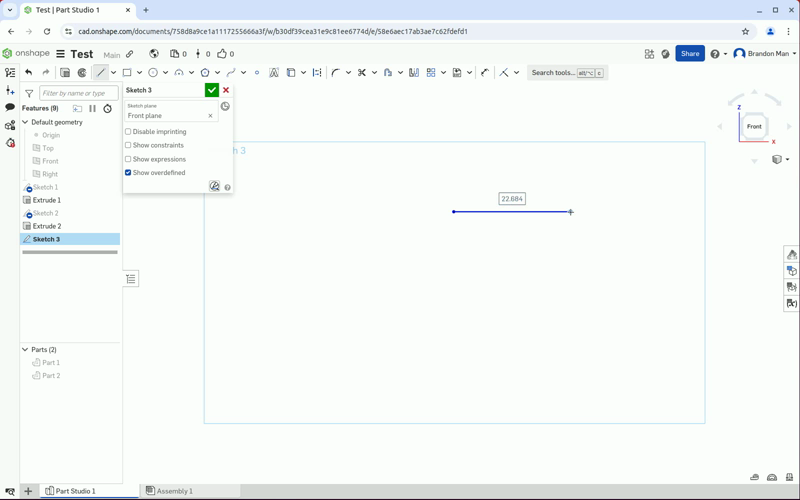
key_down(shift)
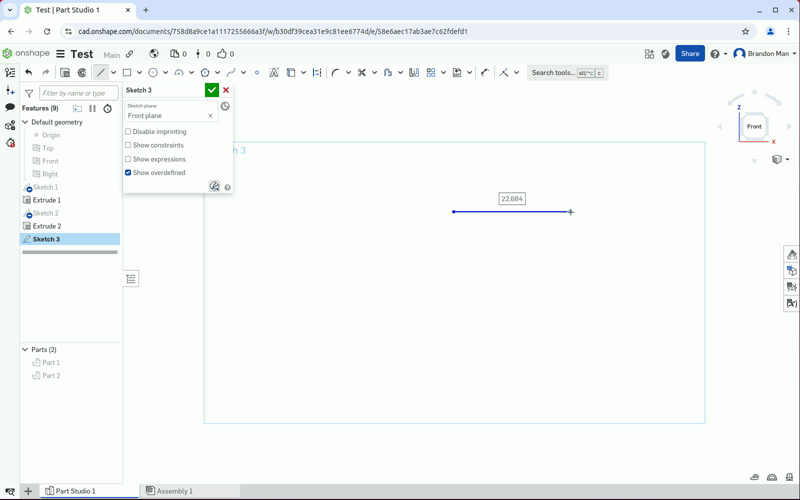
mouse_move(589, 211)
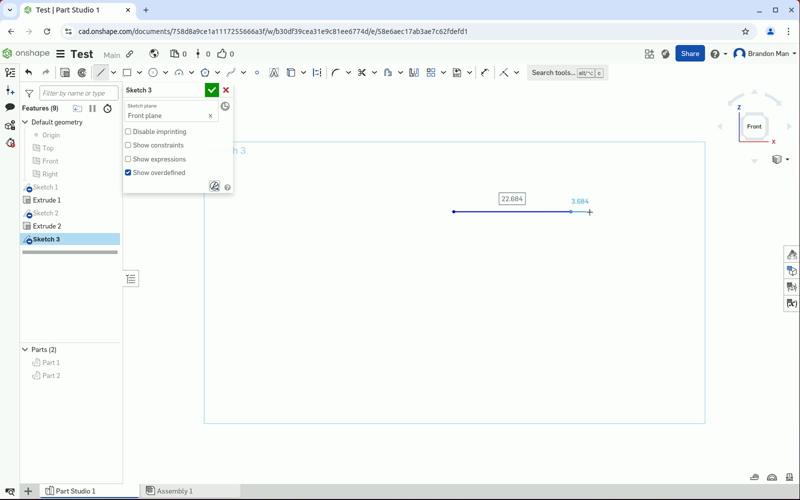
mouse_move(573, 211)
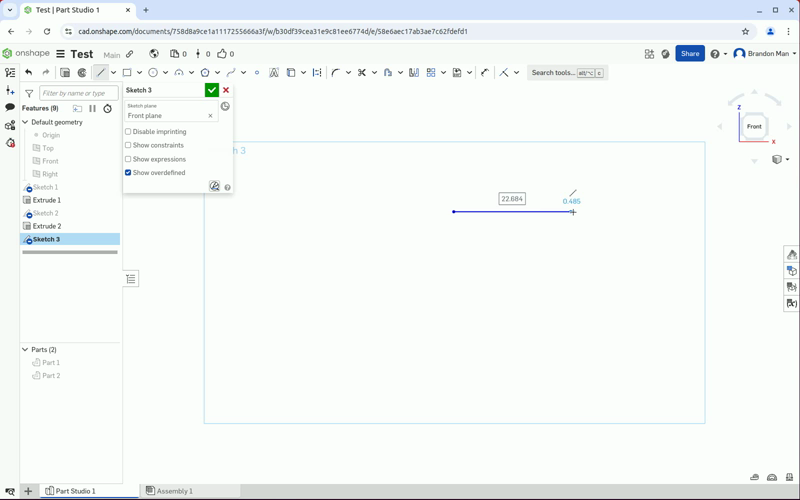
scroll(6)
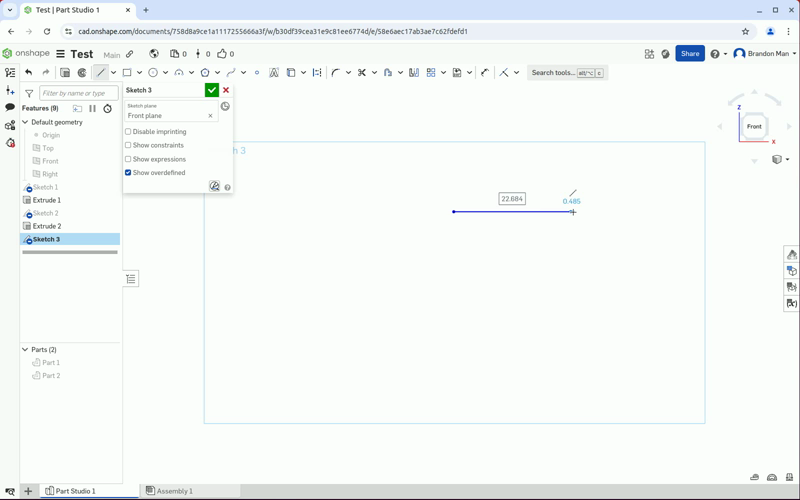
scroll(6)
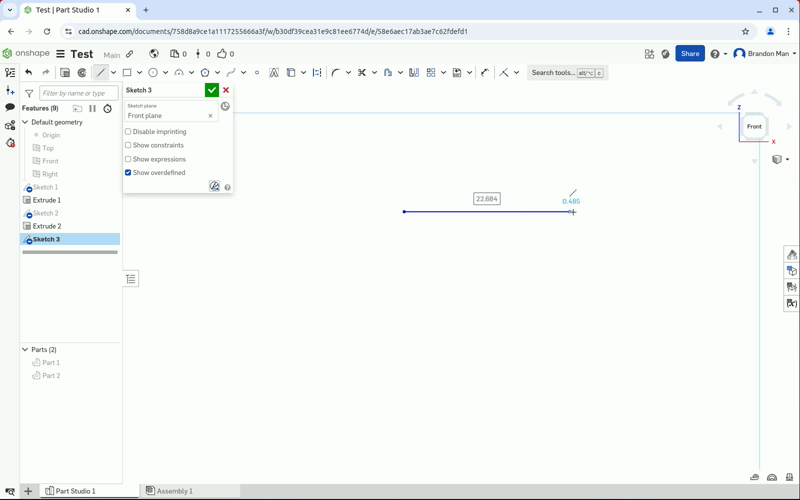
scroll(6)
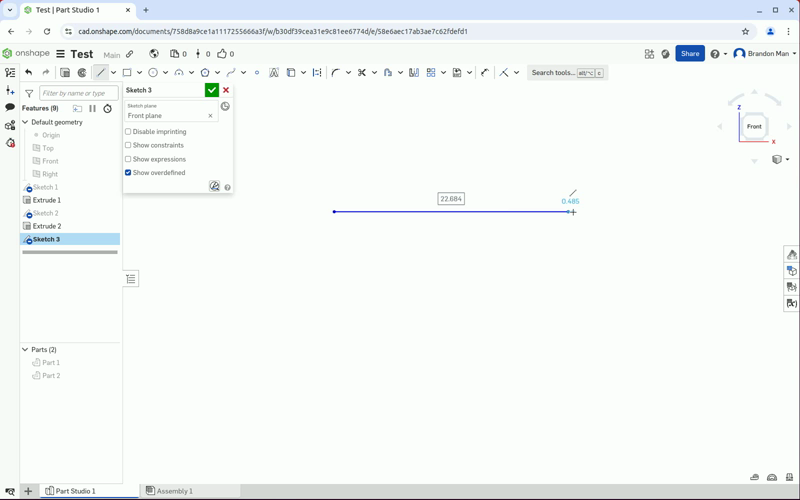
scroll(6)
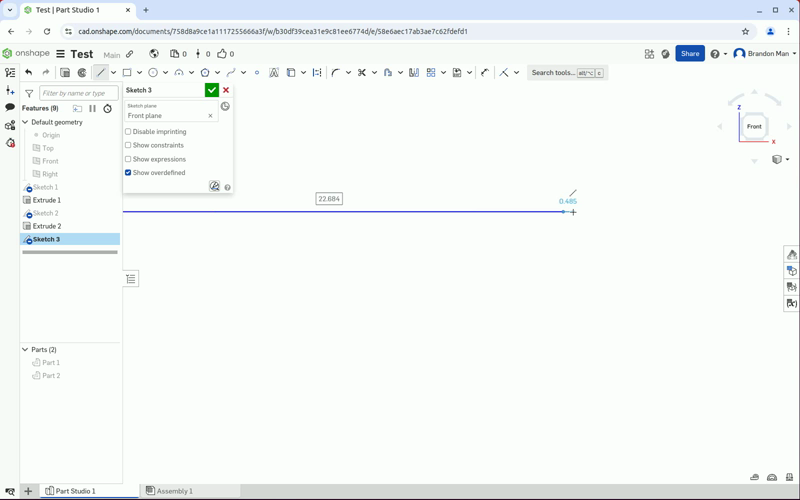
scroll(6)
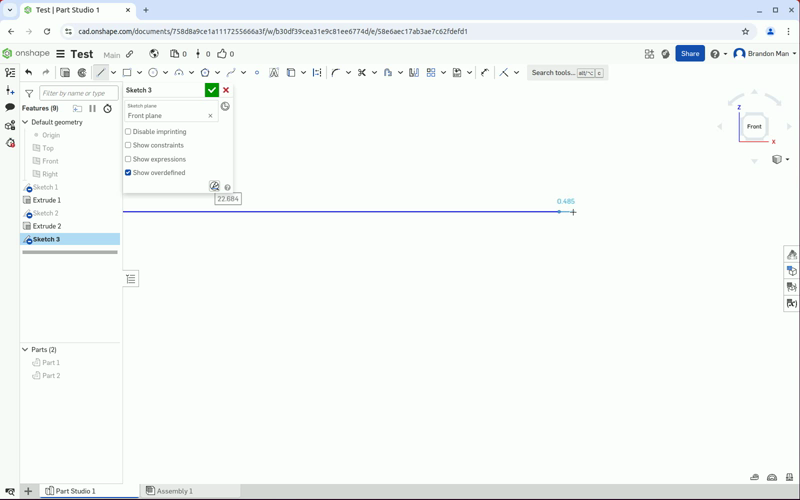
scroll(6)
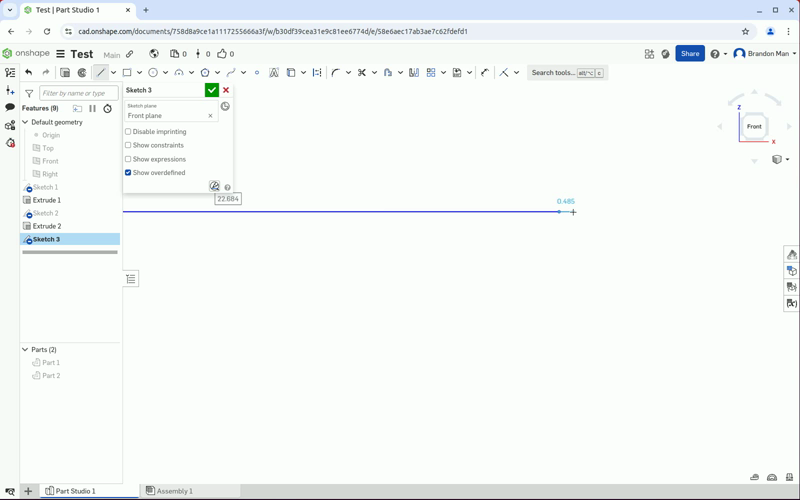
scroll(6)
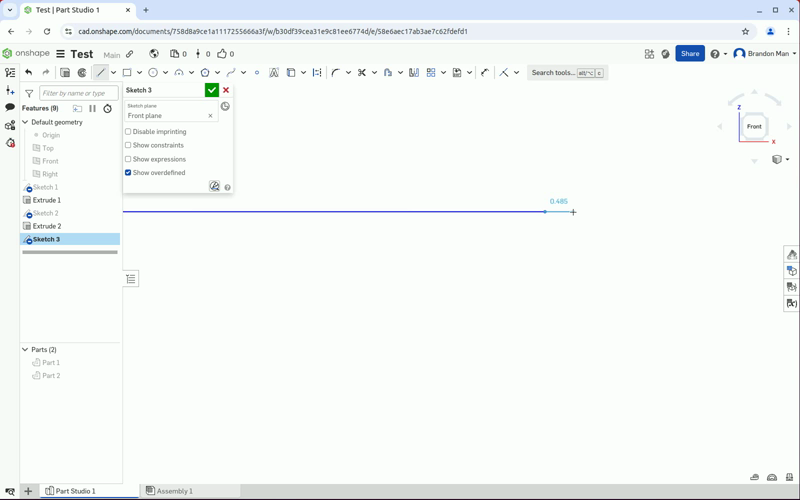
click(573, 211)
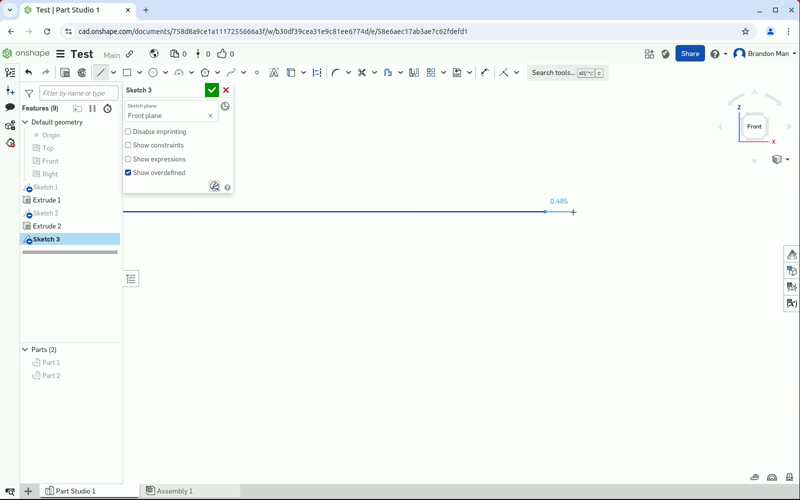
scroll(-6)
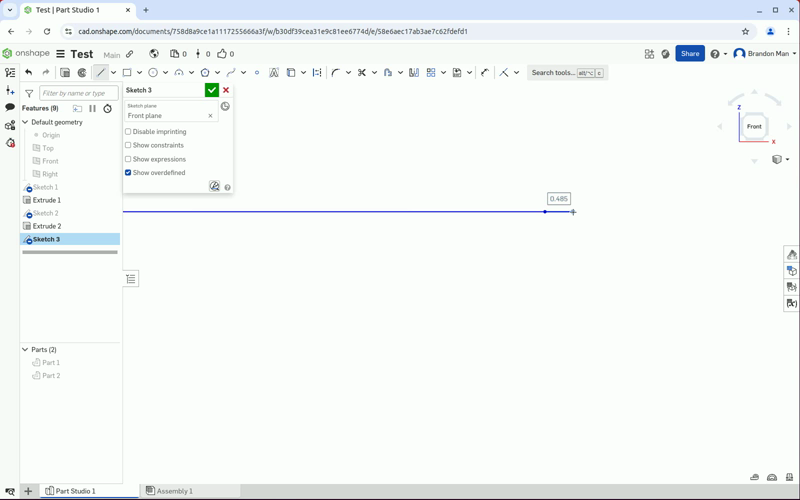
scroll(-6)
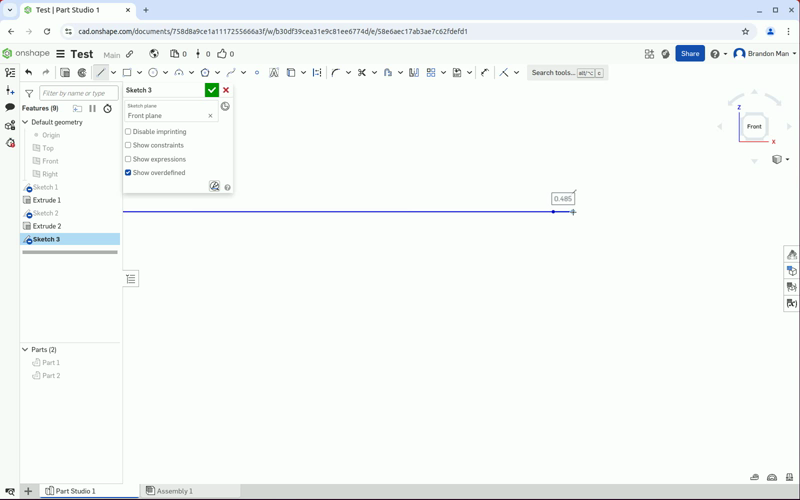
scroll(-6)
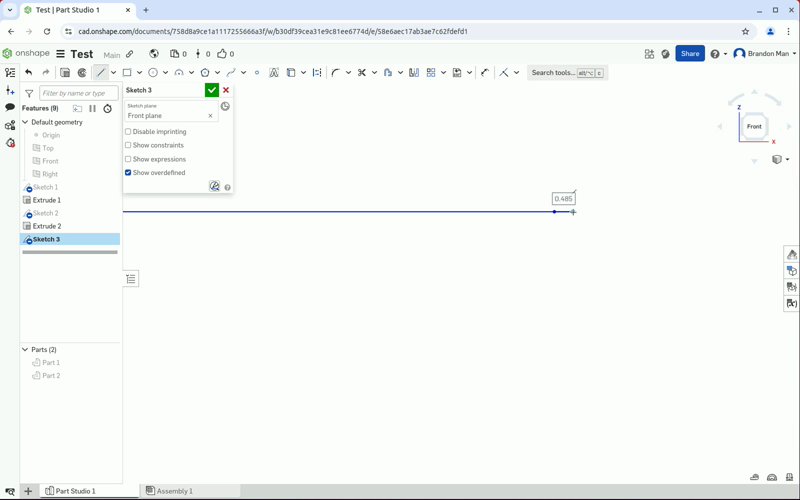
scroll(-6)
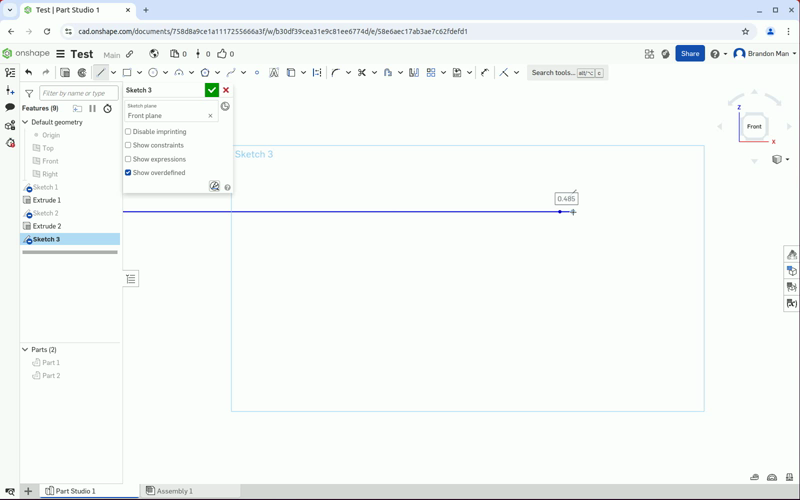
scroll(-6)
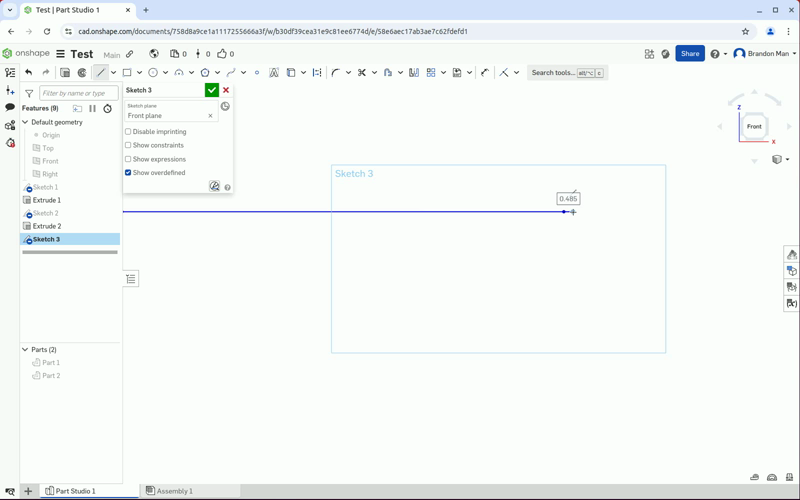
scroll(-6)
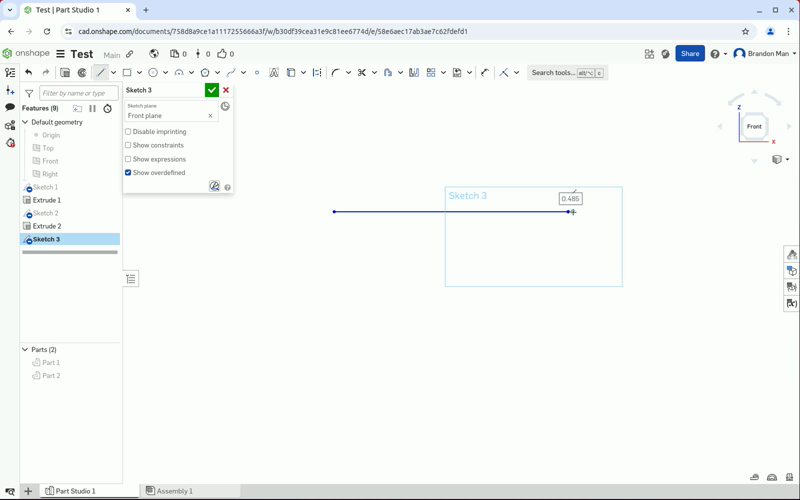
scroll(-6)
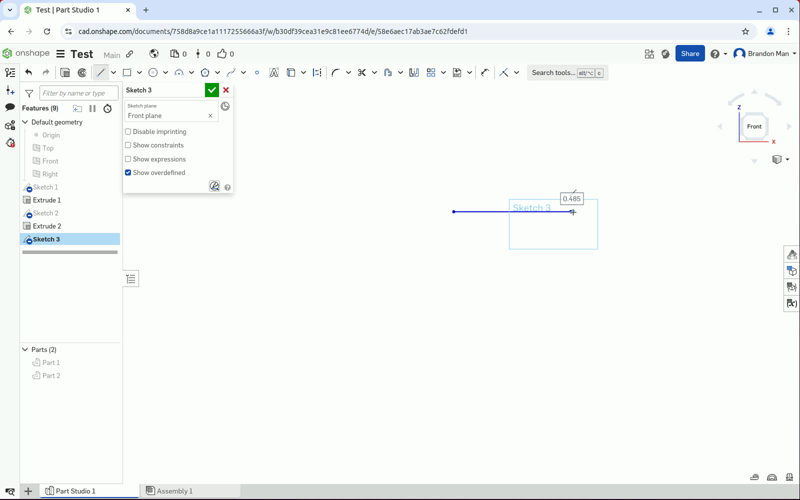
key_up(shift)
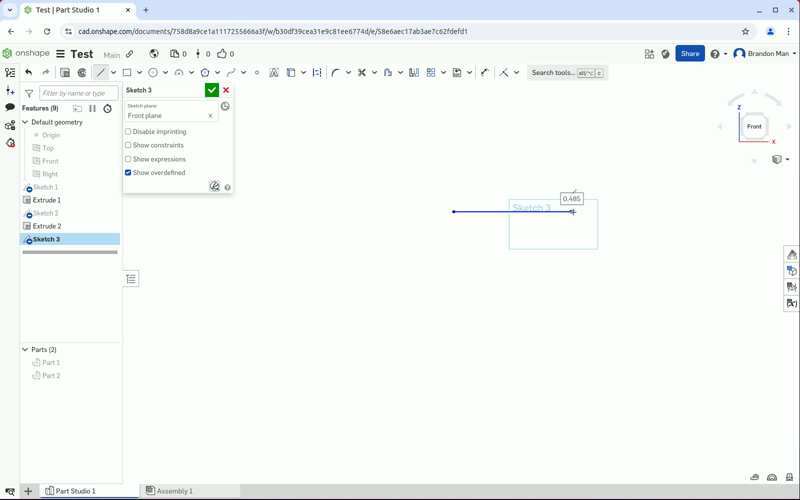
key_down(shift)
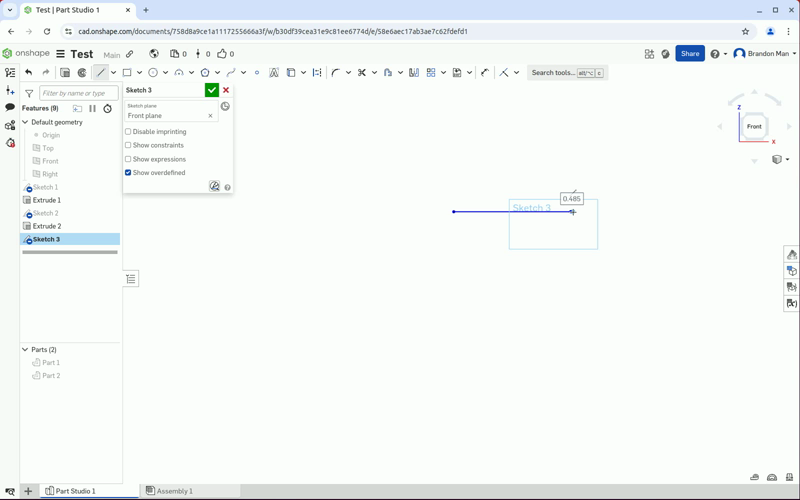
mouse_move(589, 211)
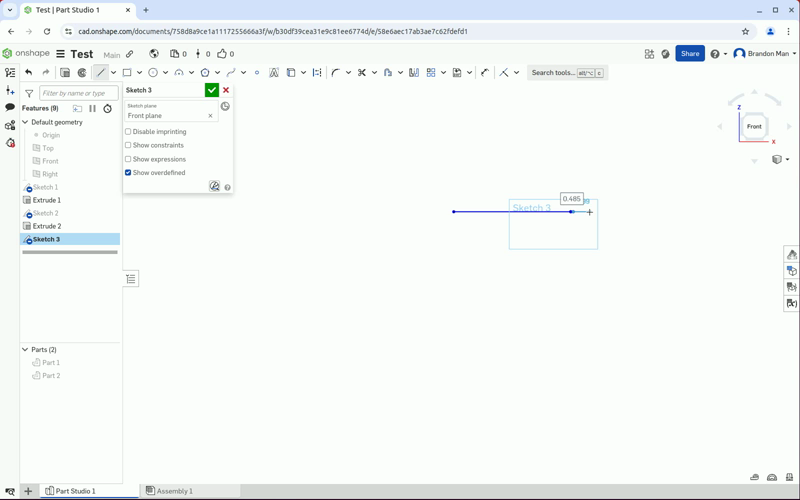
mouse_move(573, 207)
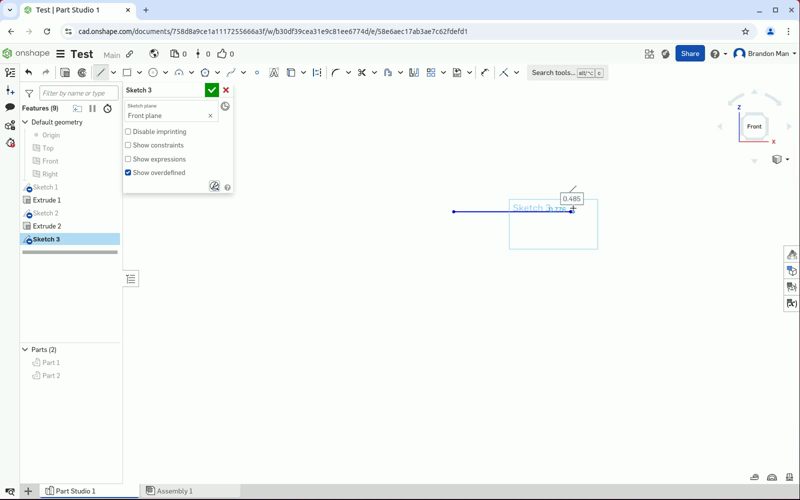
scroll(6)
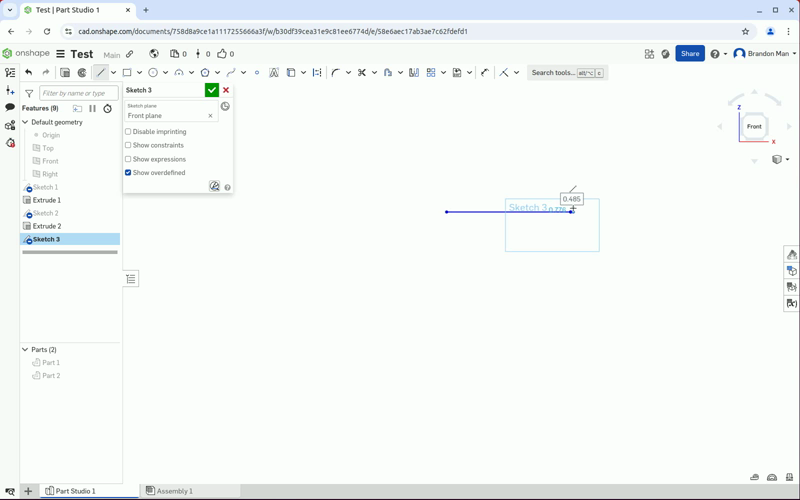
scroll(6)
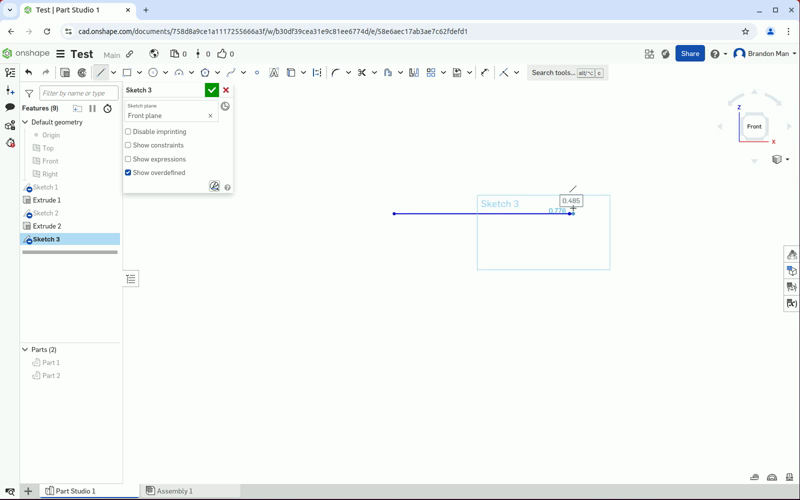
scroll(6)
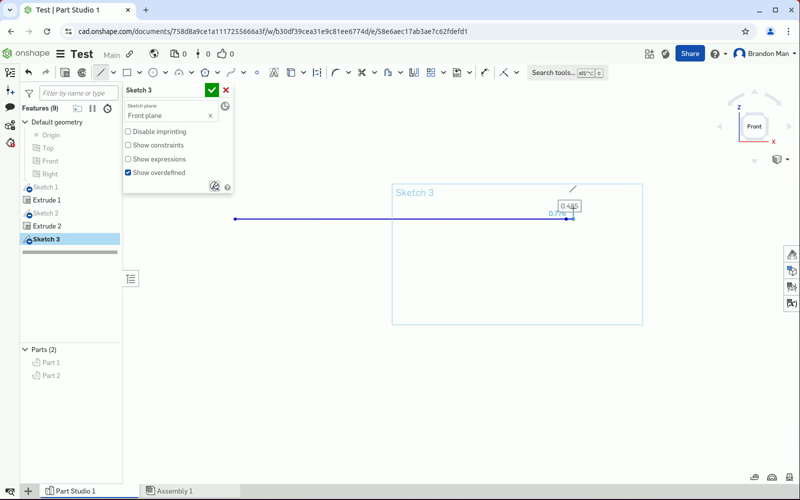
scroll(6)
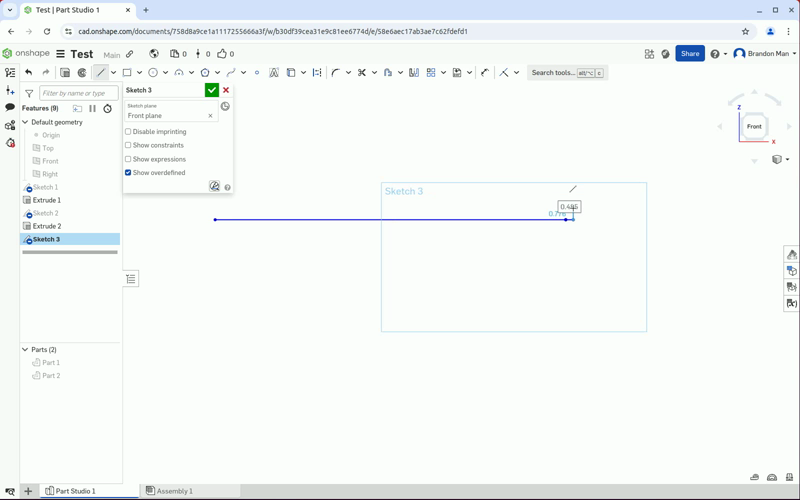
scroll(6)
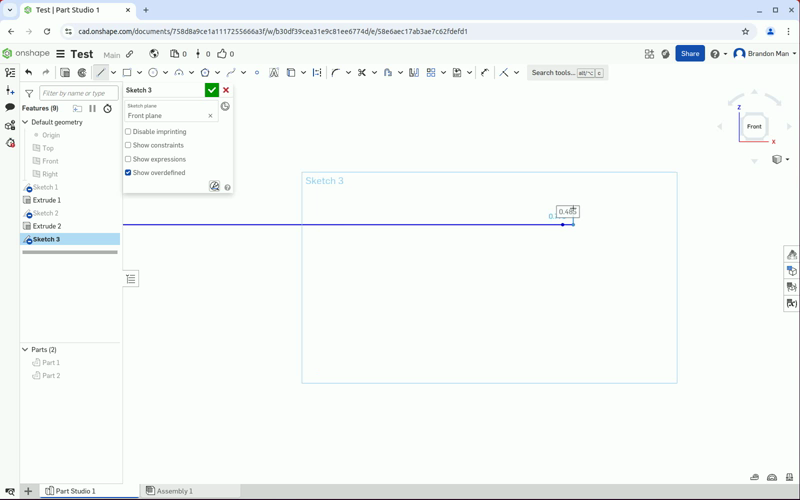
scroll(6)
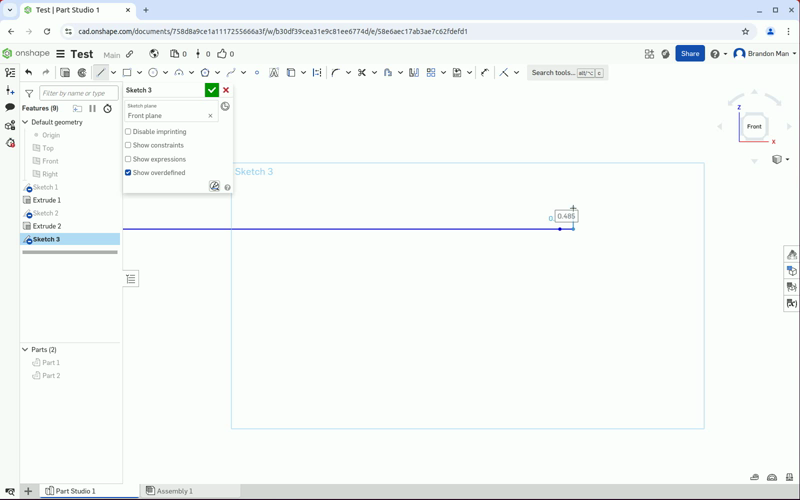
scroll(6)
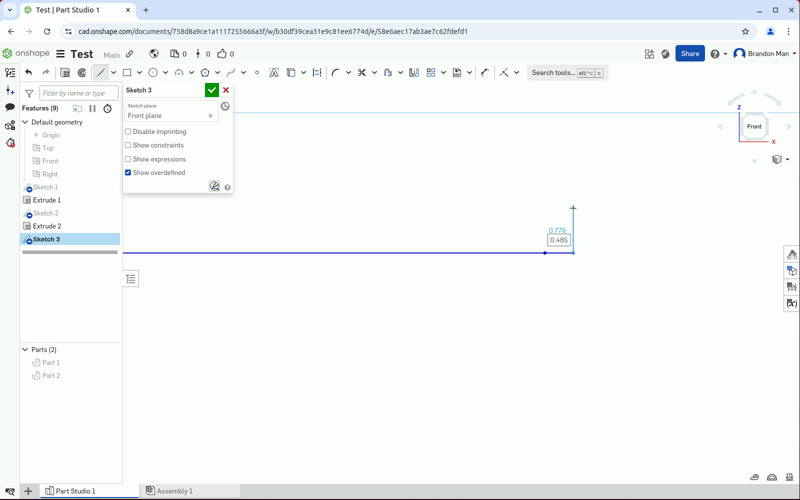
click(573, 207)
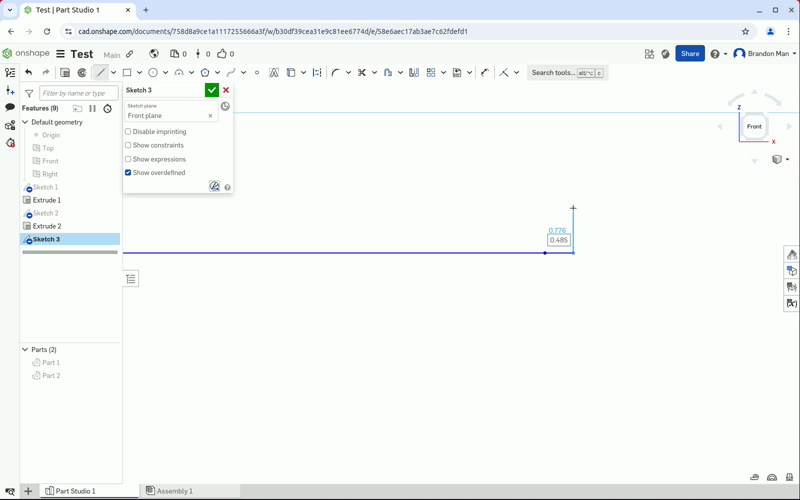
scroll(-6)
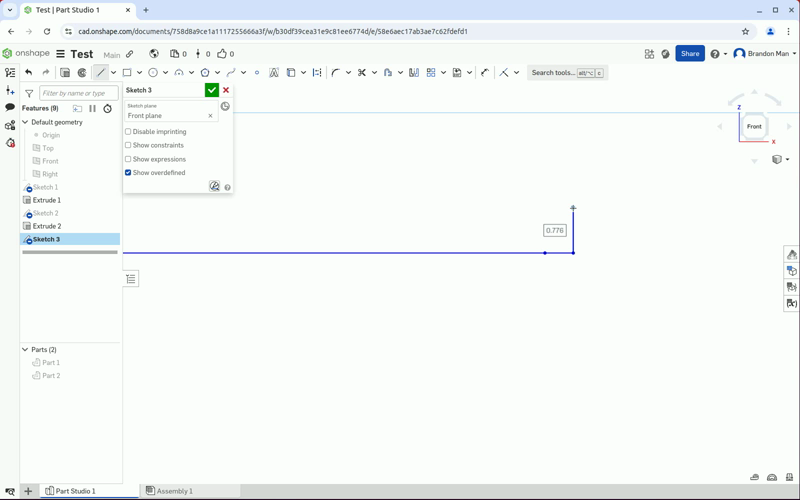
scroll(-6)
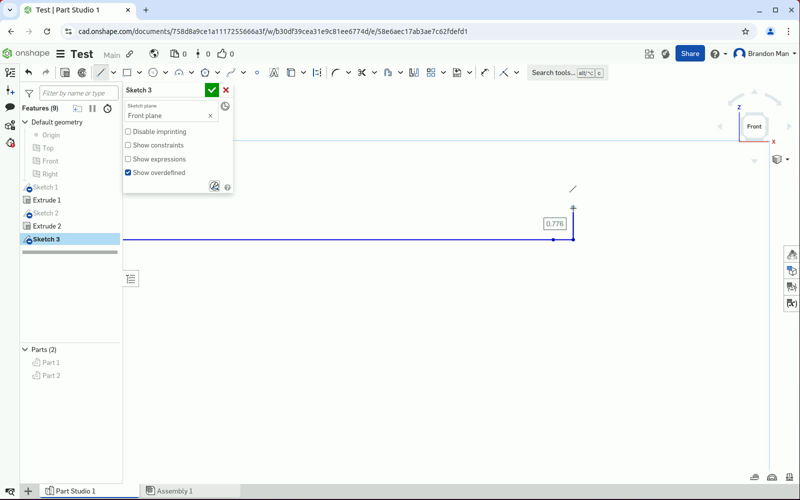
scroll(-6)
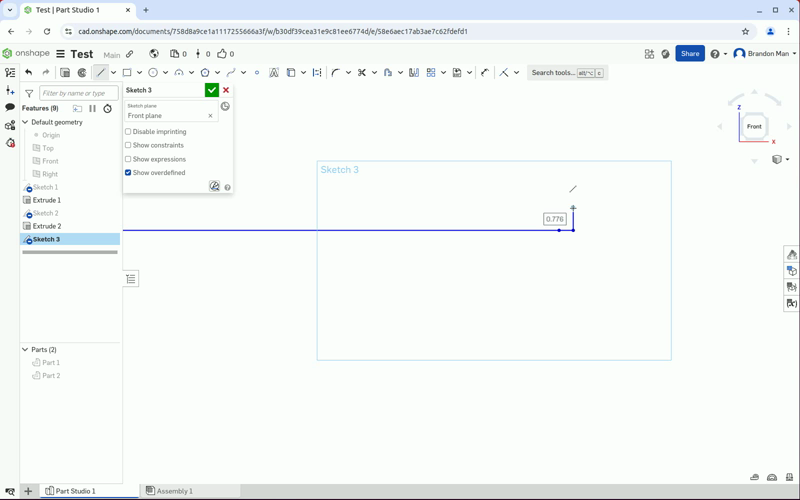
scroll(-6)
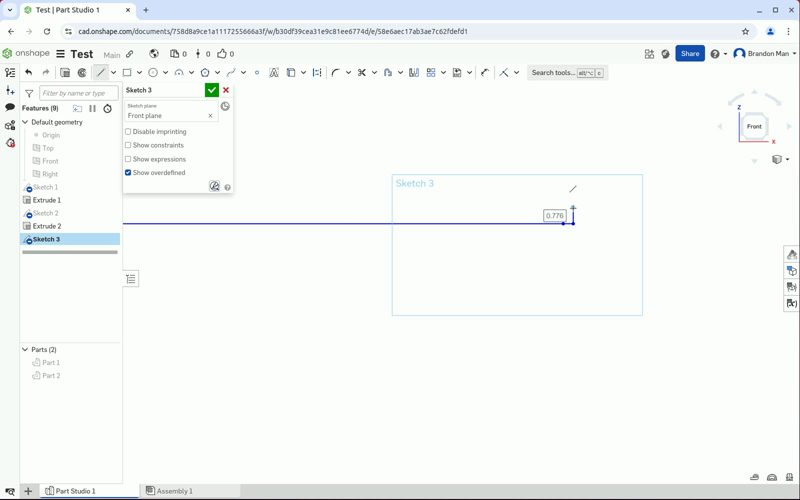
scroll(-6)
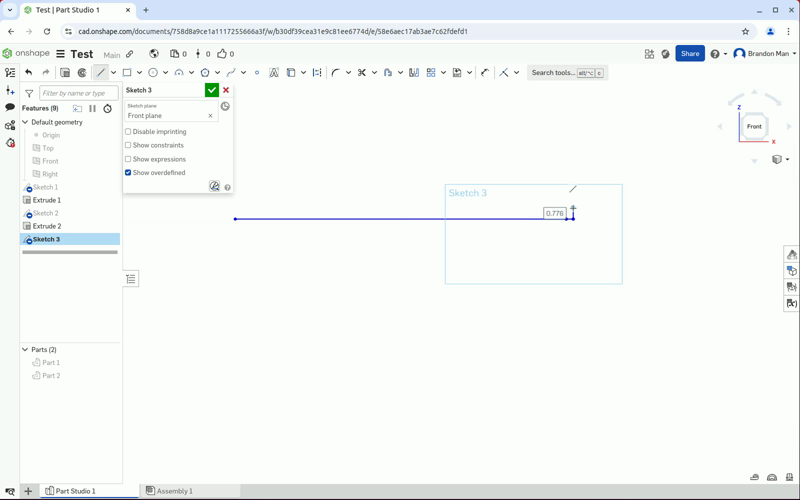
scroll(-6)
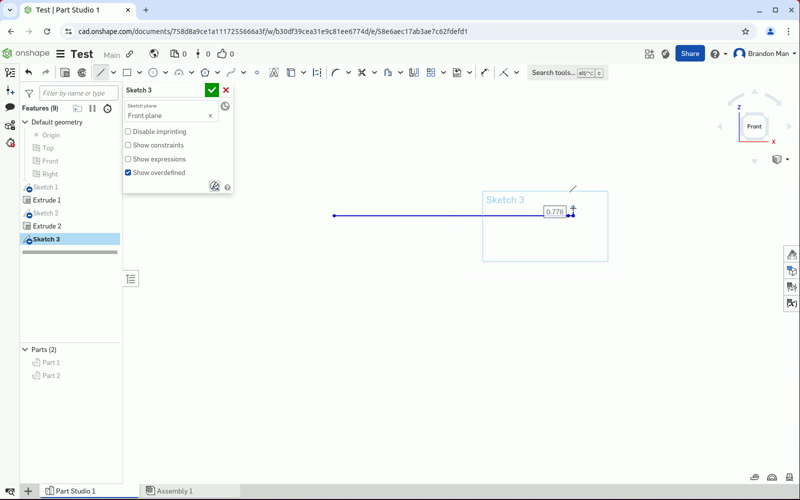
scroll(-6)
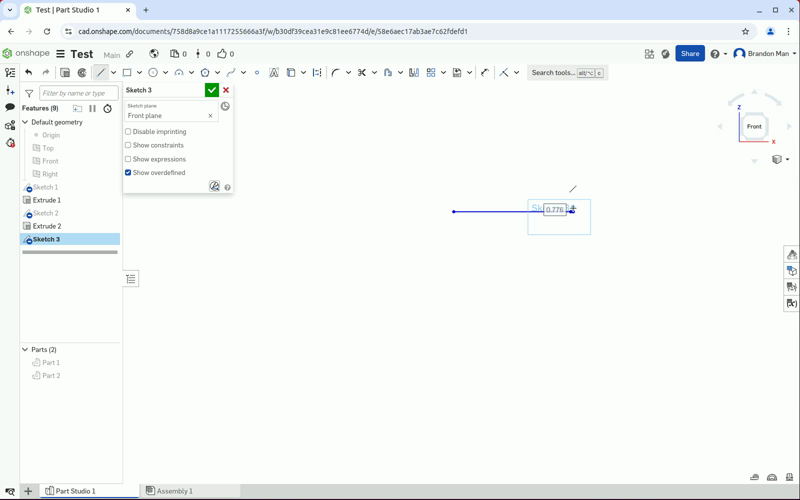
key_up(shift)
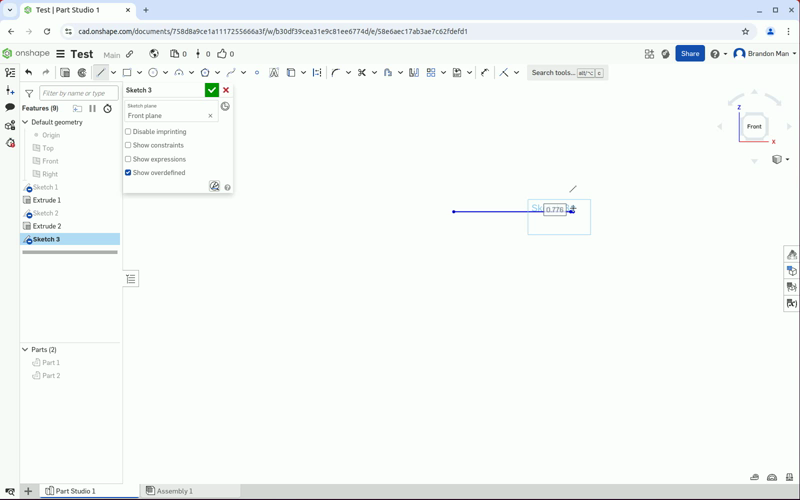
key_down(shift)
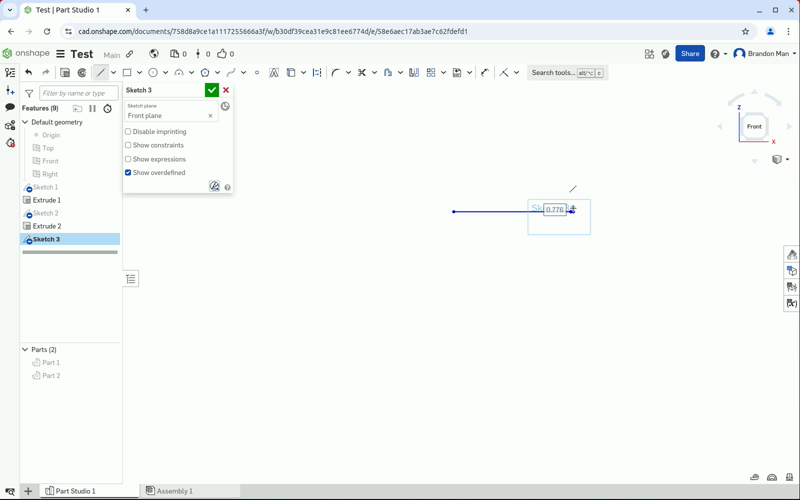
mouse_move(453, 207)
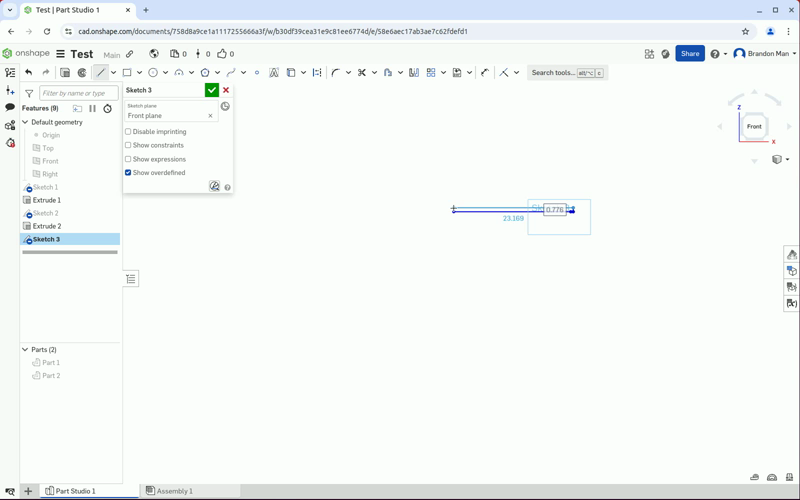
scroll(6)
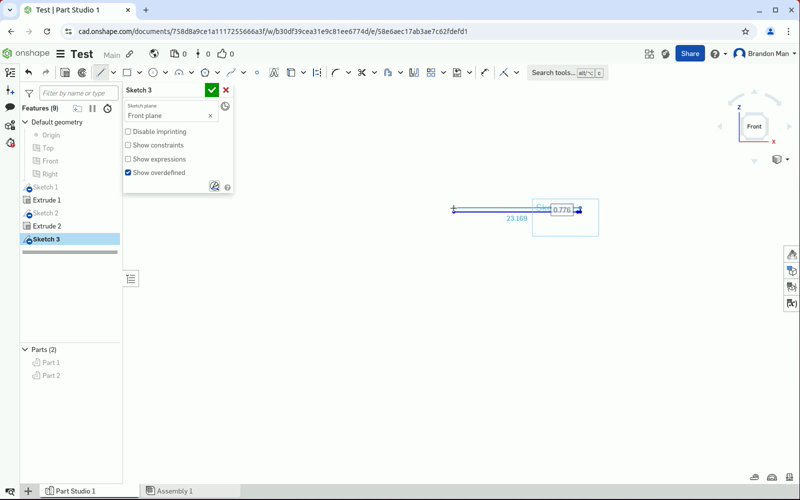
scroll(6)
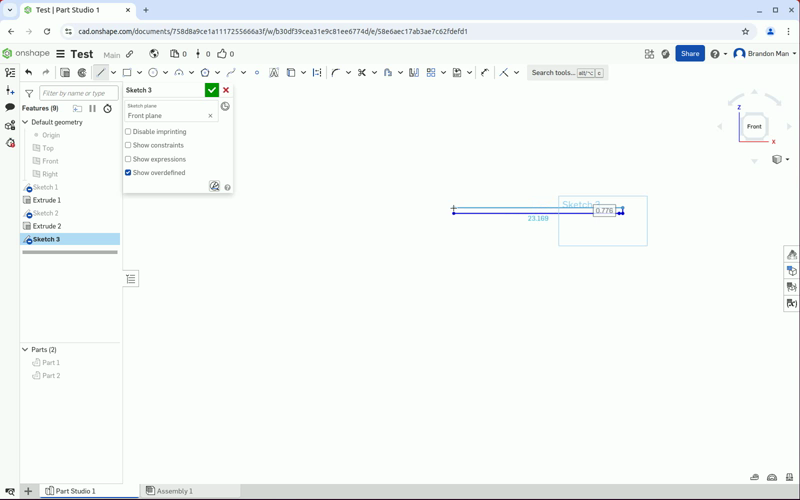
scroll(6)
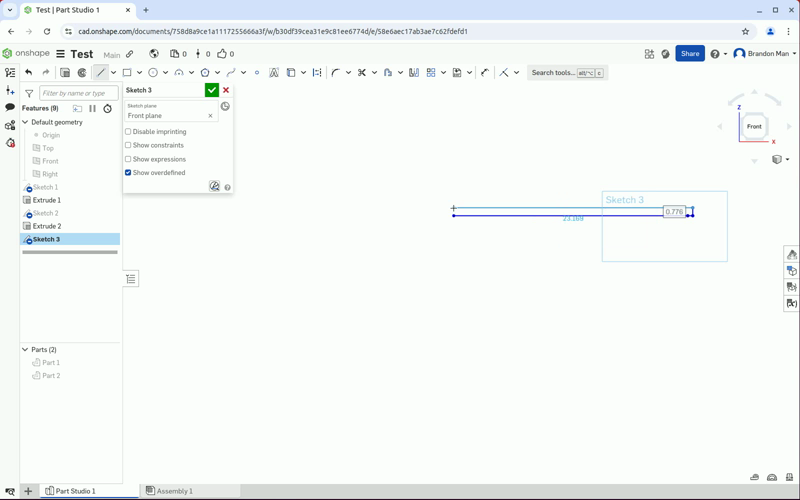
scroll(6)
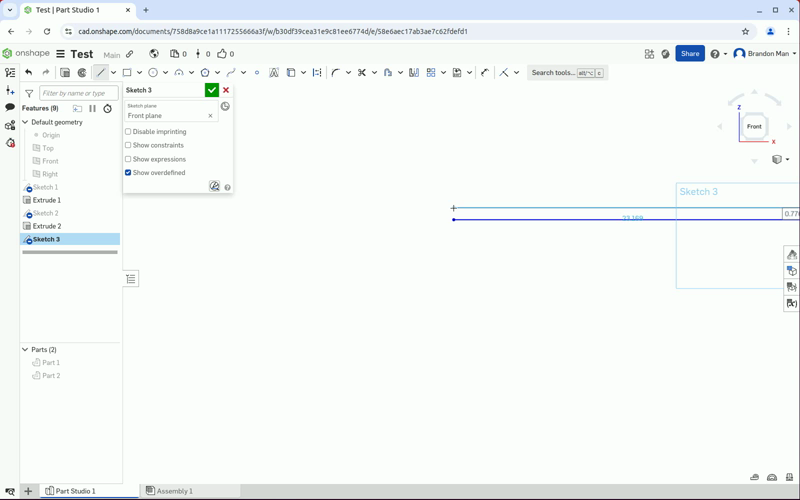
scroll(6)
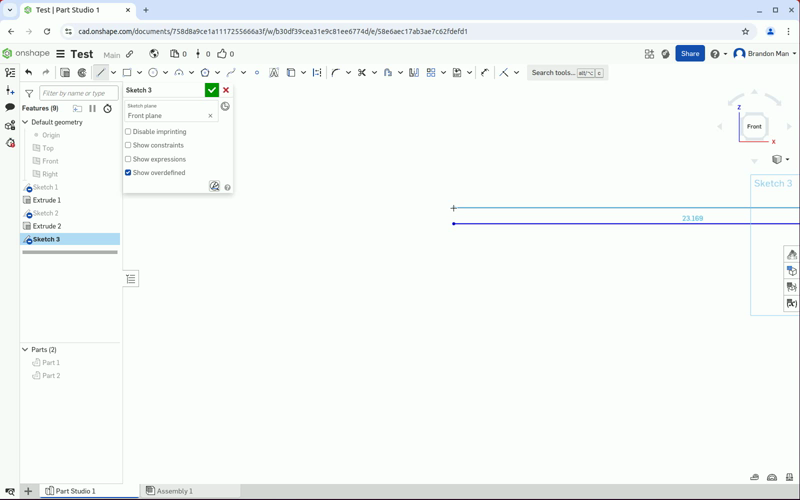
scroll(6)
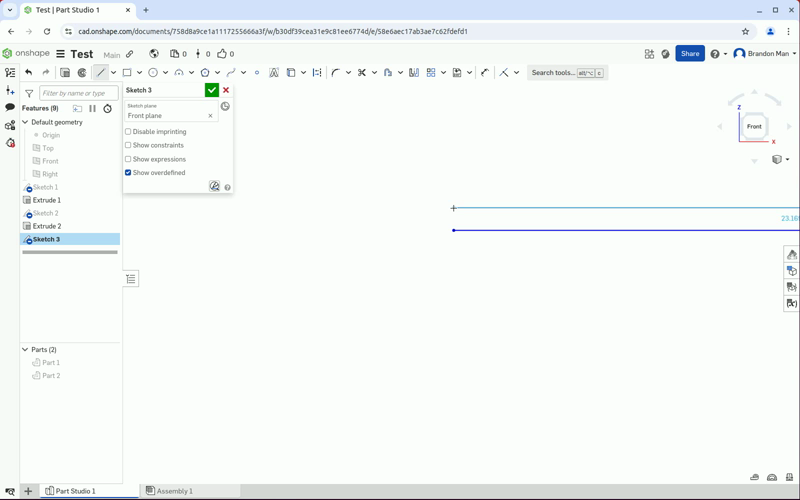
scroll(6)
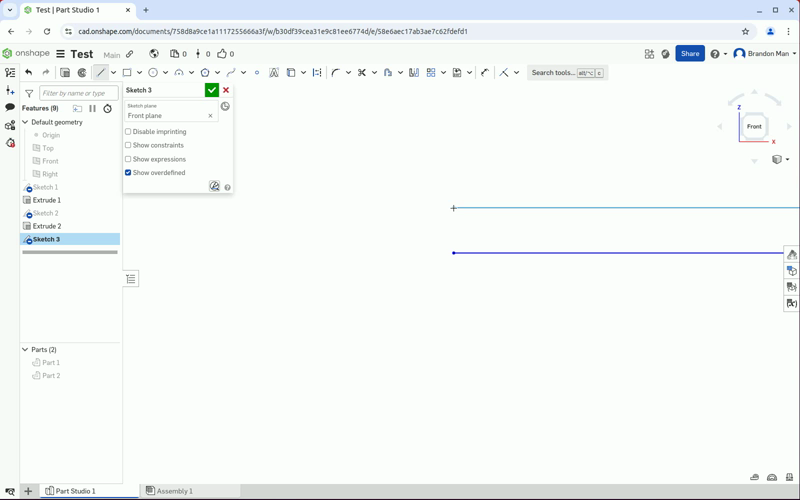
click(453, 207)
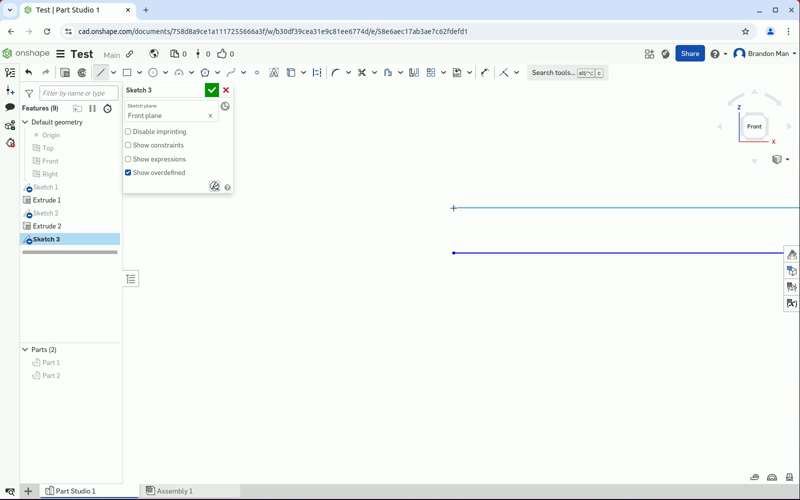
scroll(-6)
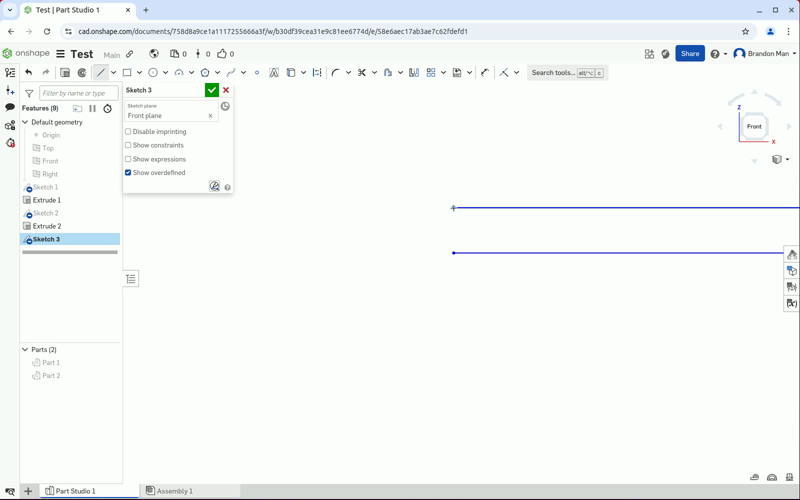
scroll(-6)
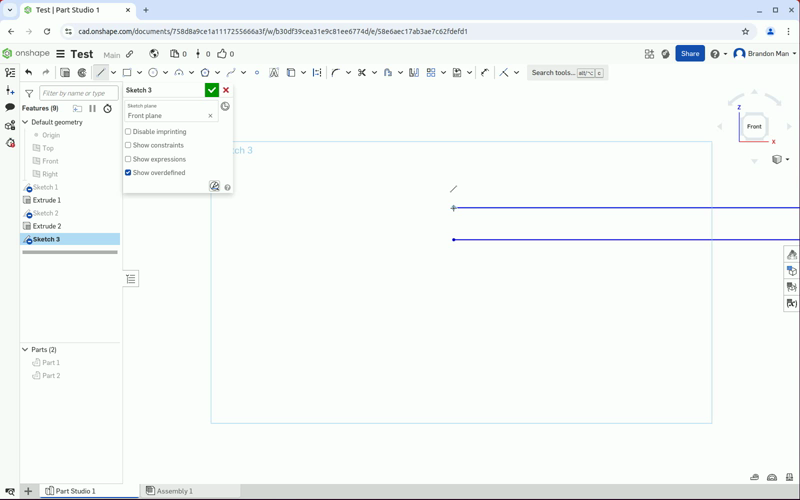
scroll(-6)
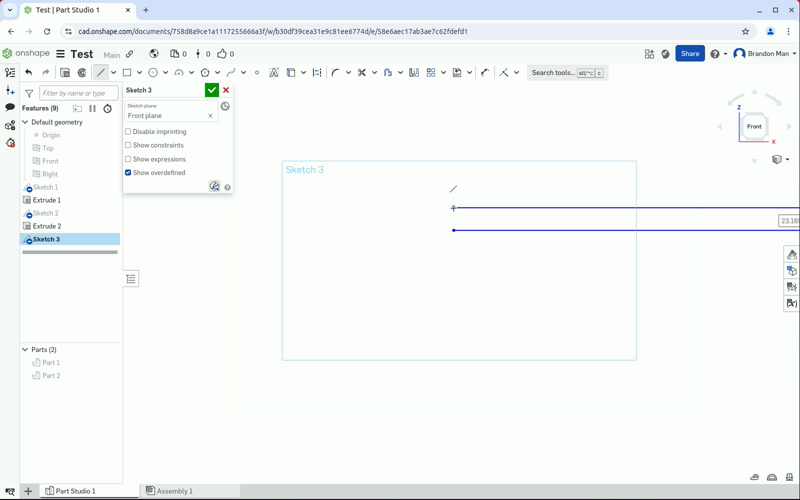
scroll(-6)
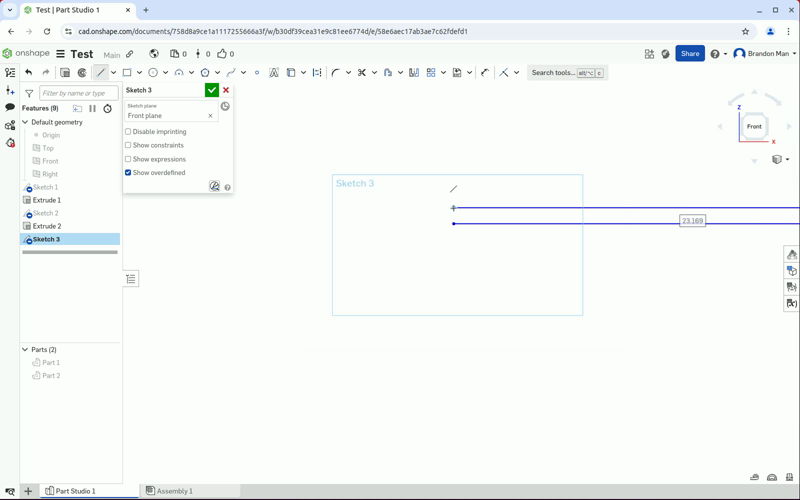
scroll(-6)
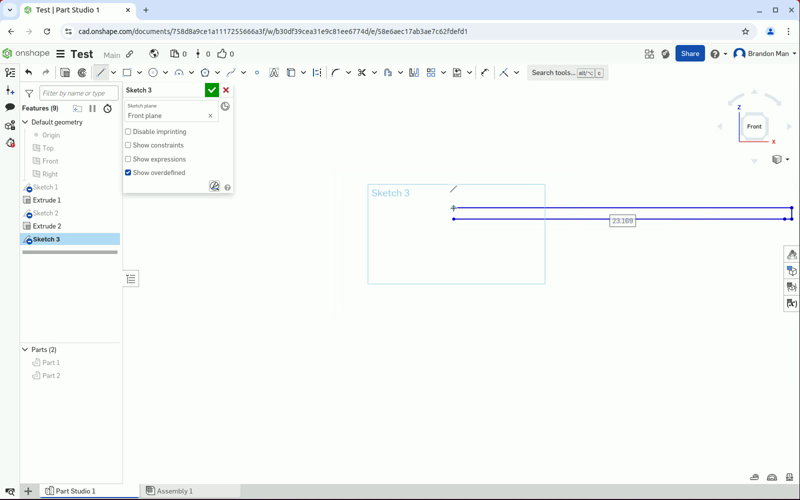
scroll(-6)
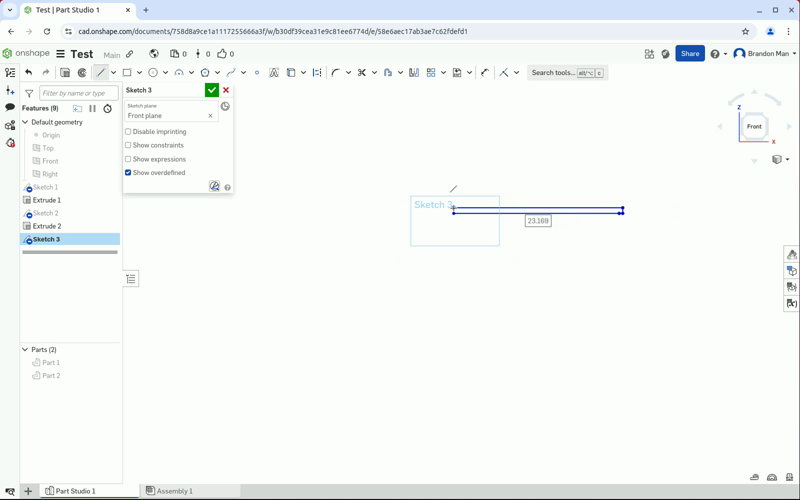
scroll(-6)
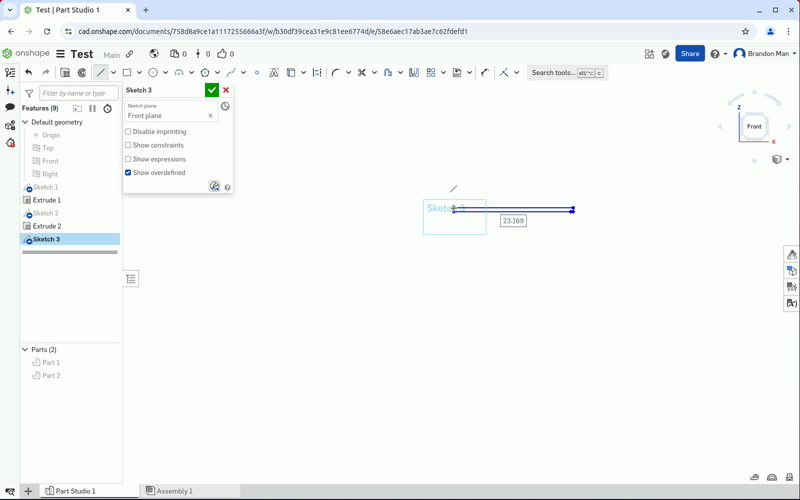
key_up(shift)
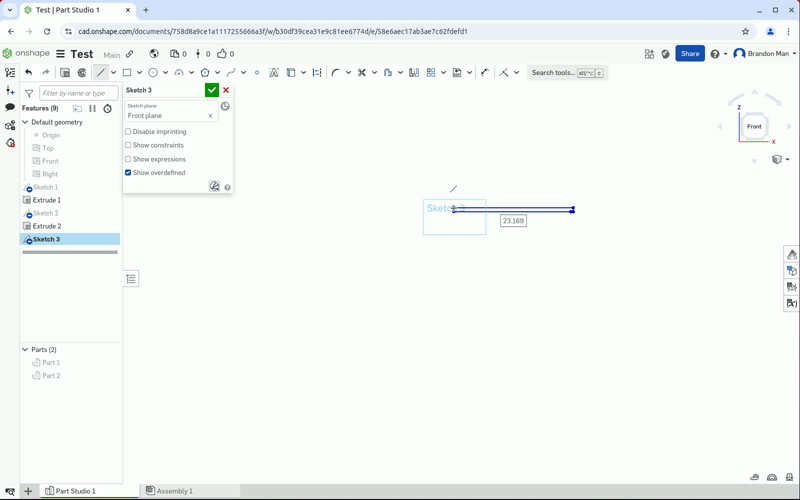
mouse_move(483, 207)
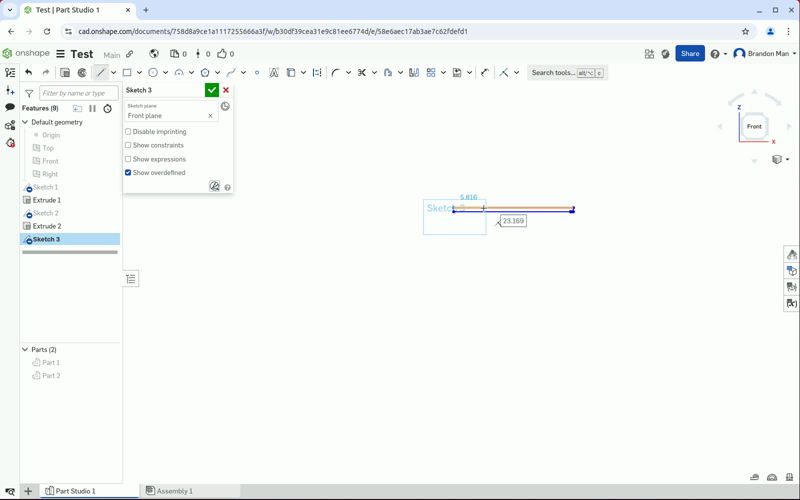
key_down(shift)
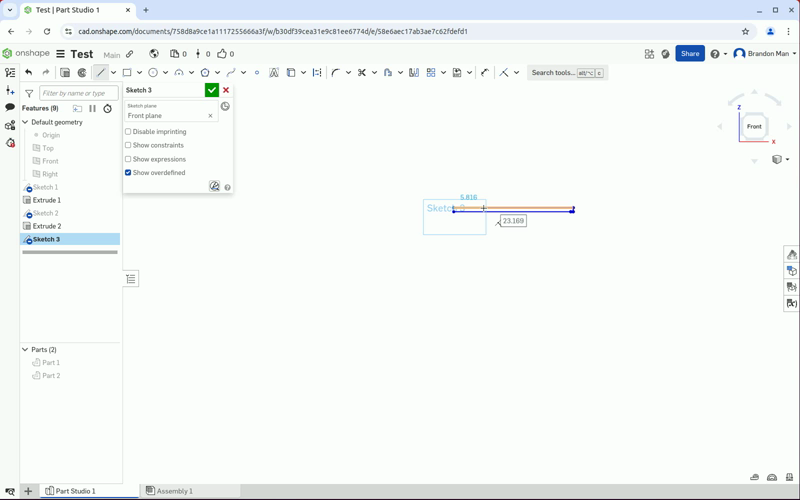
mouse_move(453, 211)
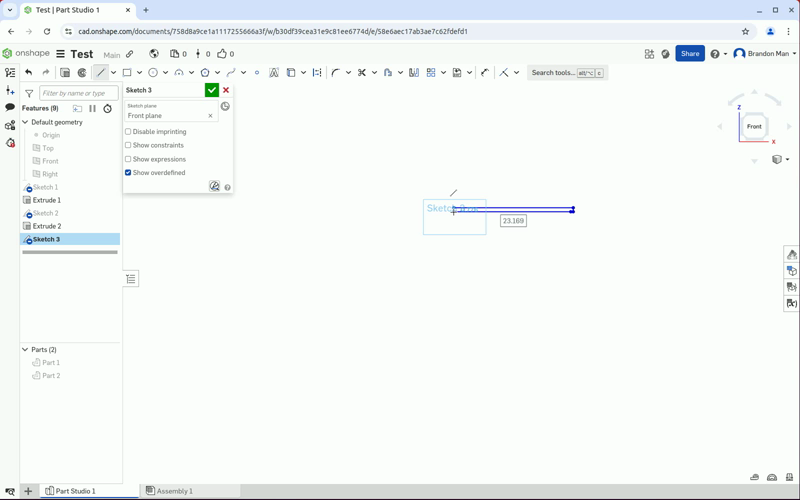
scroll(6)
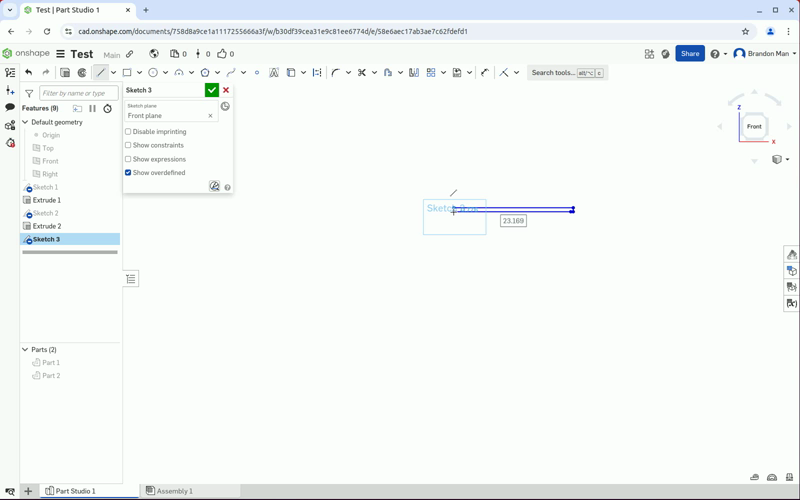
scroll(6)
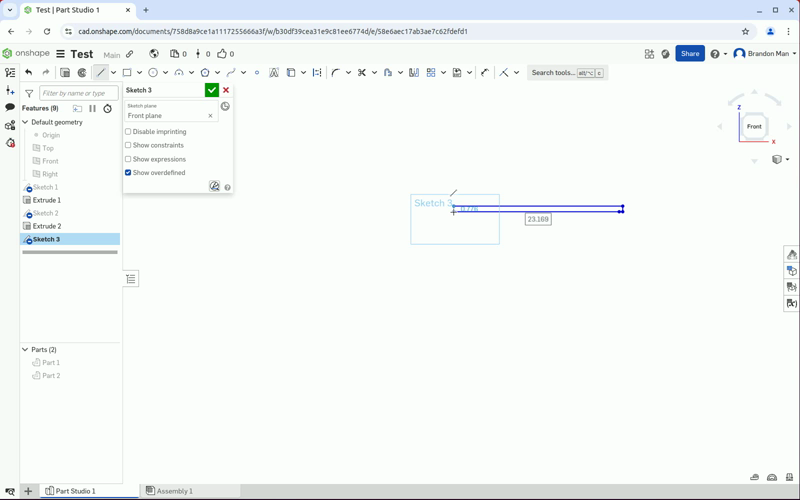
scroll(6)
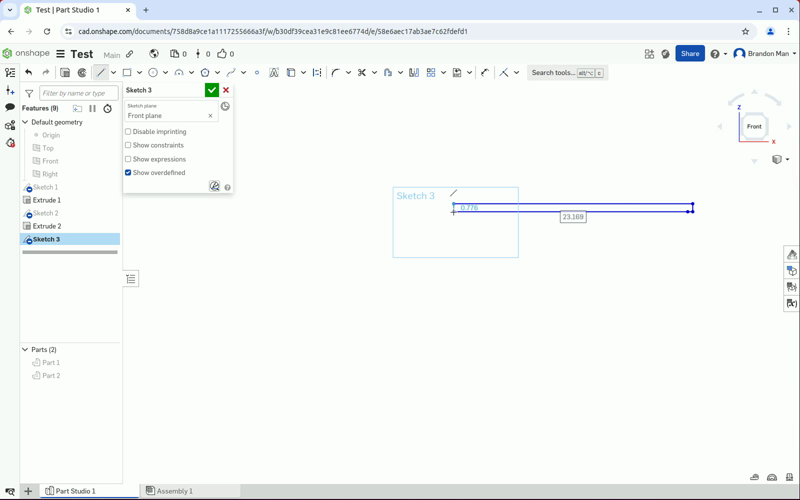
scroll(6)
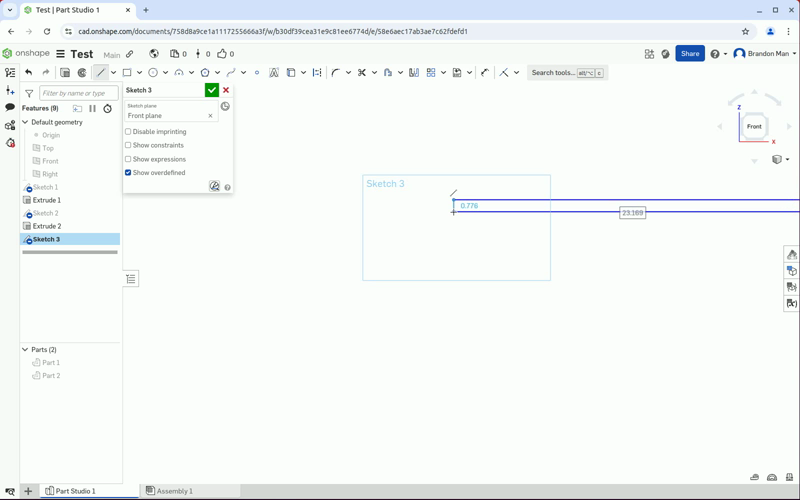
scroll(6)
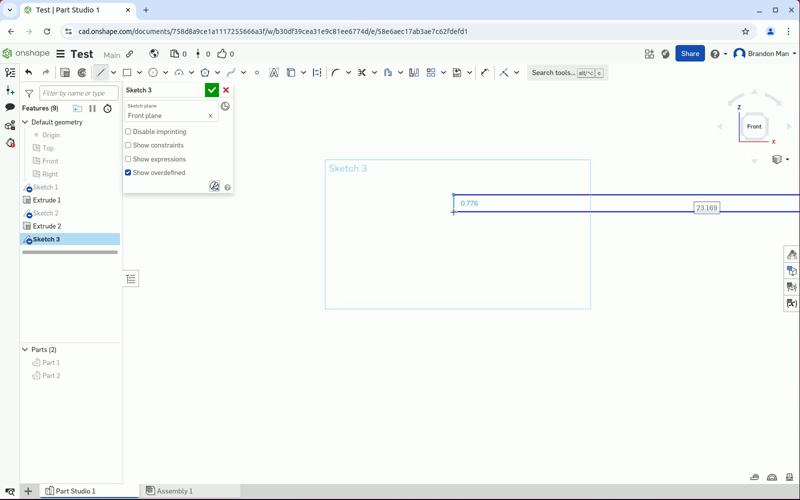
scroll(6)
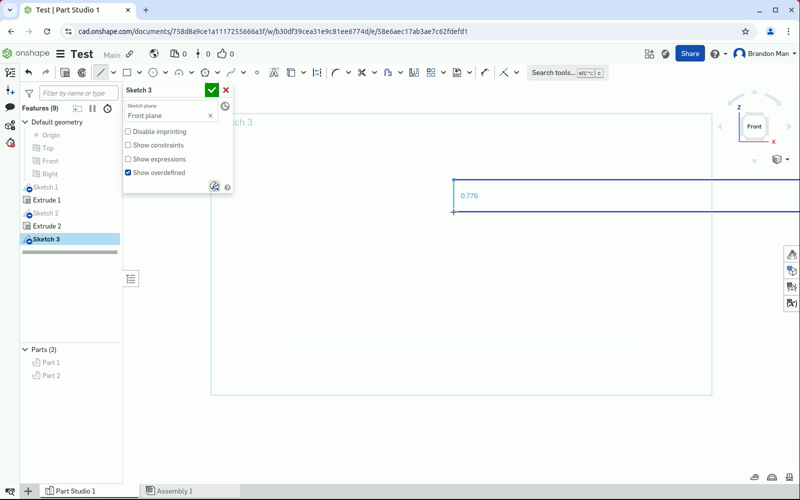
scroll(6)
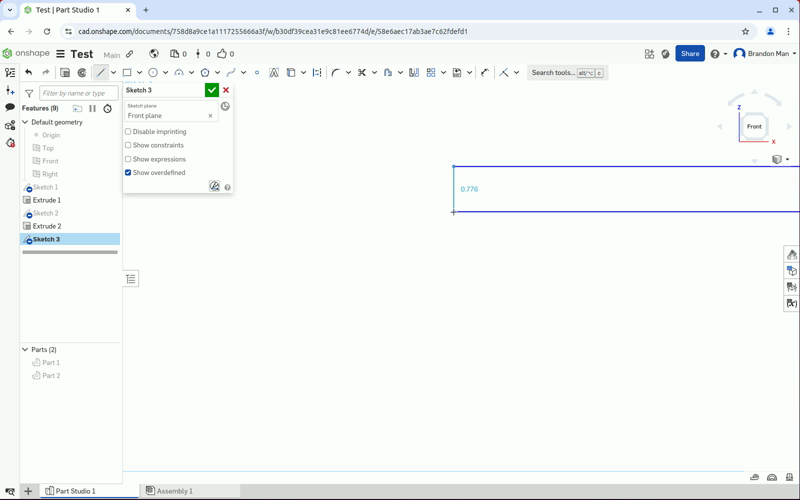
key_up(shift)
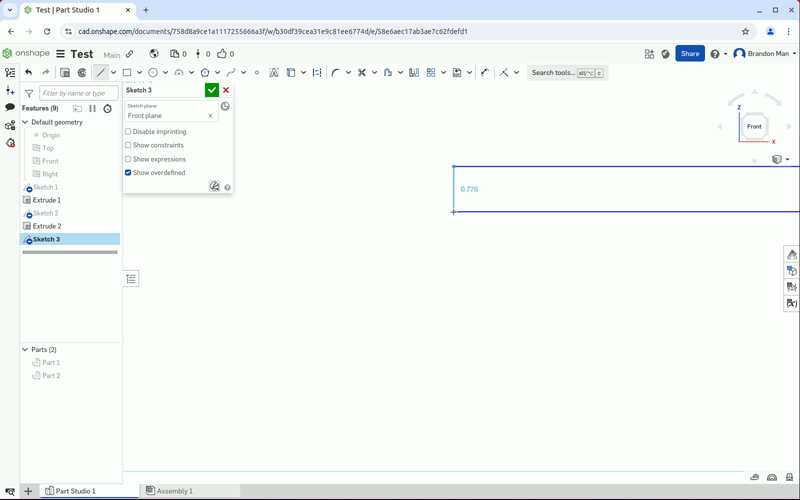
click(453, 211)
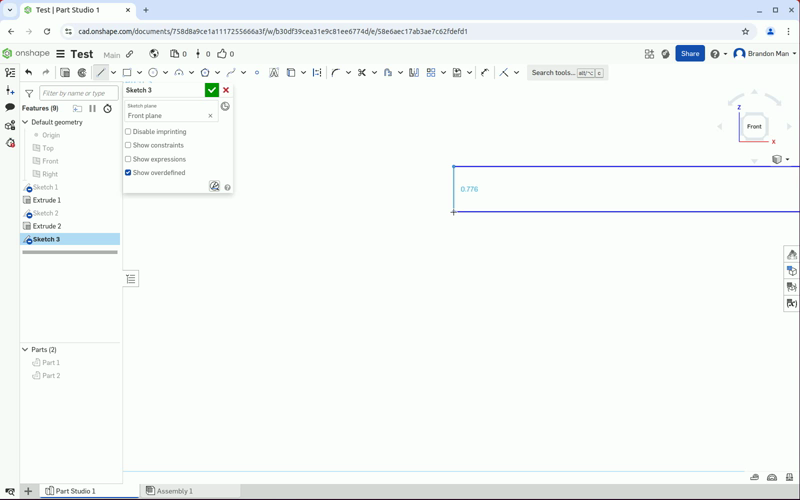
scroll(-6)
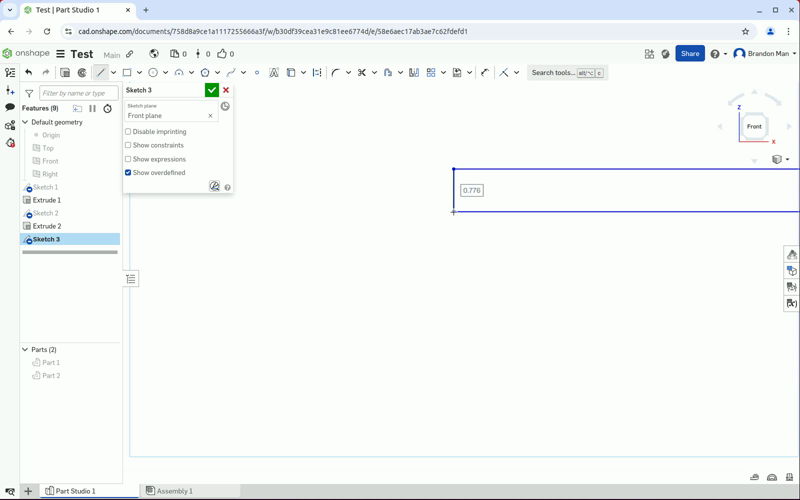
scroll(-6)
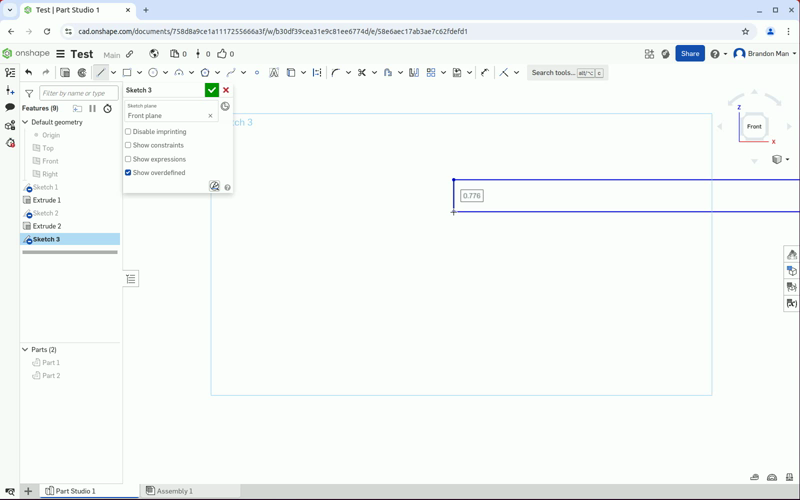
scroll(-6)
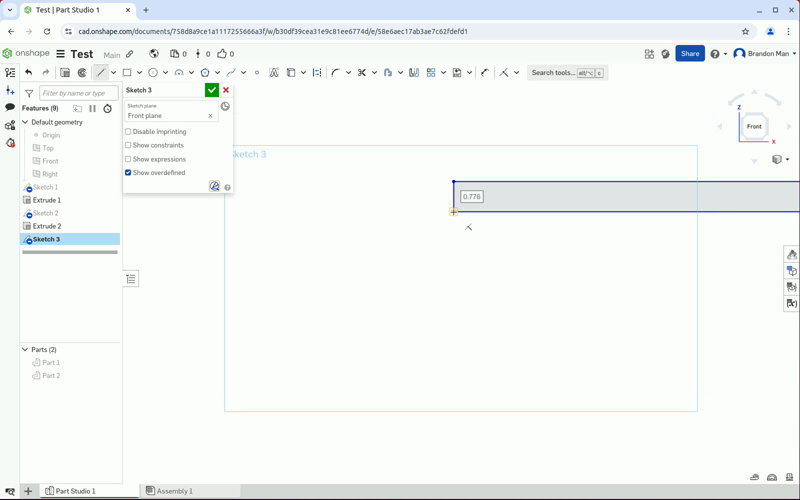
scroll(-6)
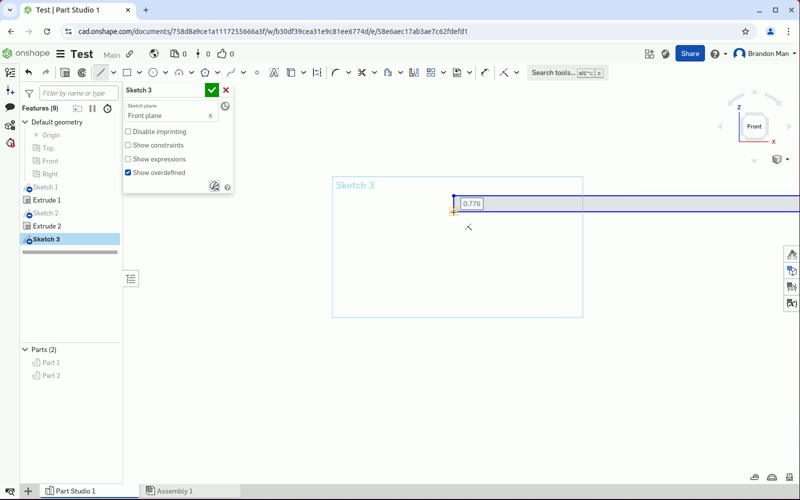
scroll(-6)
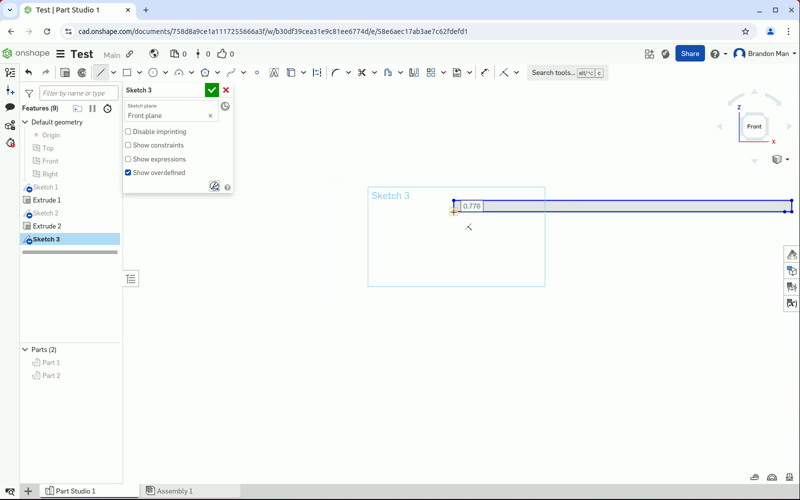
scroll(-6)
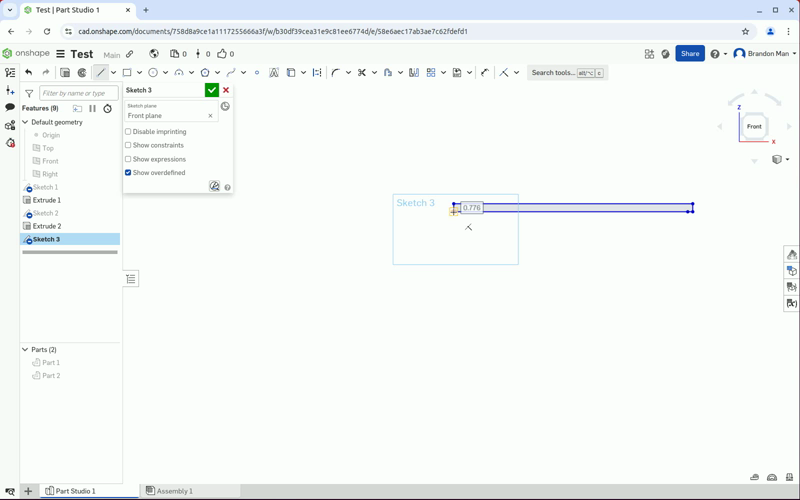
scroll(-6)
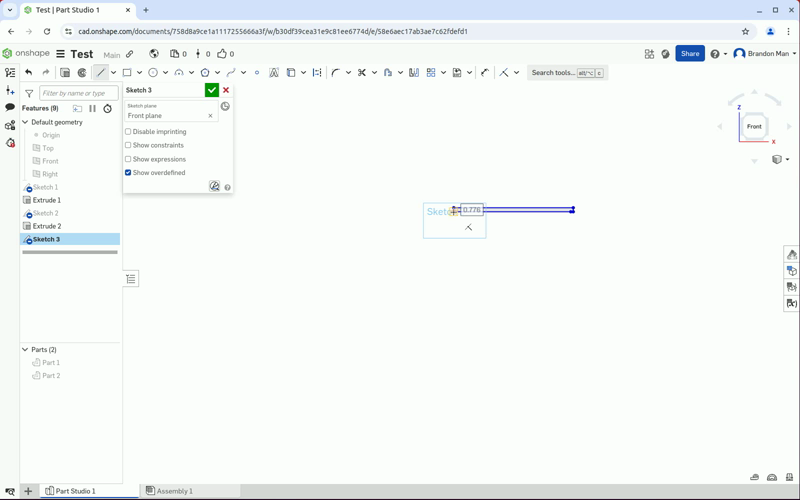
key(esc)
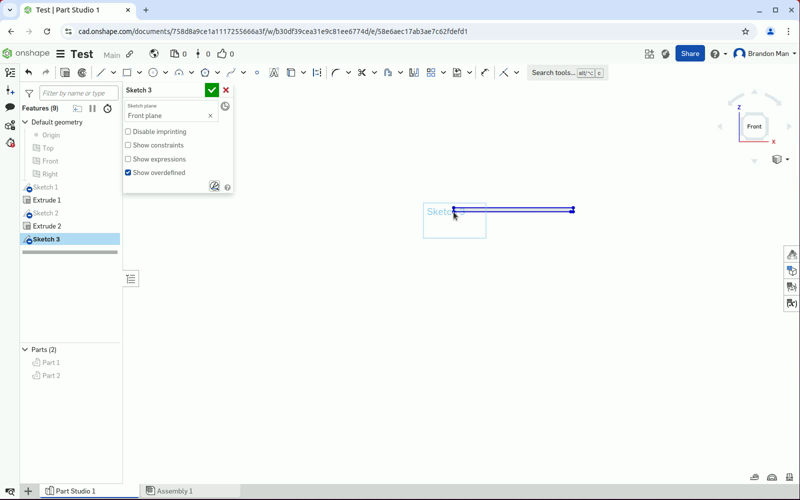
mouse_move(469, 208)
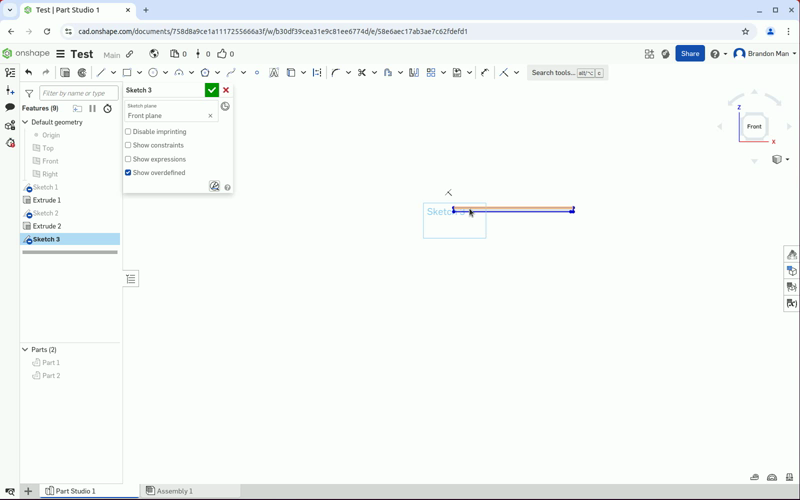
scroll(6)
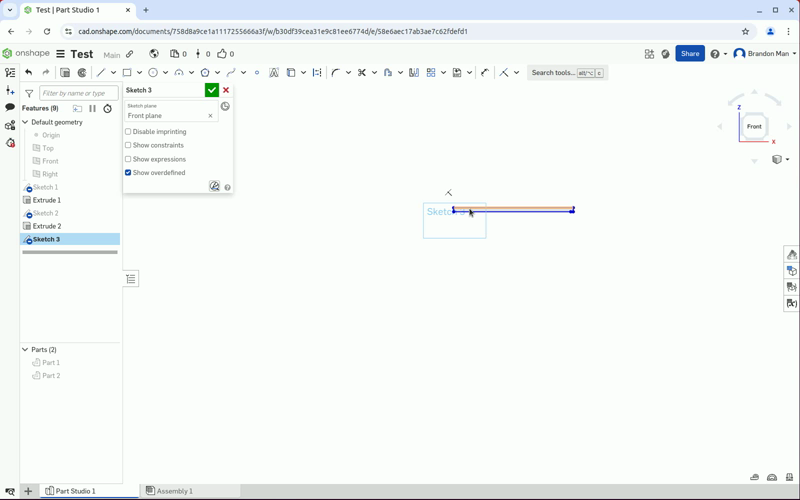
scroll(6)
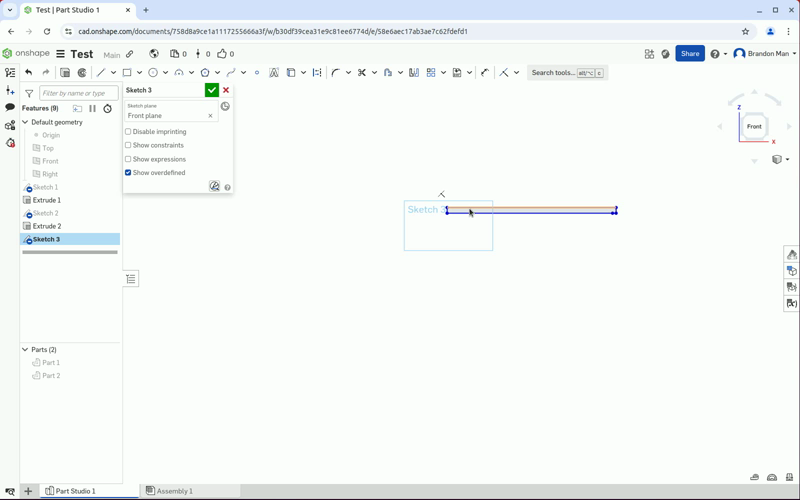
scroll(6)
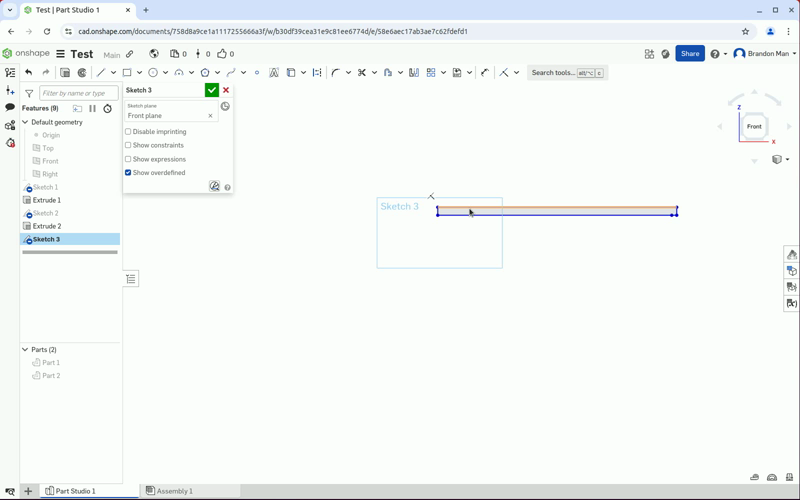
scroll(6)
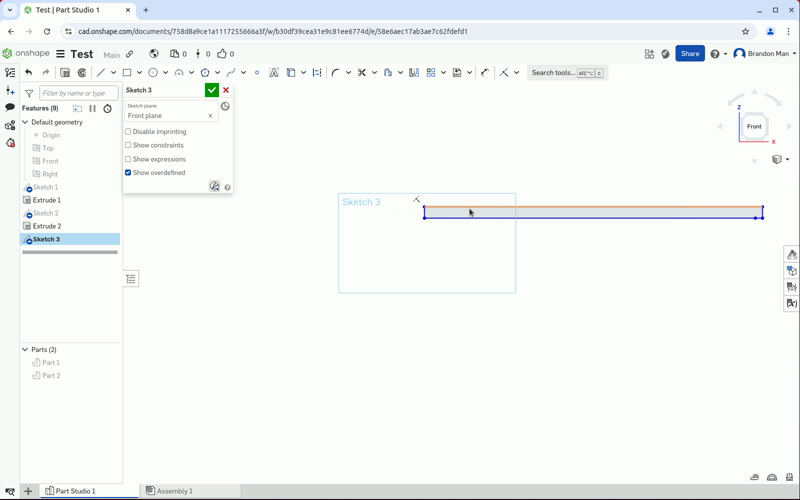
scroll(6)
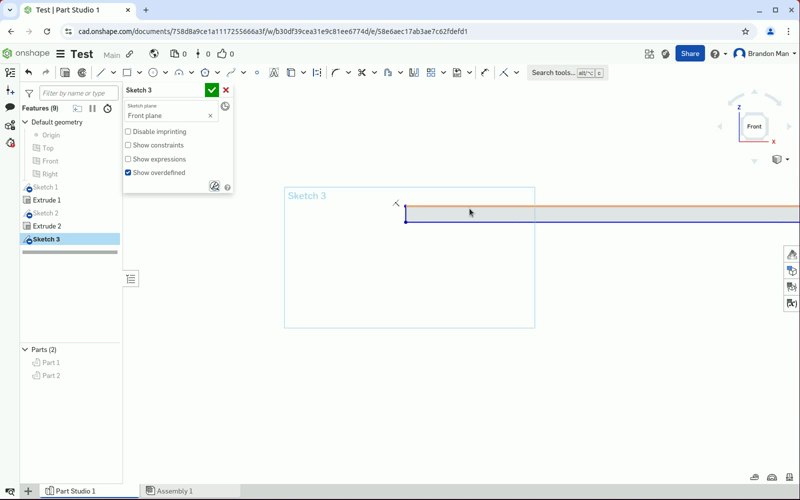
scroll(6)
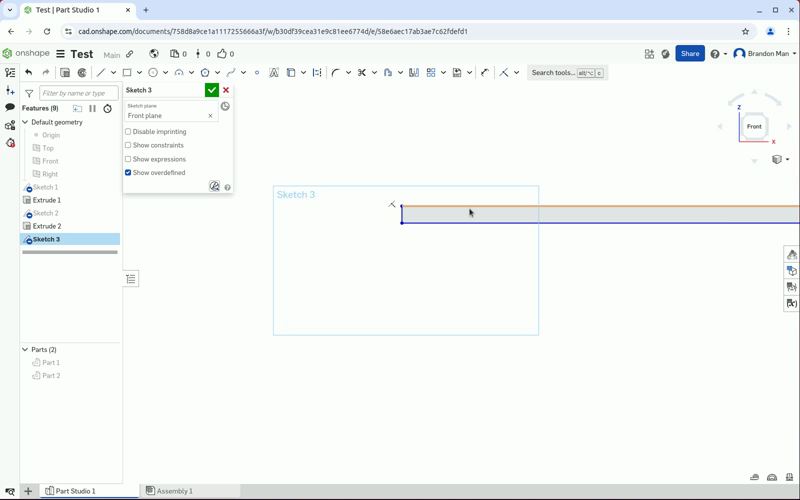
scroll(6)
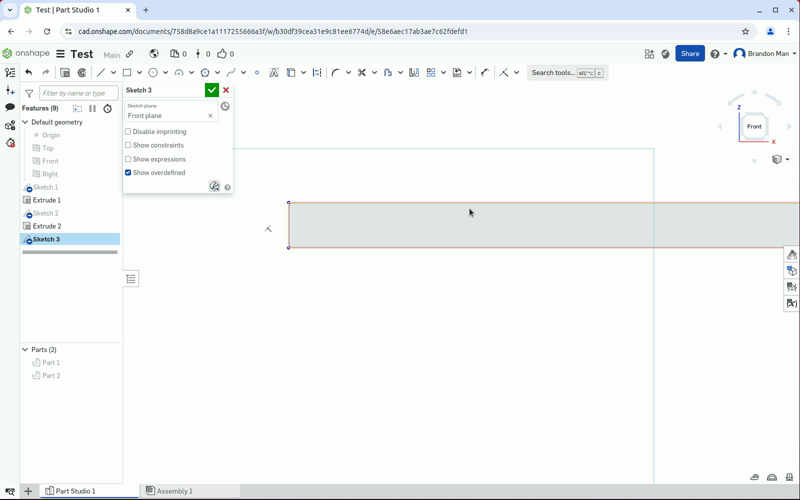
click(469, 208)
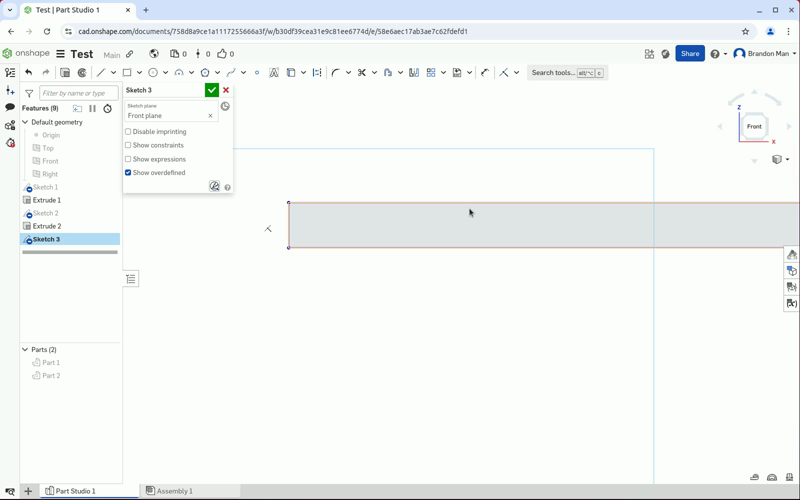
scroll(-6)
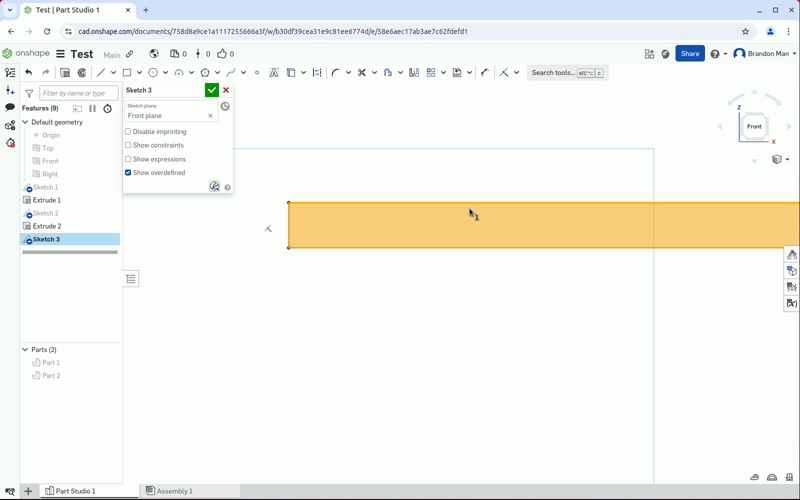
scroll(-6)
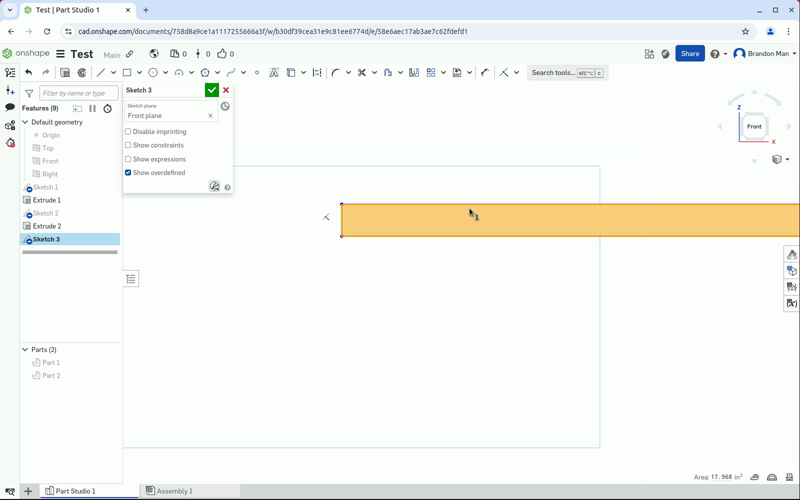
scroll(-6)
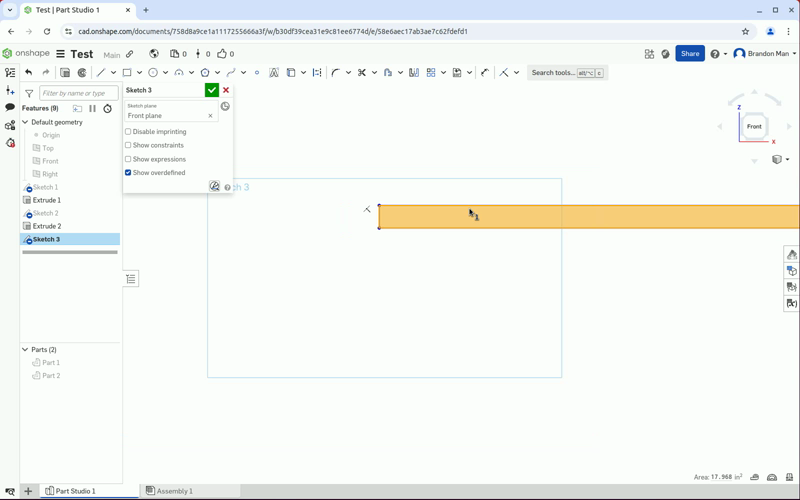
scroll(-6)
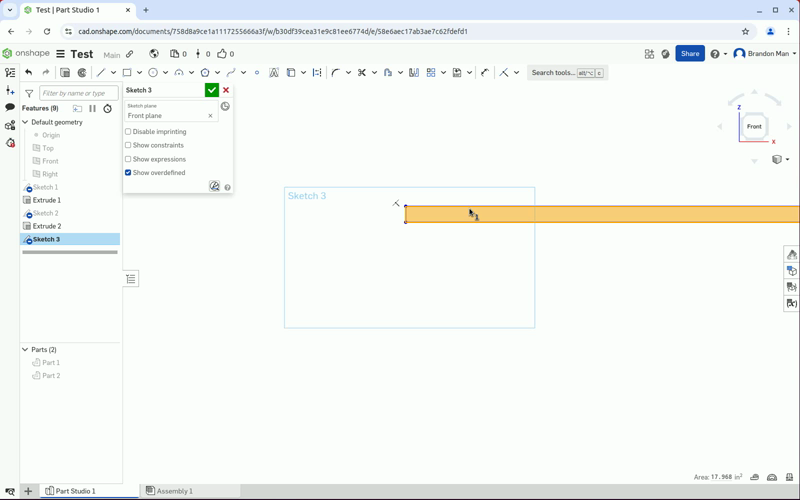
scroll(-6)
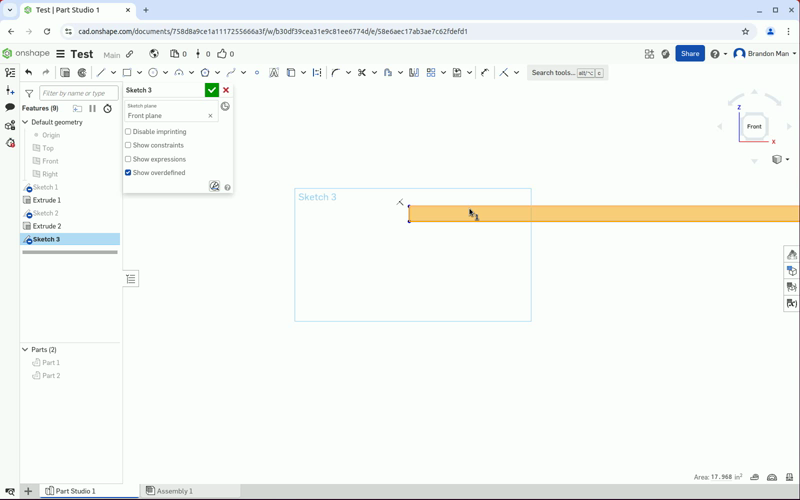
scroll(-6)
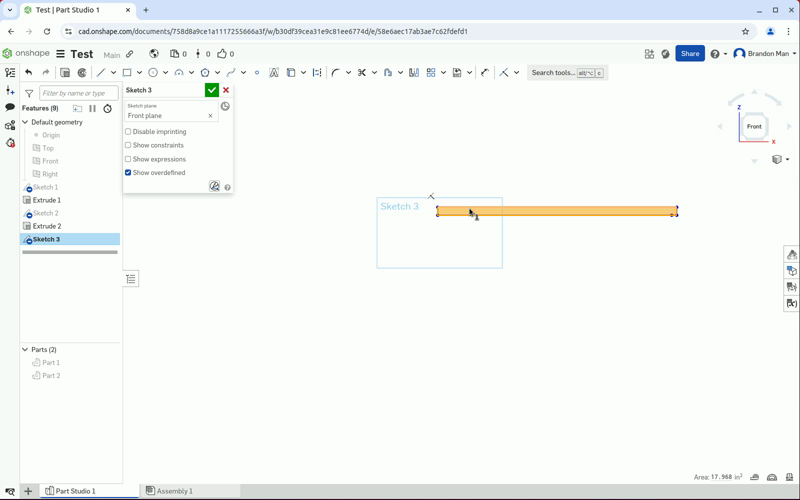
scroll(-6)
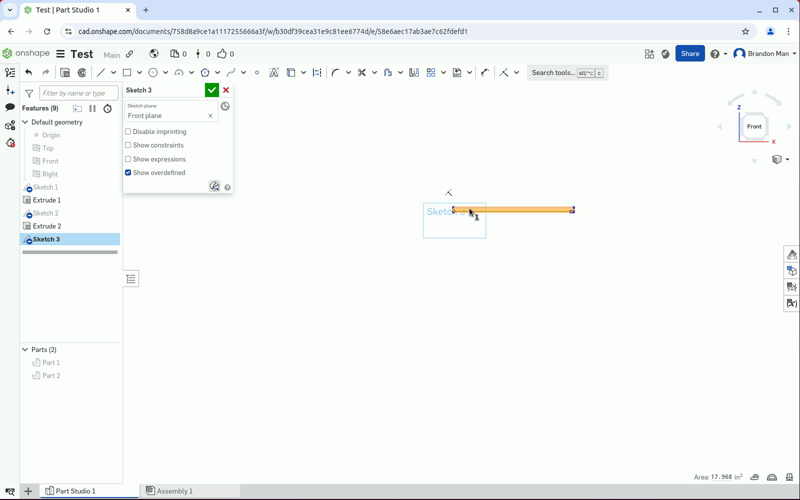
mouse_move(73, 352)
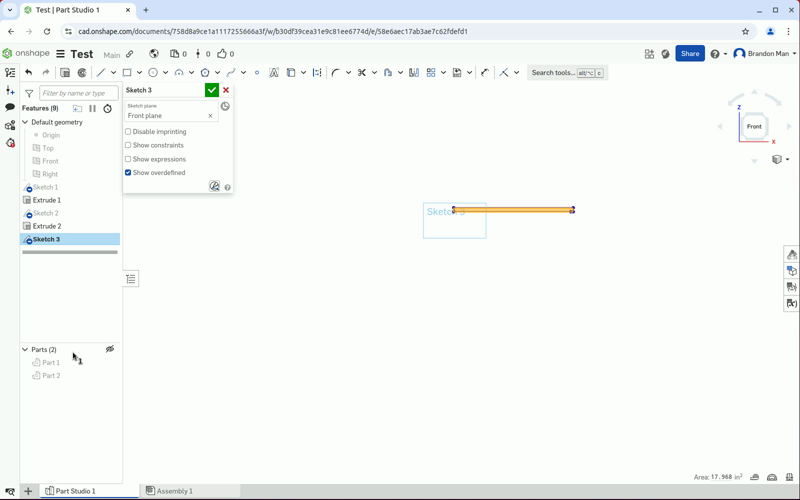
key(shift+y)
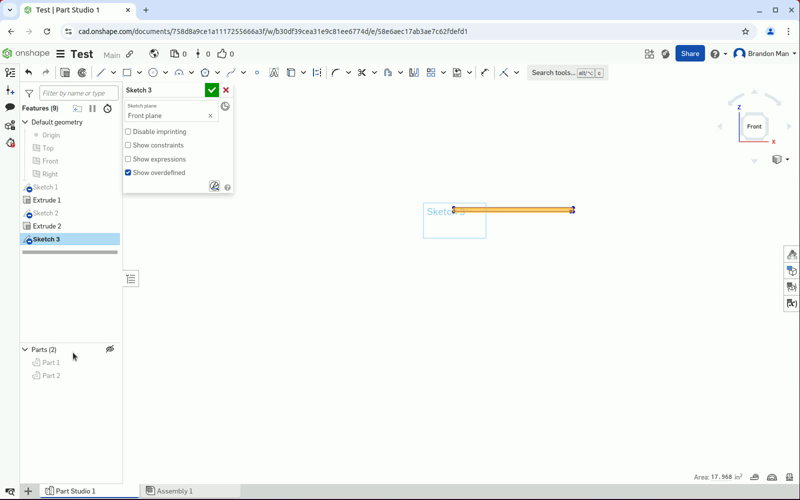
key(shift+e)
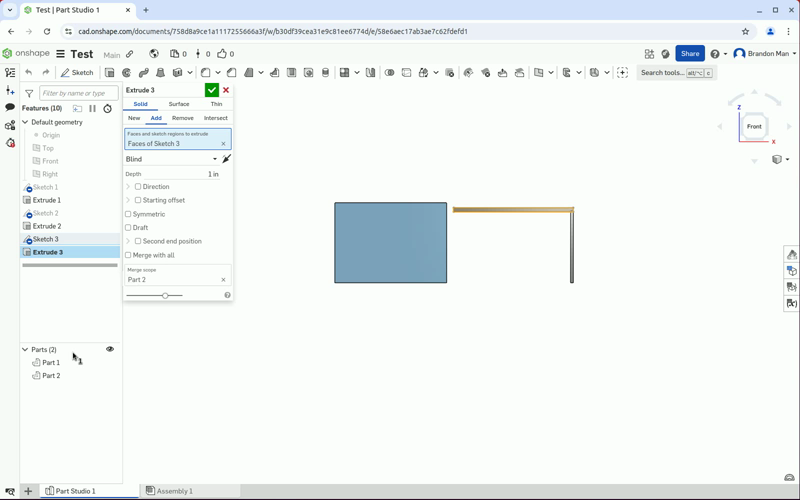
mouse_move(143, 106)
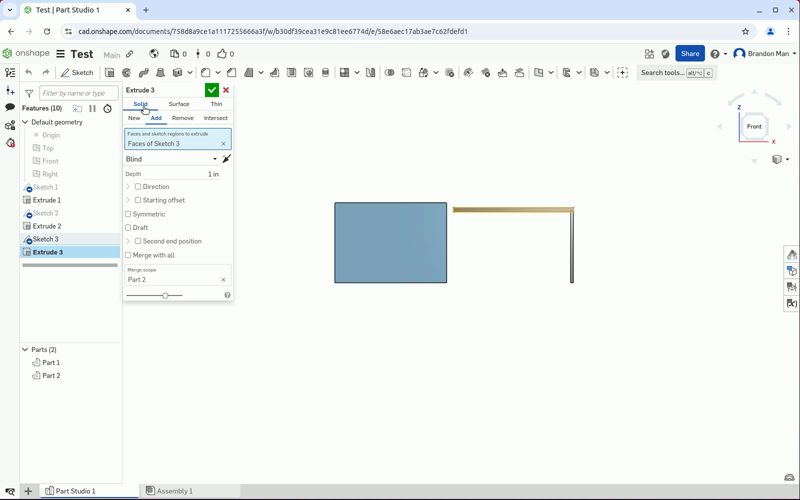
click(143, 106)
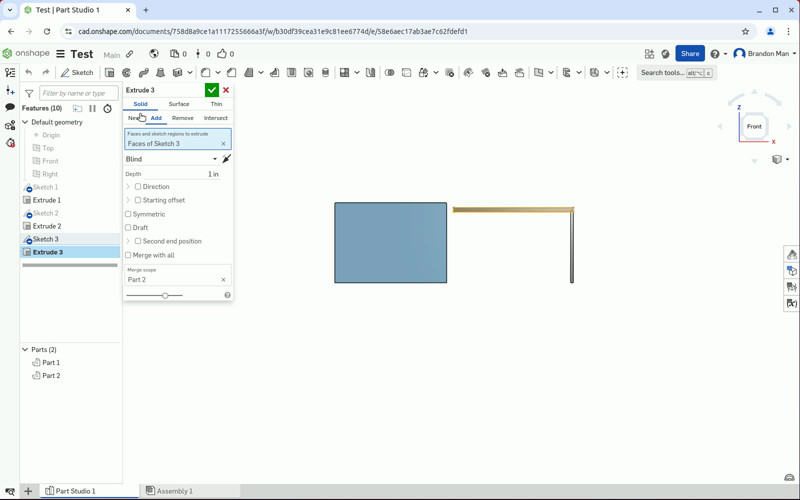
mouse_move(137, 120)
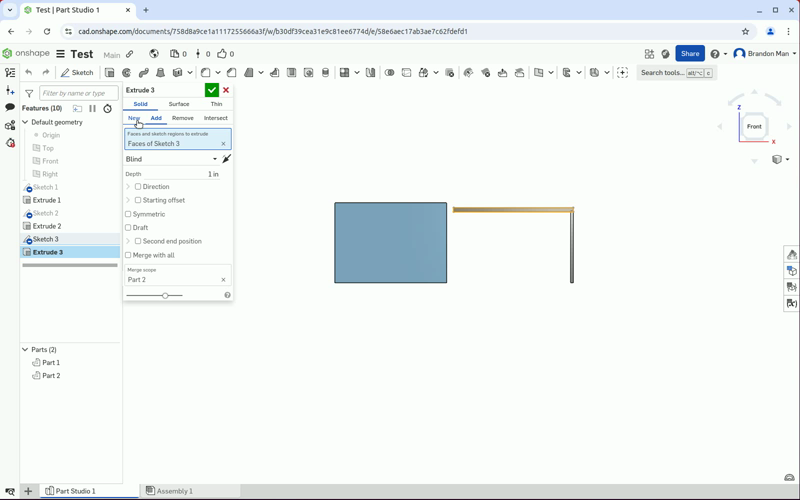
click(137, 120)
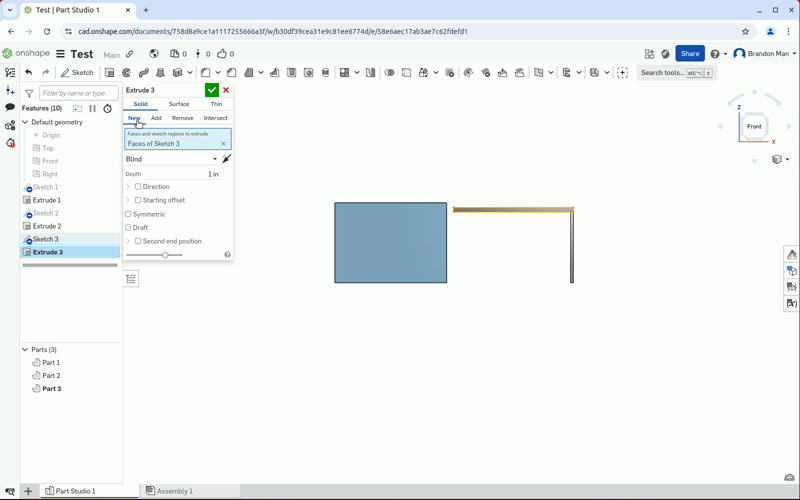
key(tab, 4)
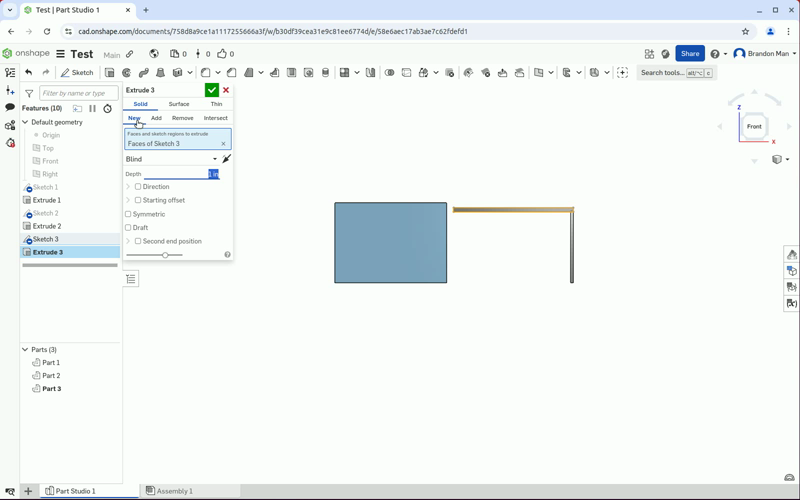
text(12.276)
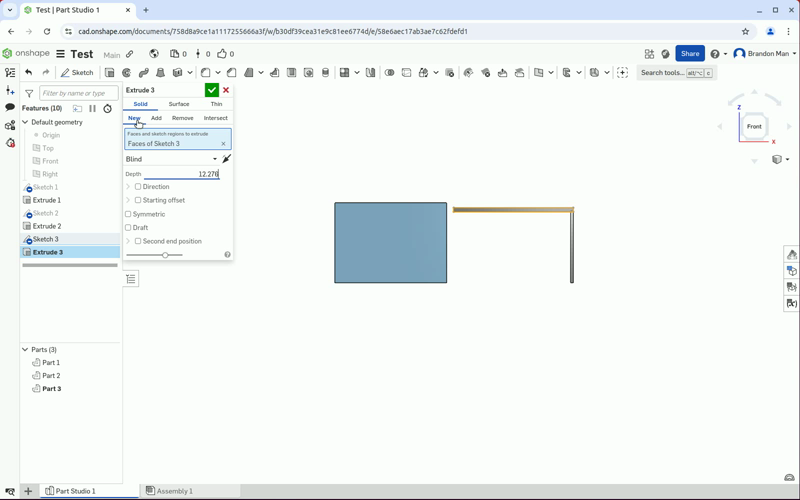
key(enter)
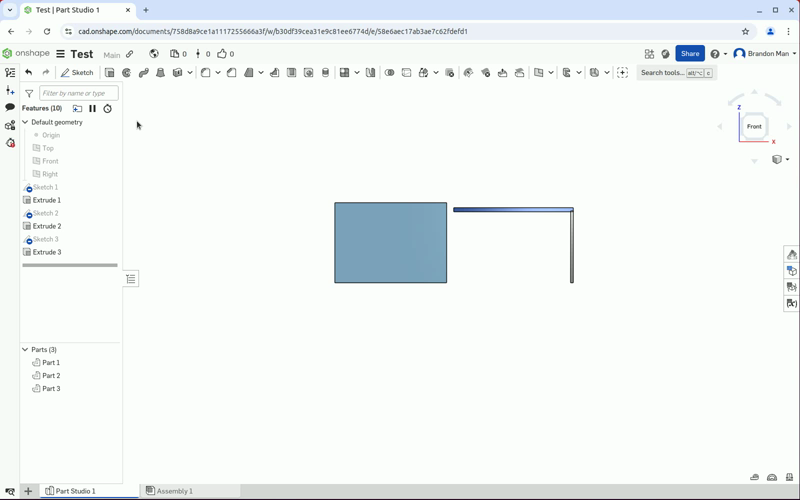
key(shift+h)
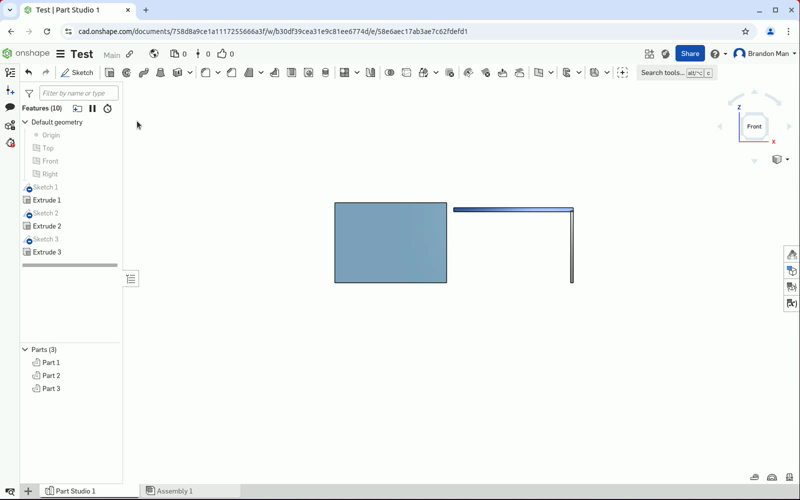
key(shift+h)
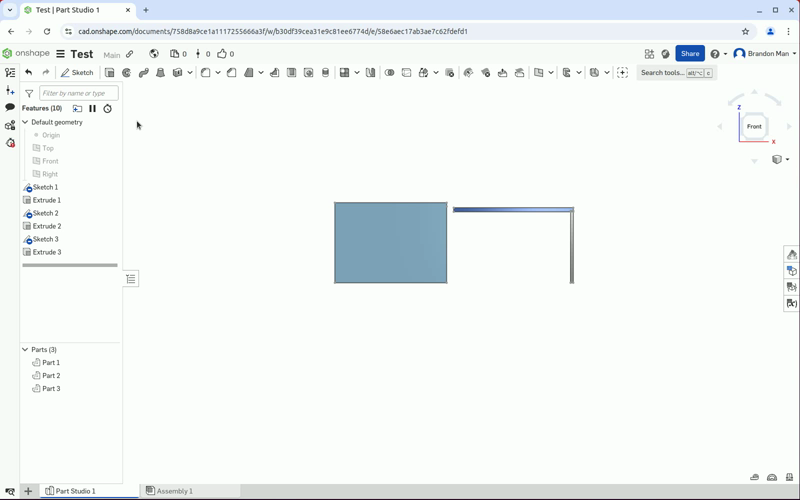
key(shift+7)
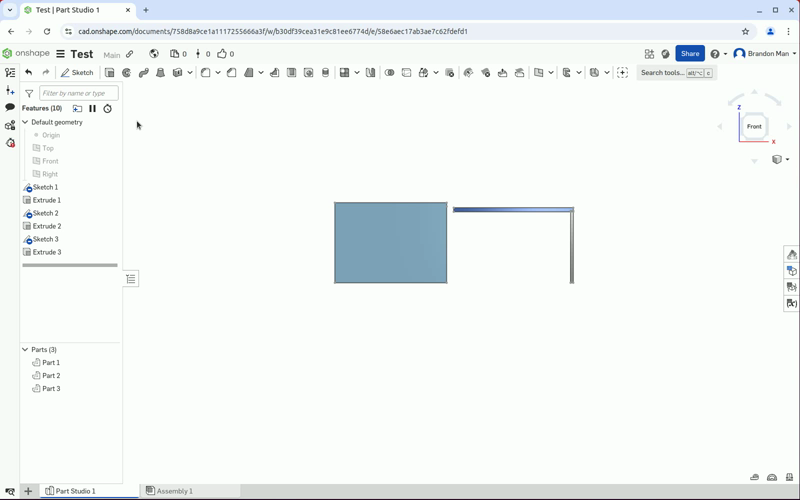
key(left, 2)
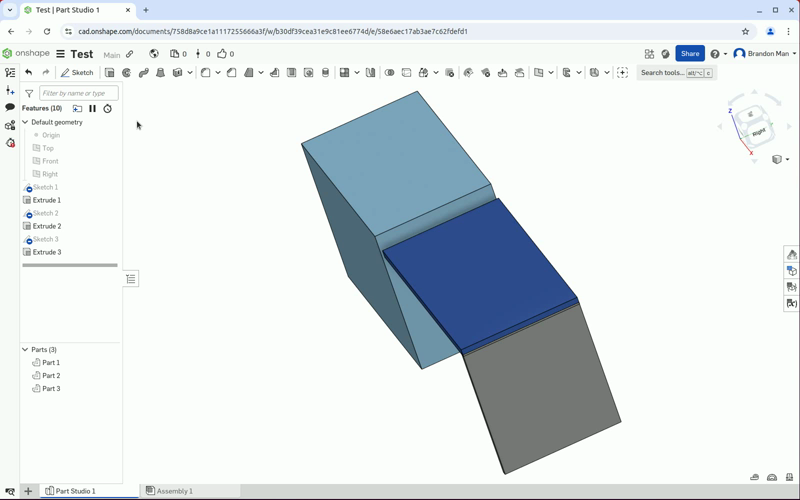
key(down, 2)
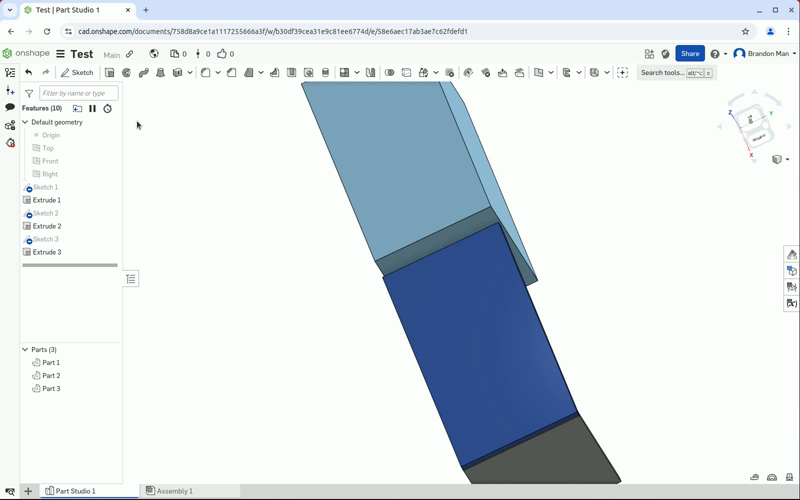
key(up, 2)
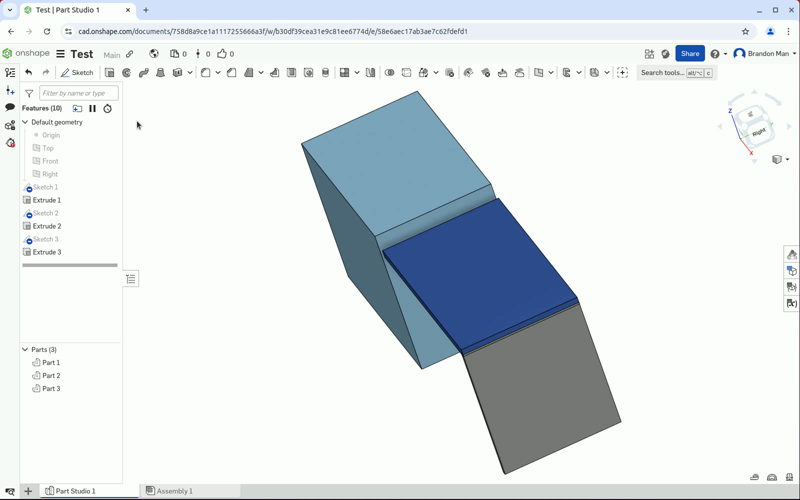
key(right, 2)
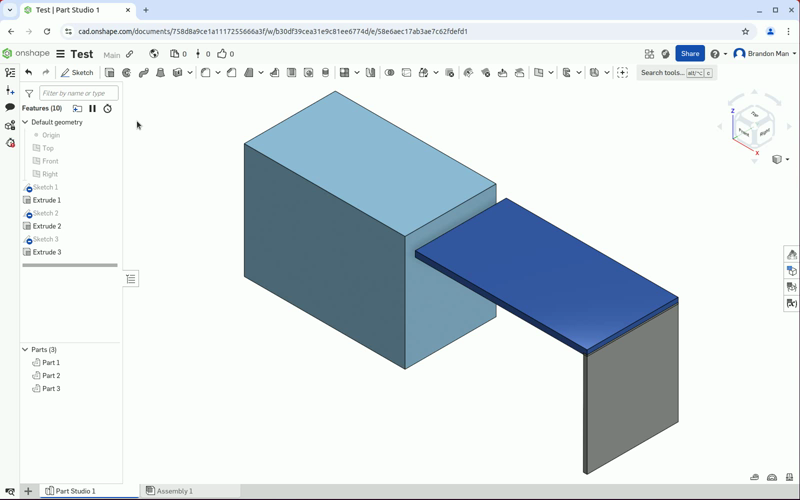
mouse_move(73, 189)
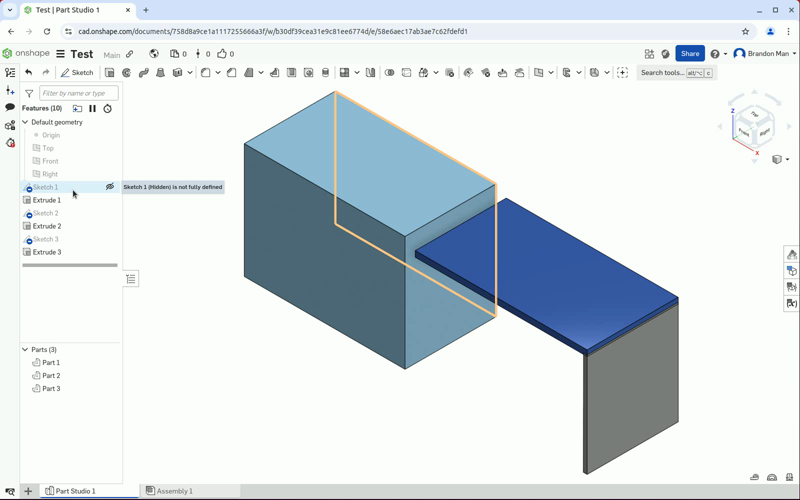
click(73, 189)